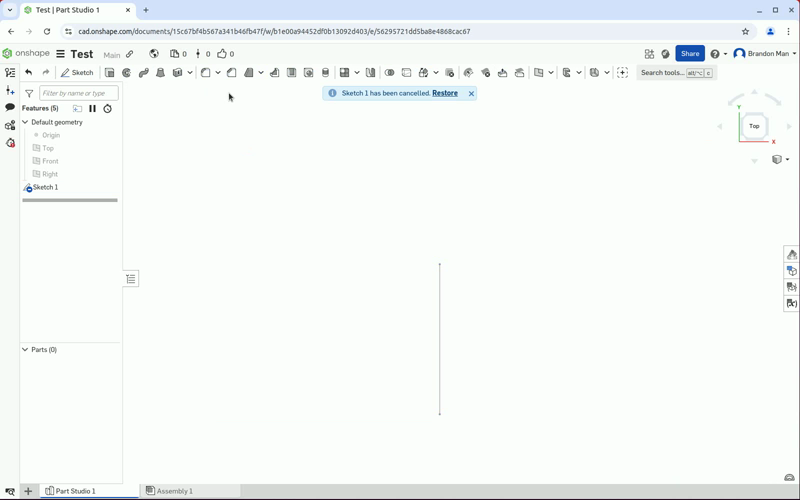
key(shift+h)
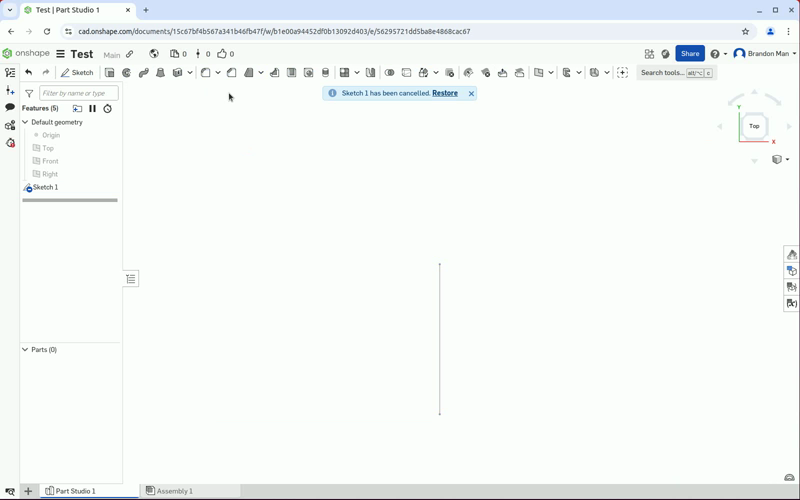
key(shift+s)
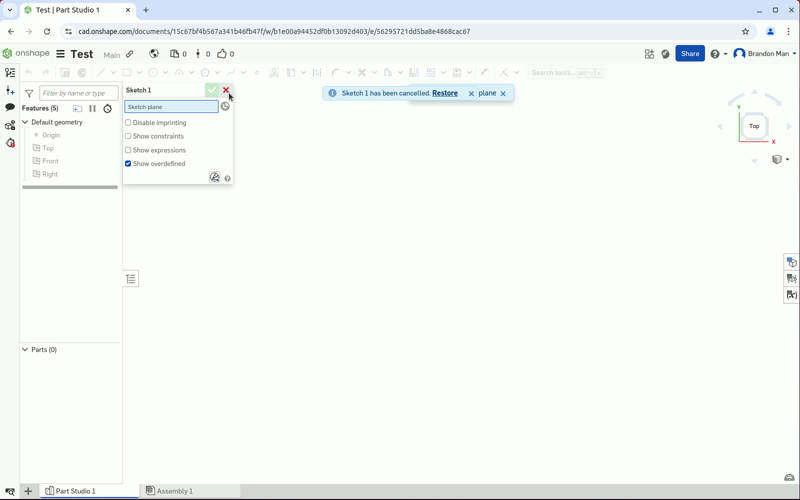
mouse_move(73, 150)
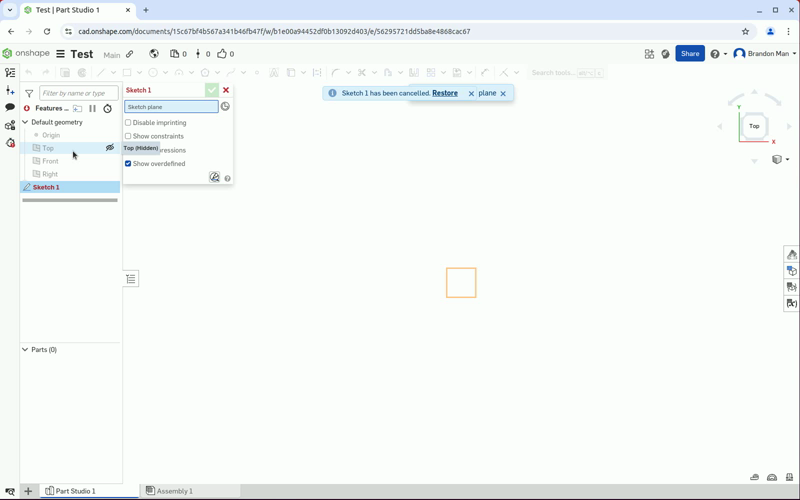
click(73, 150)
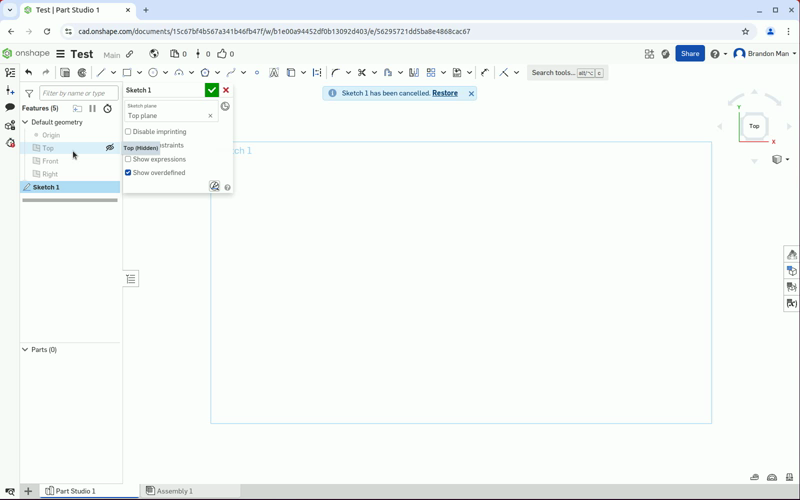
mouse_move(73, 352)
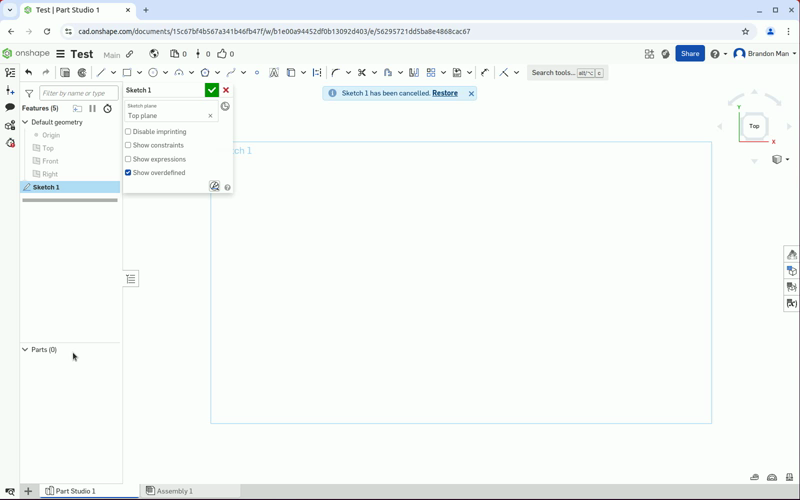
key(y)
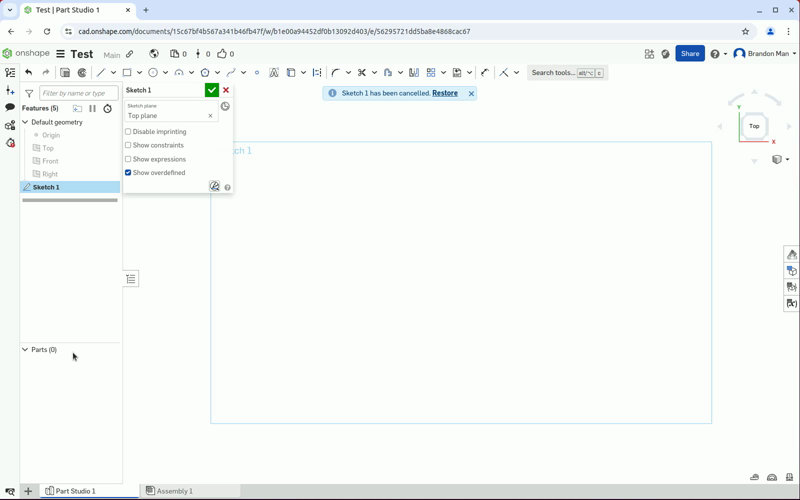
key(c)
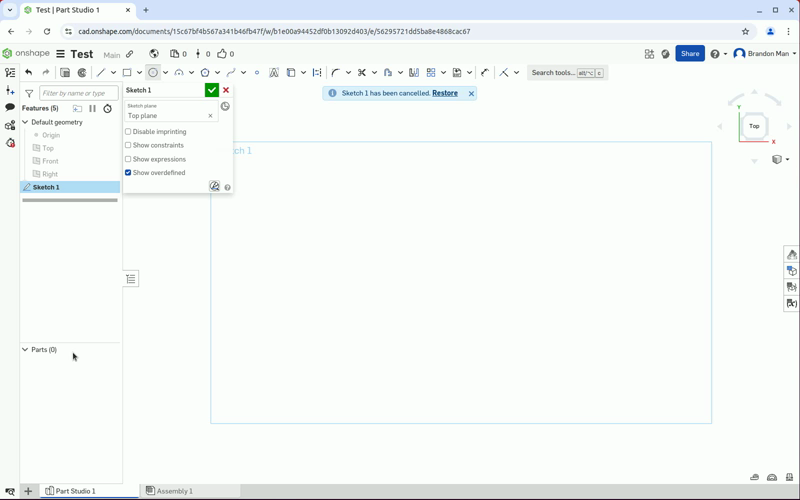
key_down(shift)
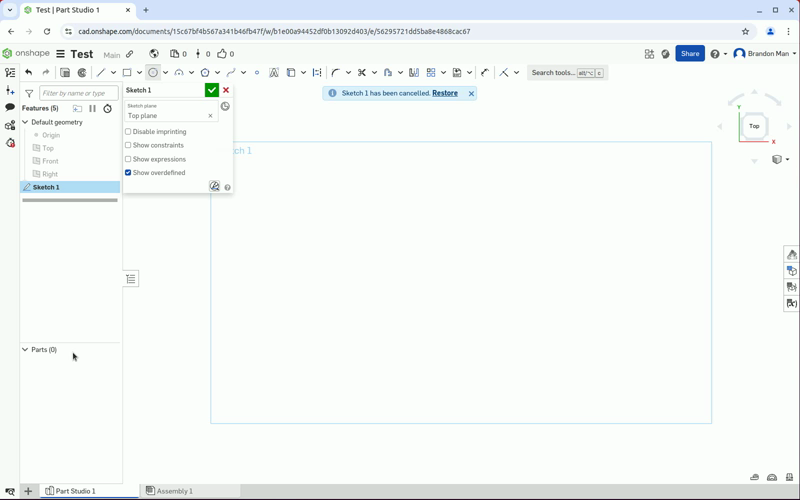
mouse_move(461, 282)
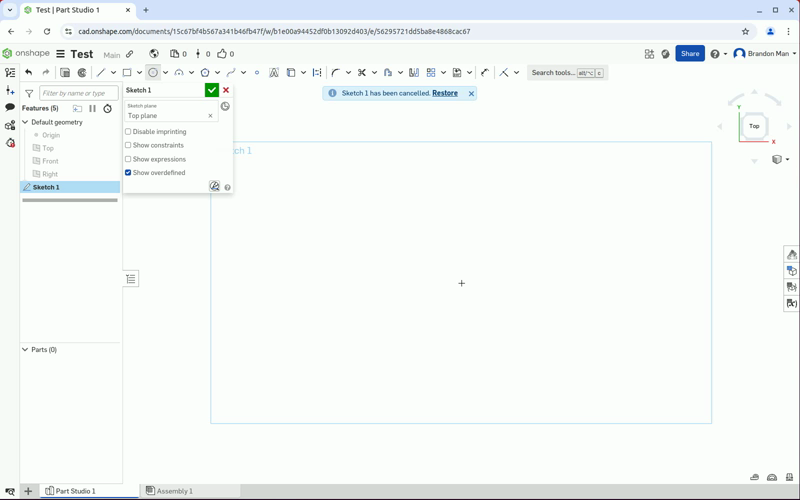
click(461, 282)
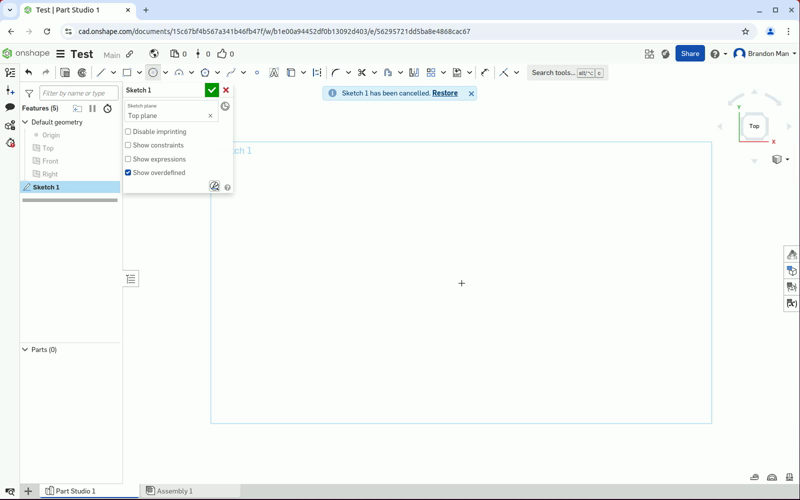
key_up(shift)
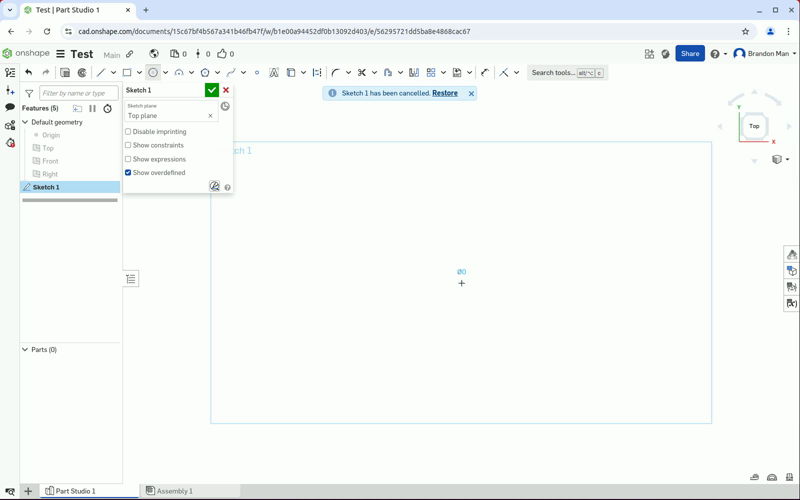
mouse_move(493, 282)
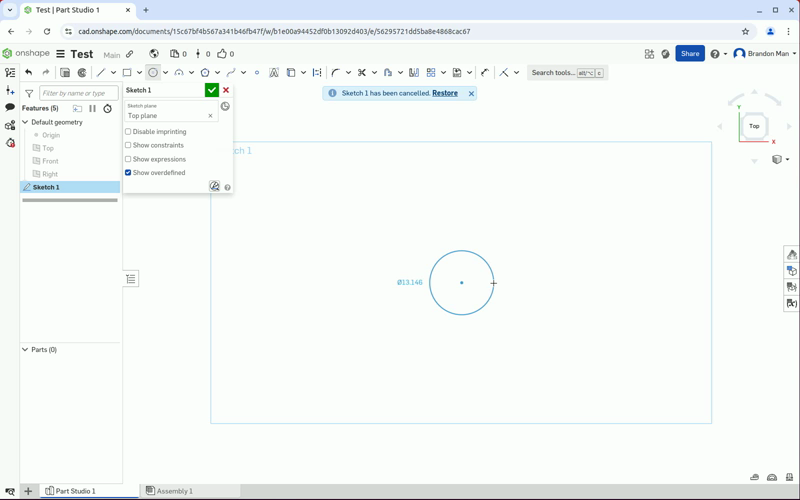
click(493, 282)
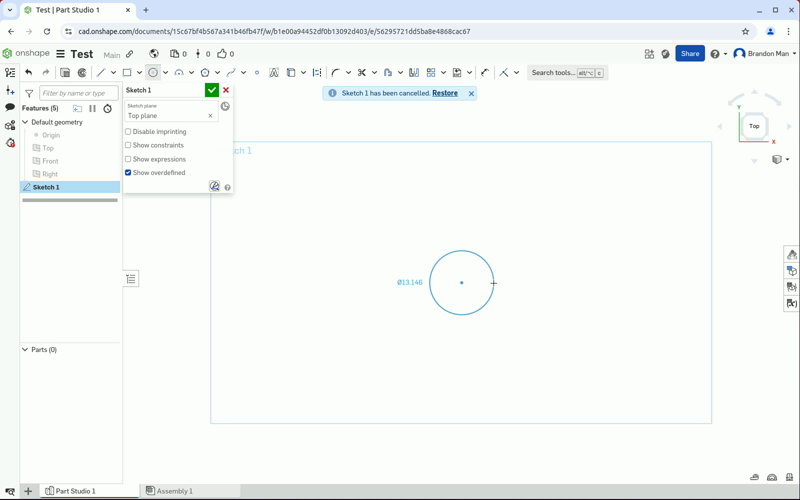
key(esc)
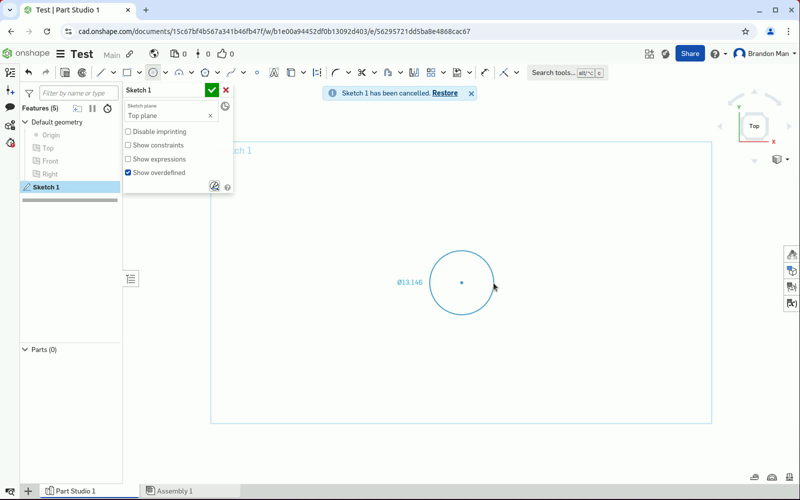
mouse_move(485, 293)
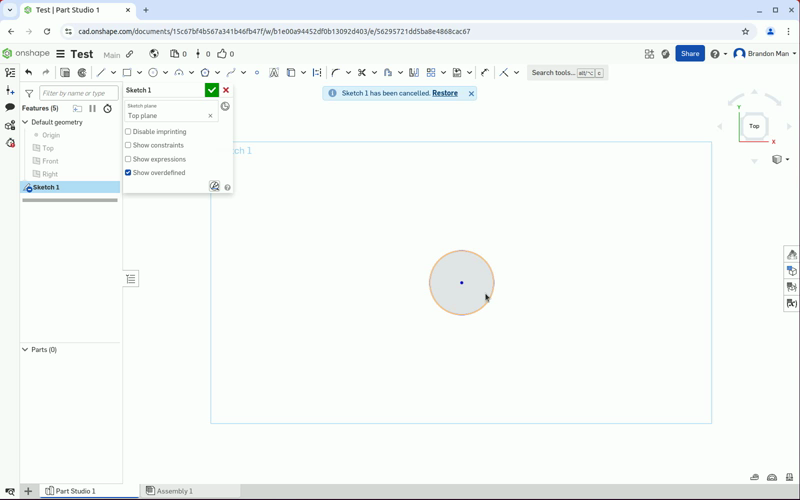
click(485, 293)
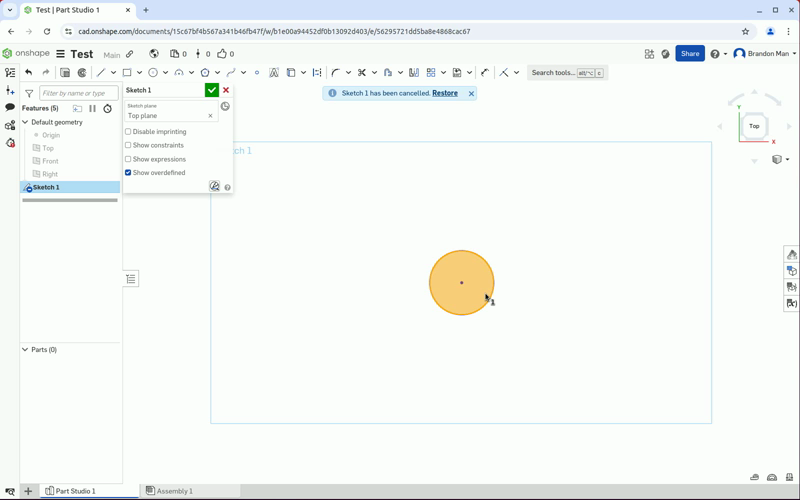
mouse_move(73, 352)
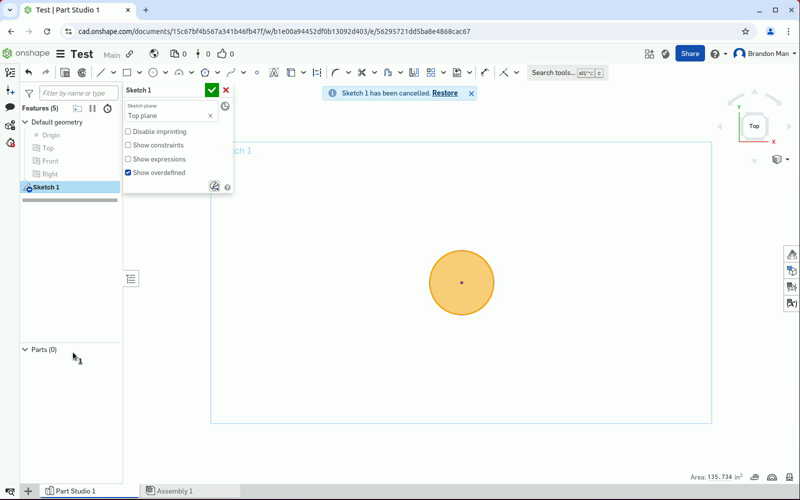
key(shift+y)
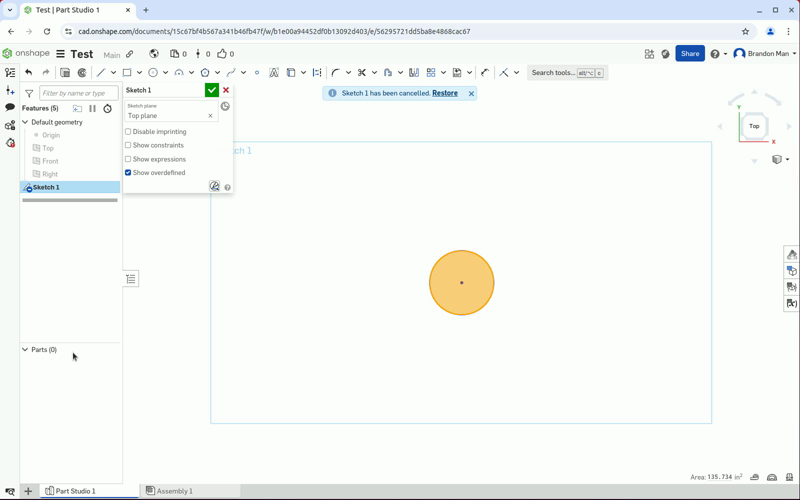
key(shift+e)
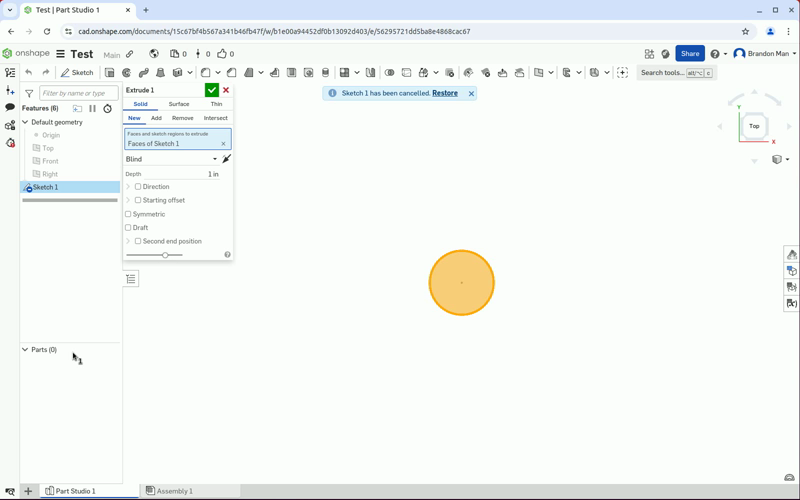
mouse_move(143, 106)
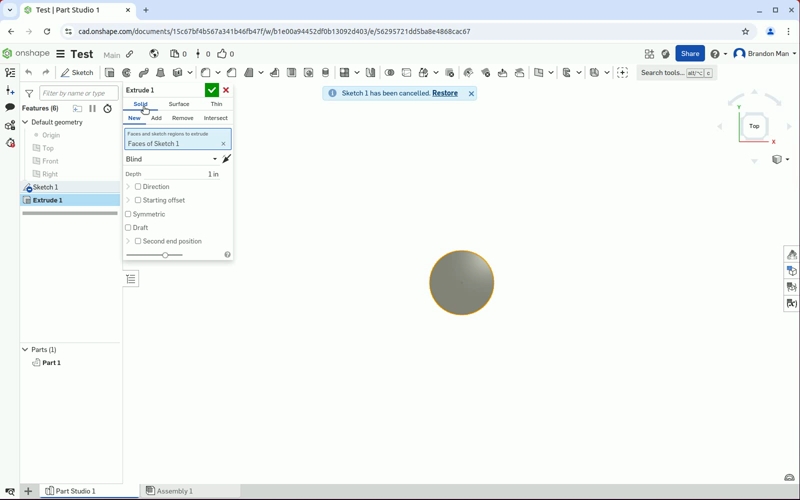
click(143, 106)
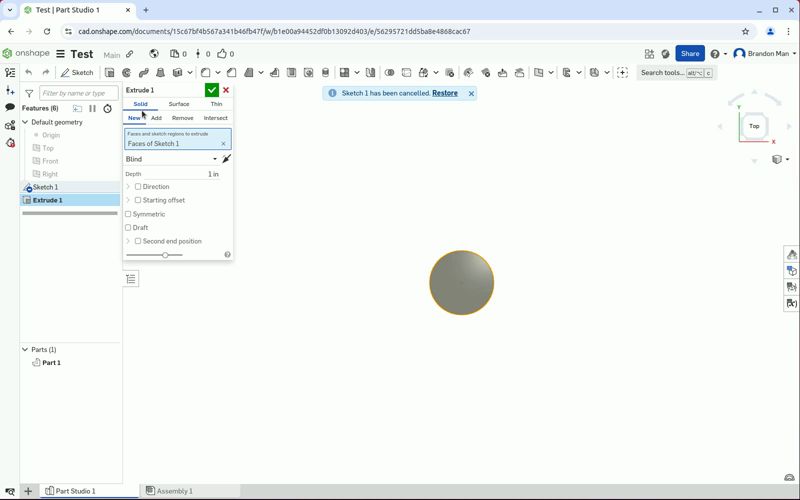
mouse_move(137, 120)
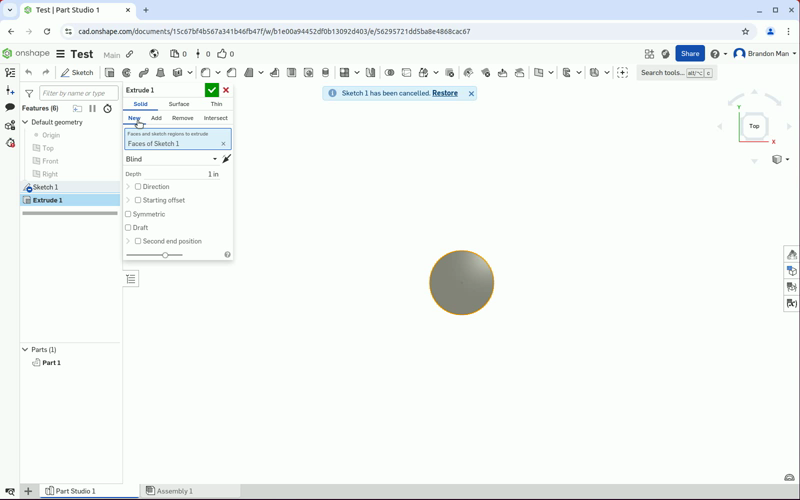
click(137, 120)
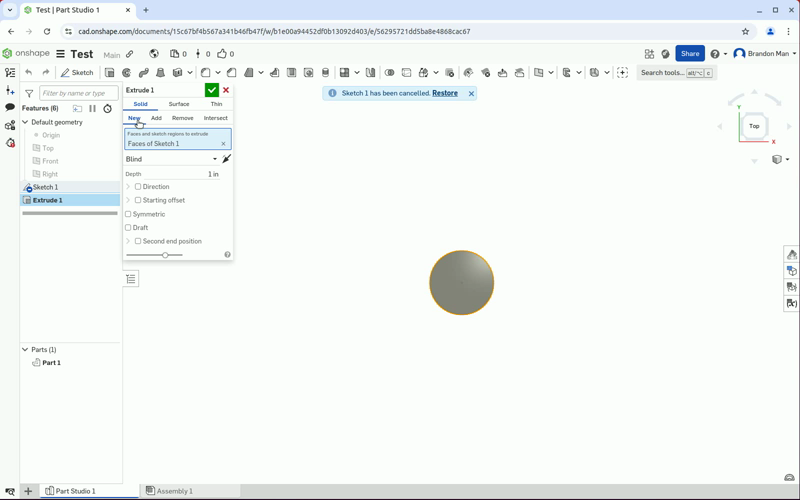
key(tab, 4)
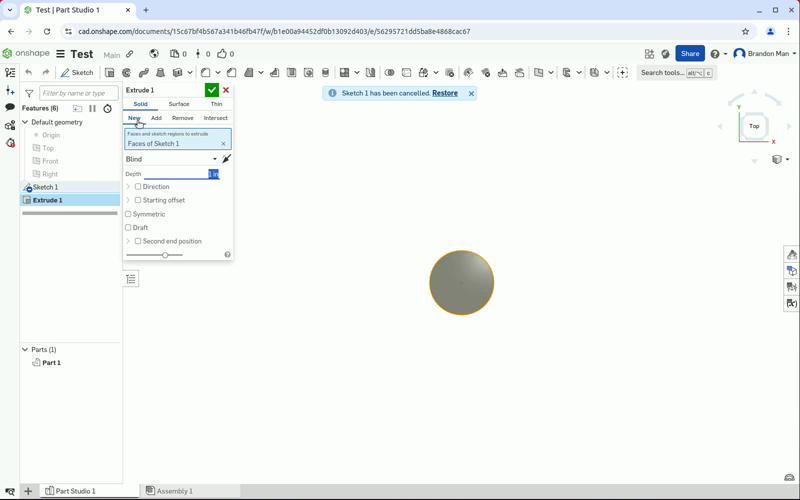
text(1.685)
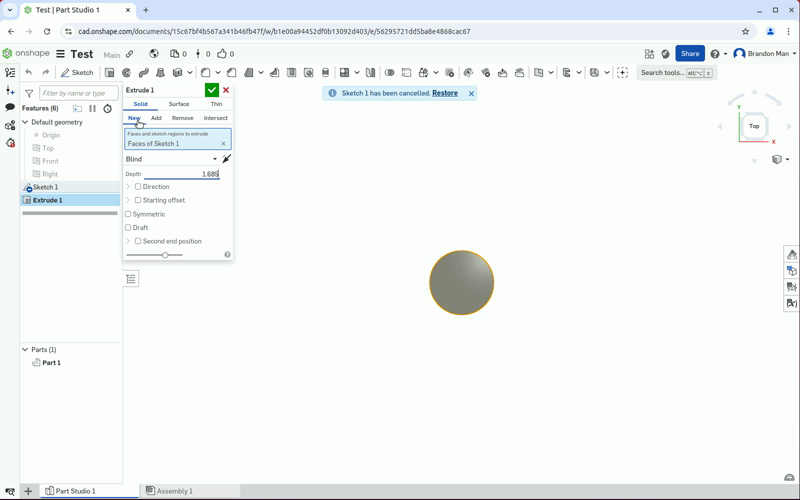
key(enter)
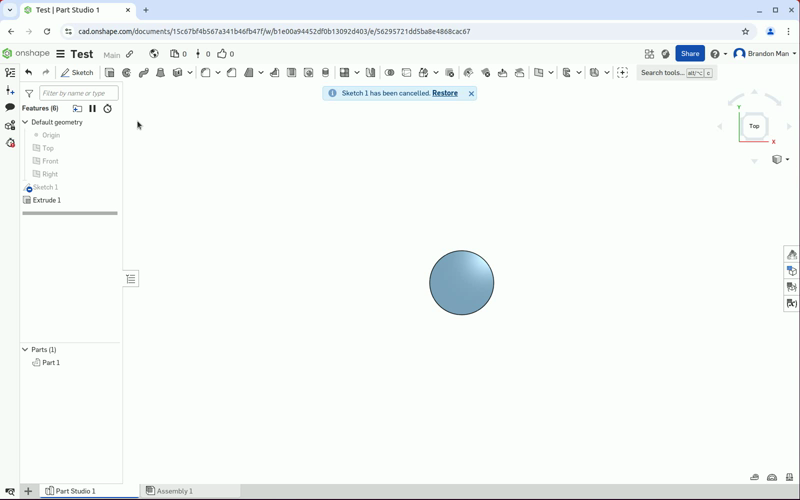
key(shift+h)
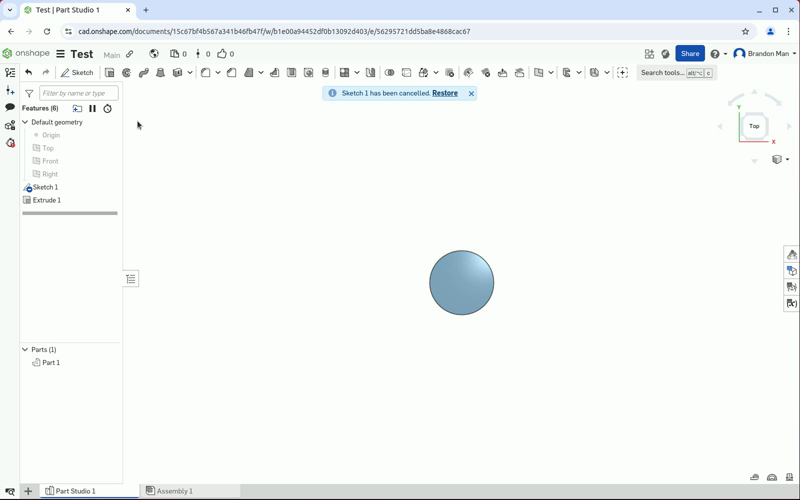
key(shift+h)
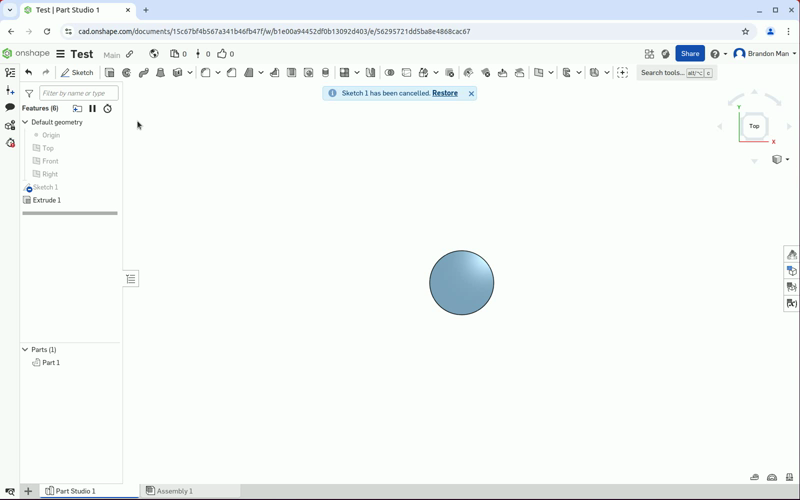
mouse_move(73, 189)
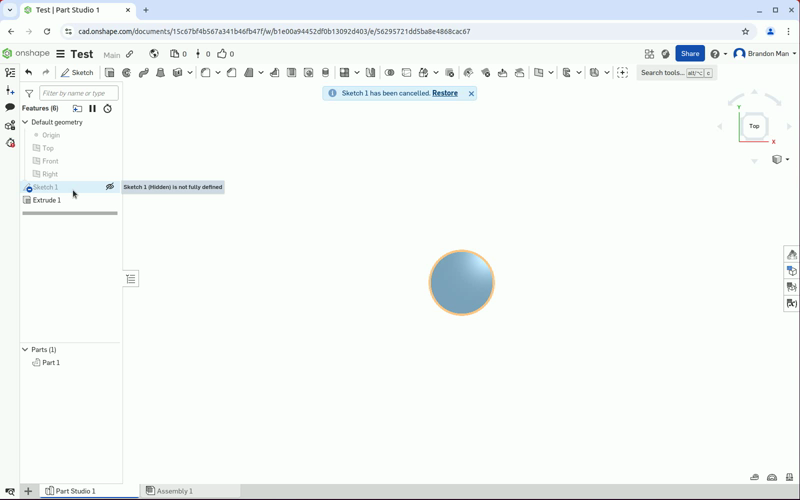
click(73, 189)
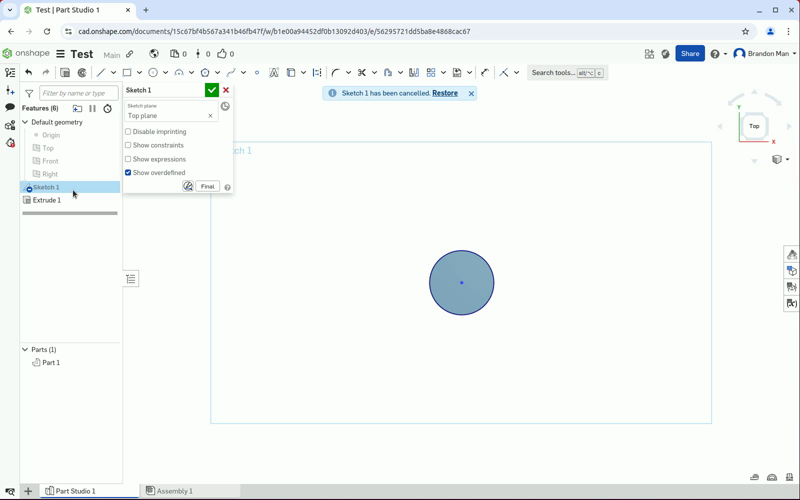
mouse_move(229, 92)
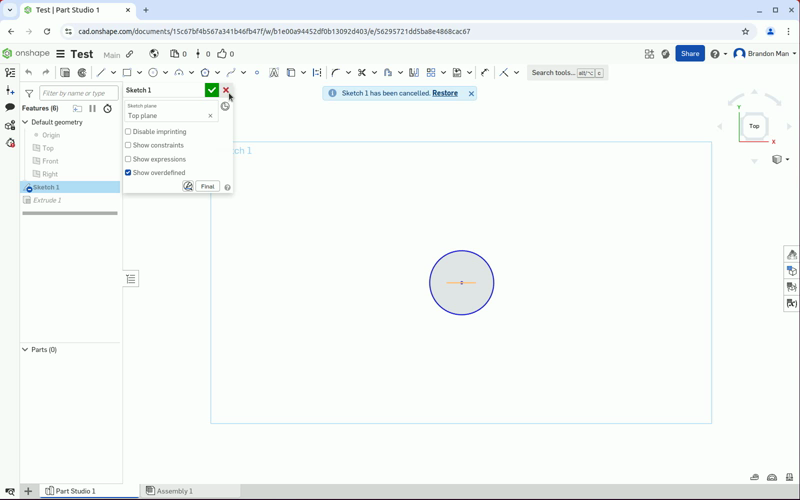
click(229, 92)
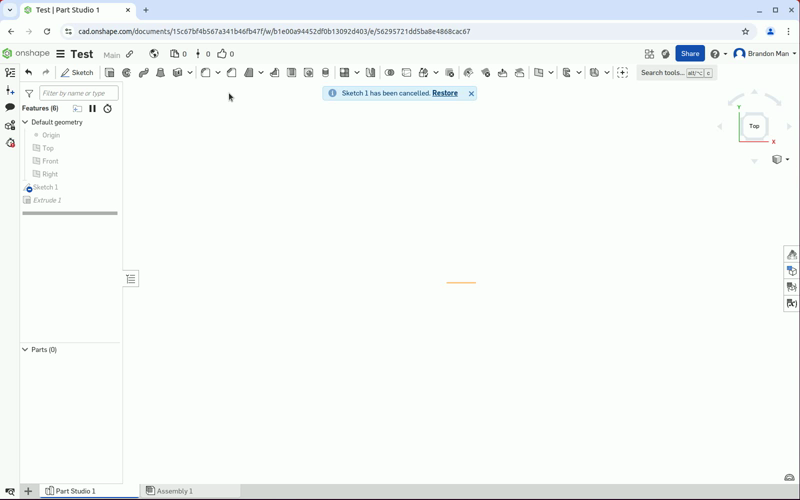
mouse_move(541, 75)
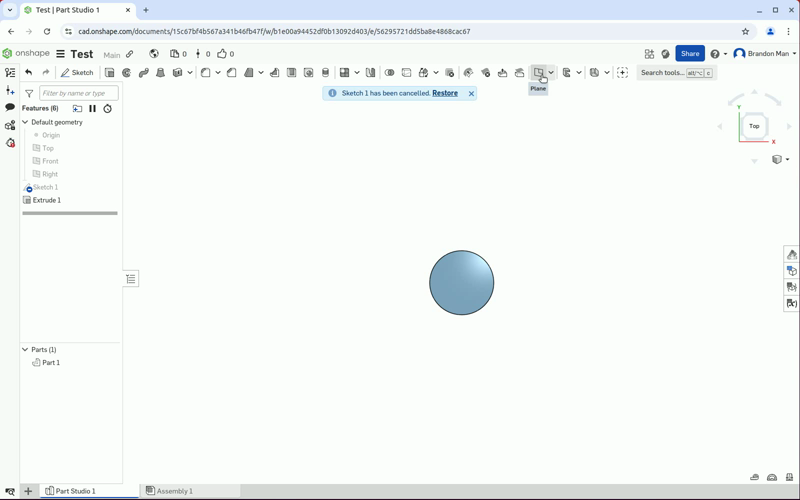
click(541, 75)
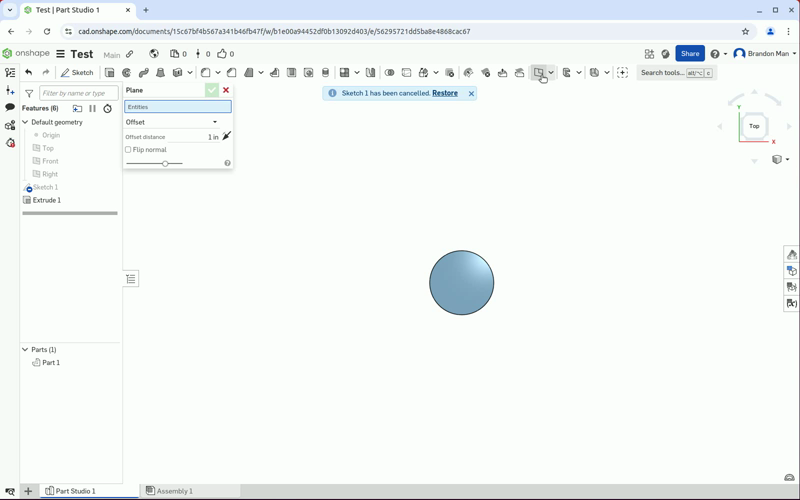
mouse_move(73, 150)
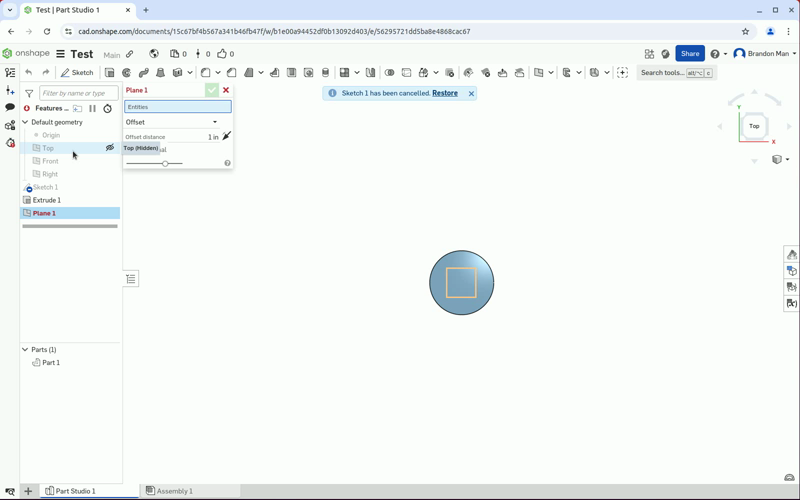
click(73, 150)
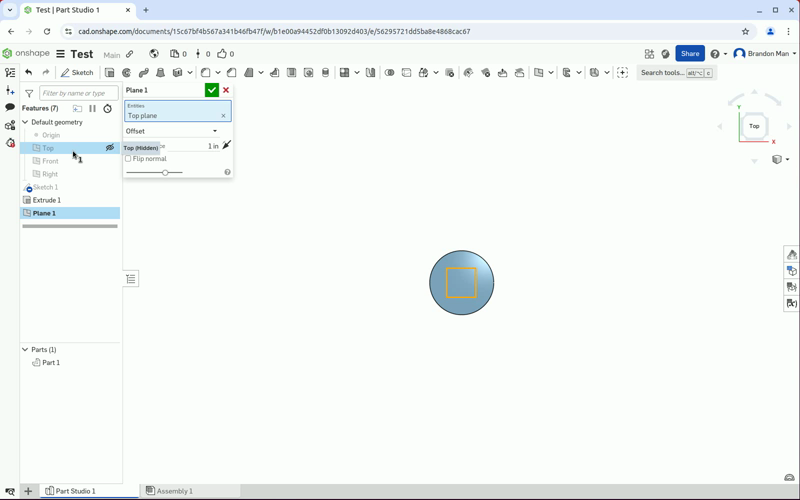
key(tab, 2)
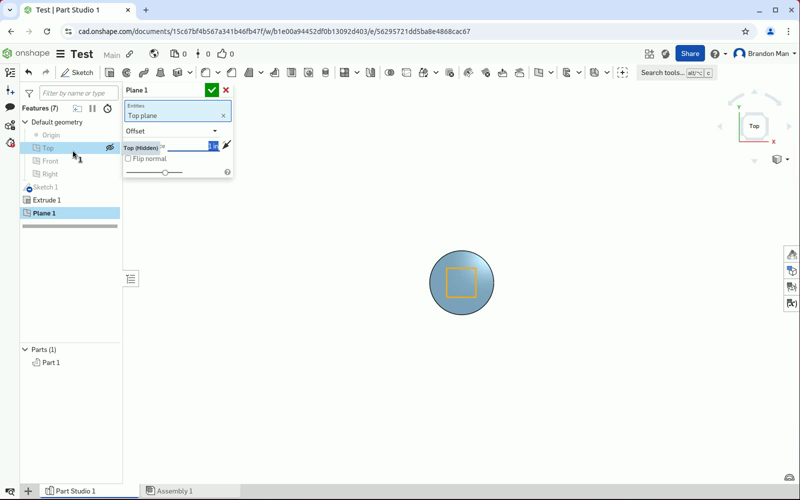
text(1.695)
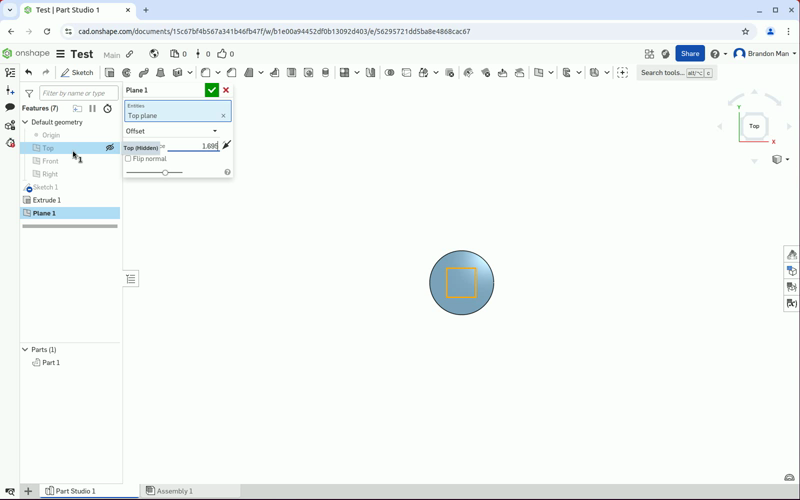
key(enter, 2)
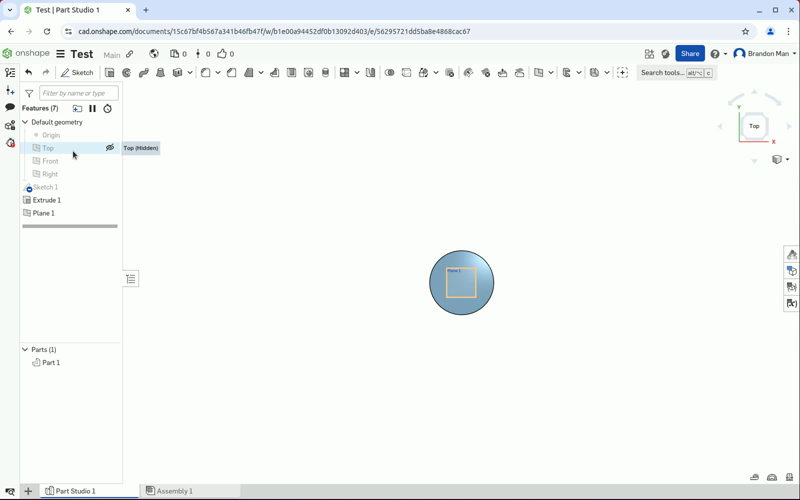
key(shift+s)
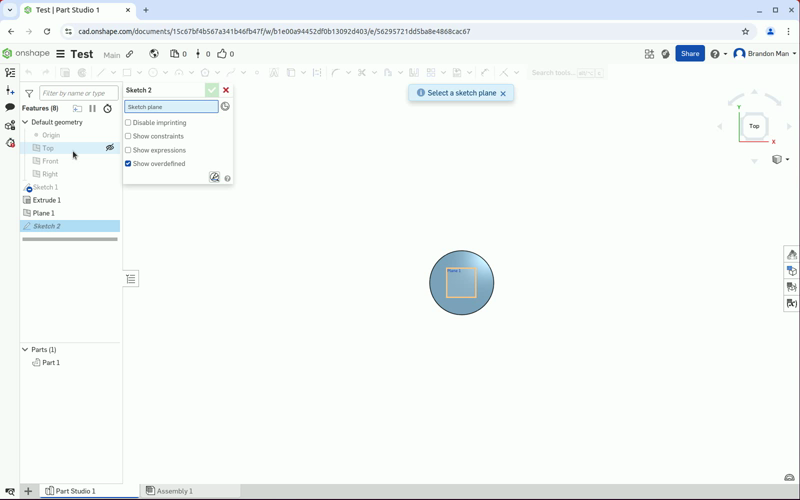
mouse_move(73, 215)
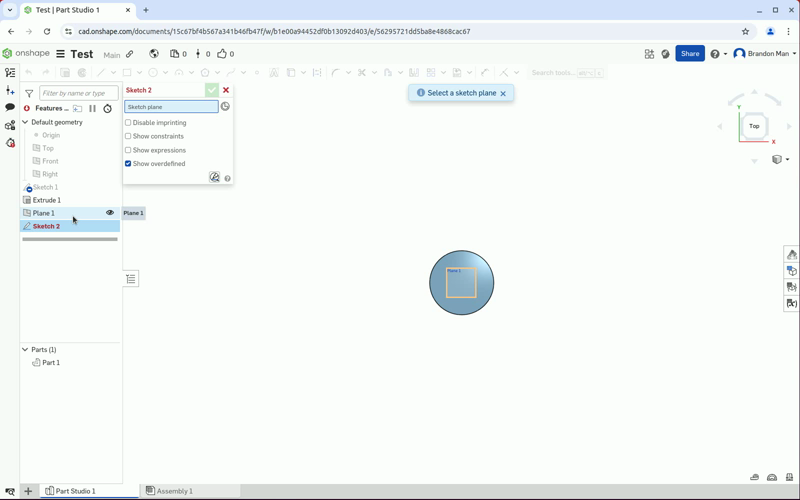
click(73, 215)
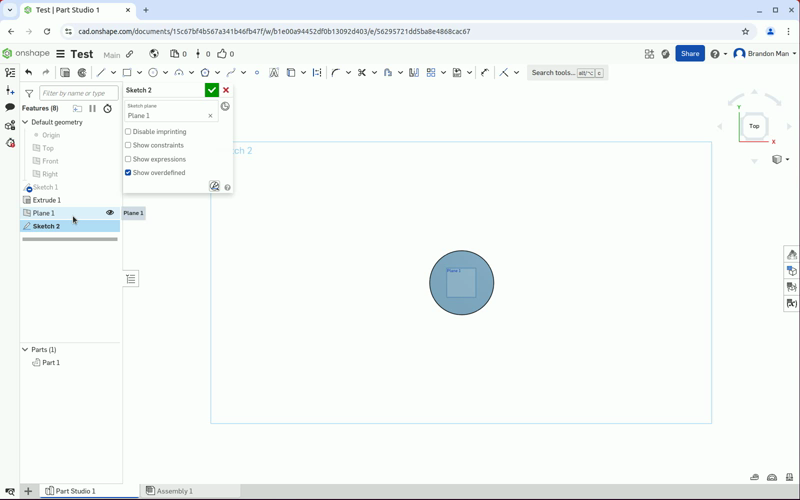
mouse_move(73, 352)
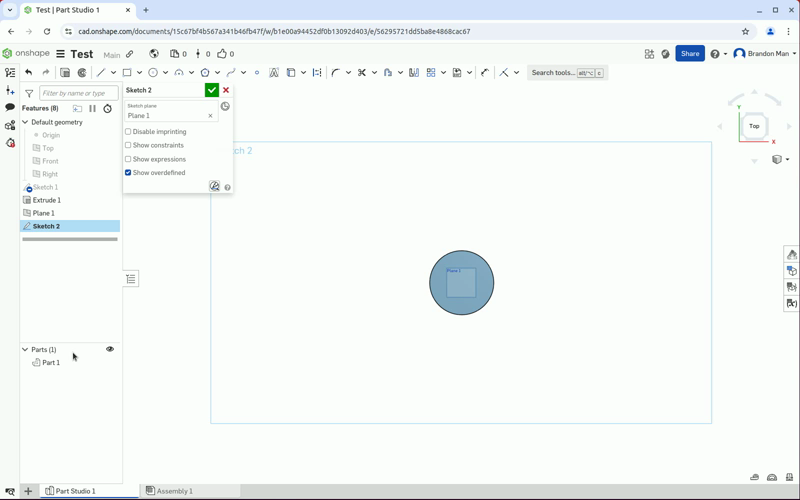
key(y)
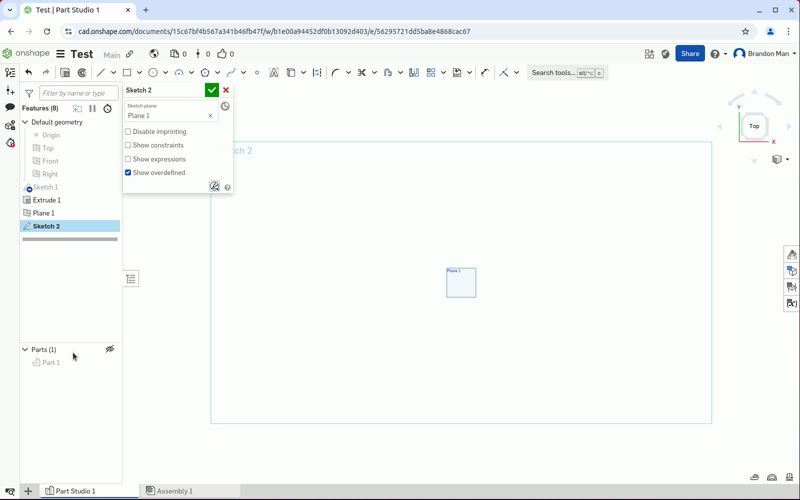
key(l)
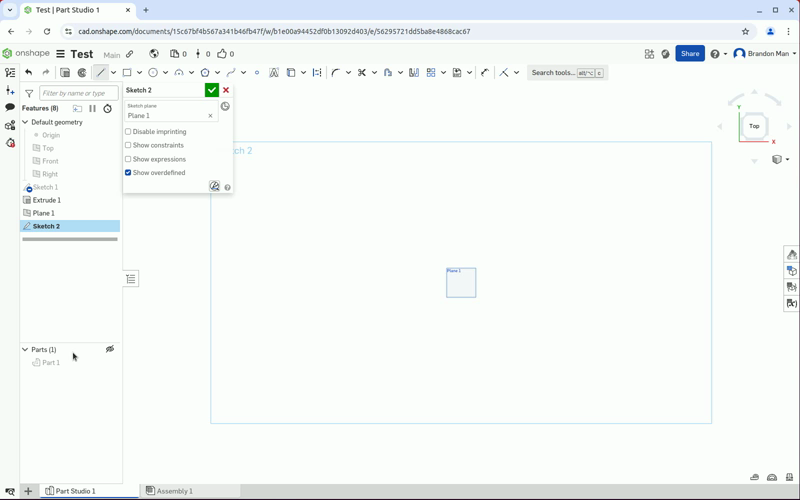
key_down(shift)
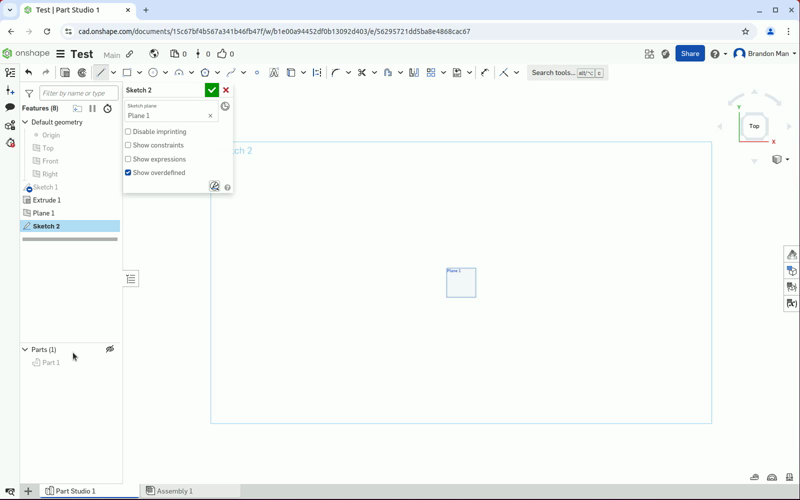
mouse_move(456, 288)
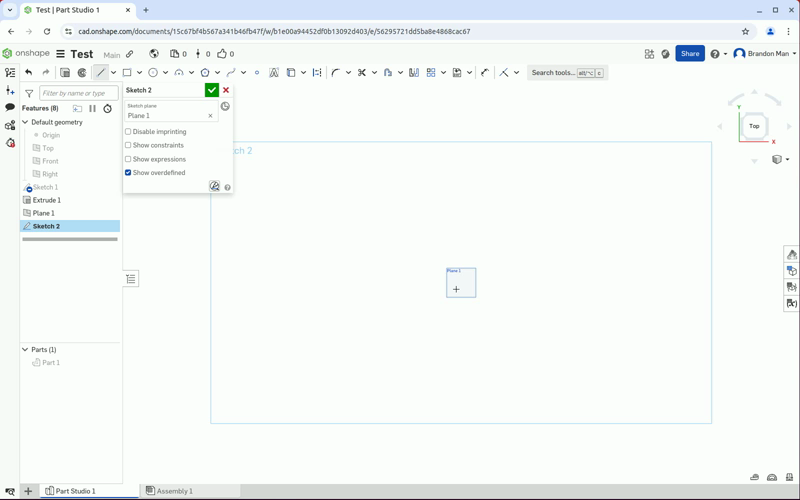
click(456, 288)
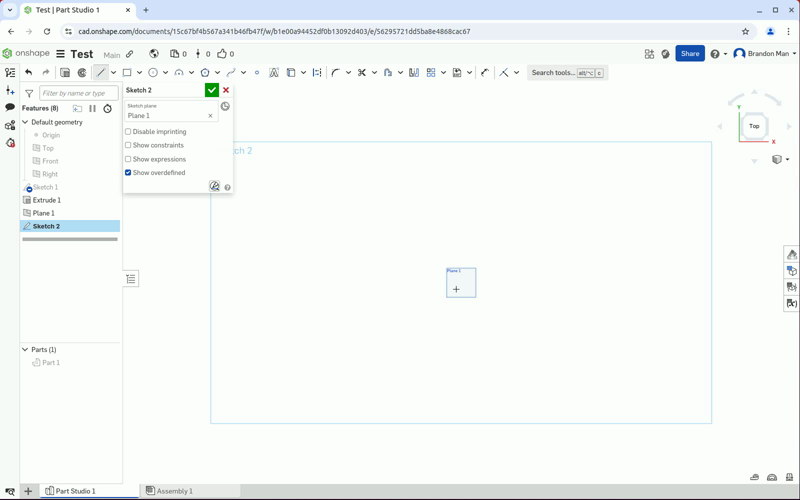
key_up(shift)
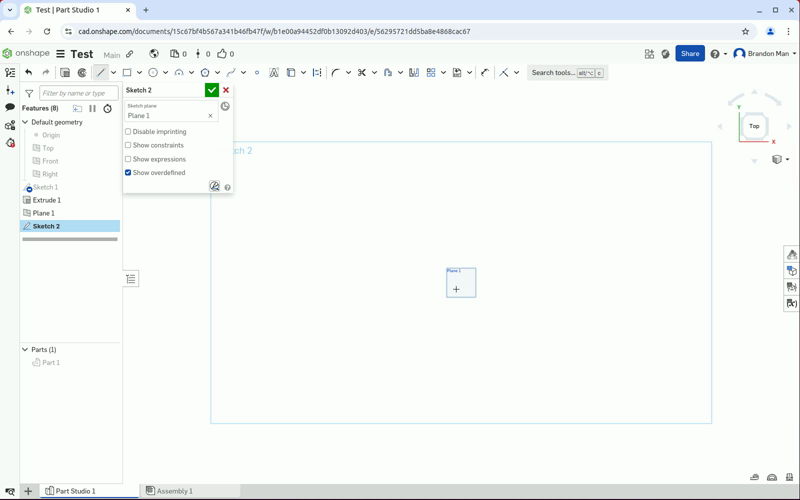
key_down(shift)
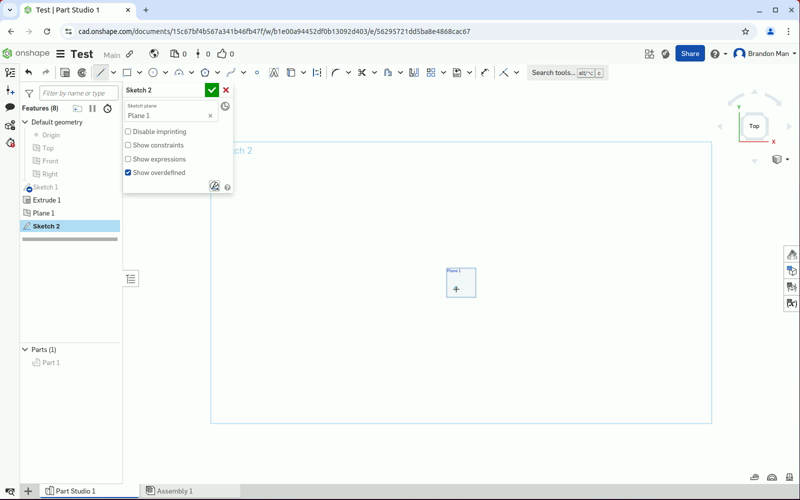
mouse_move(486, 288)
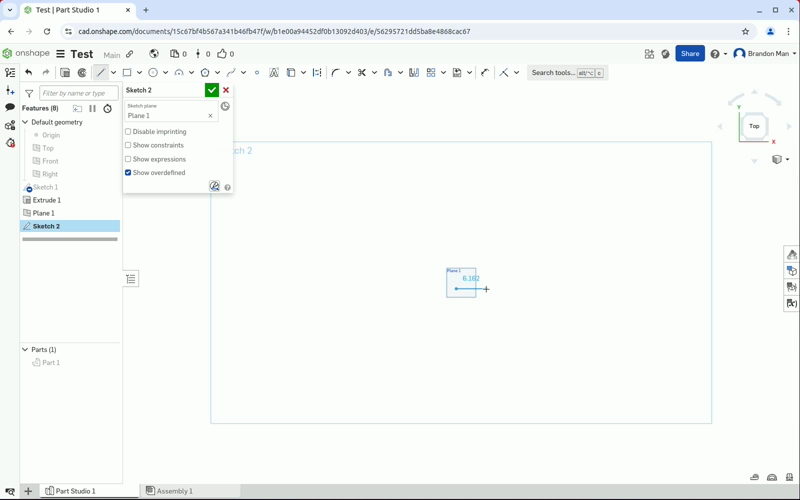
mouse_move(466, 288)
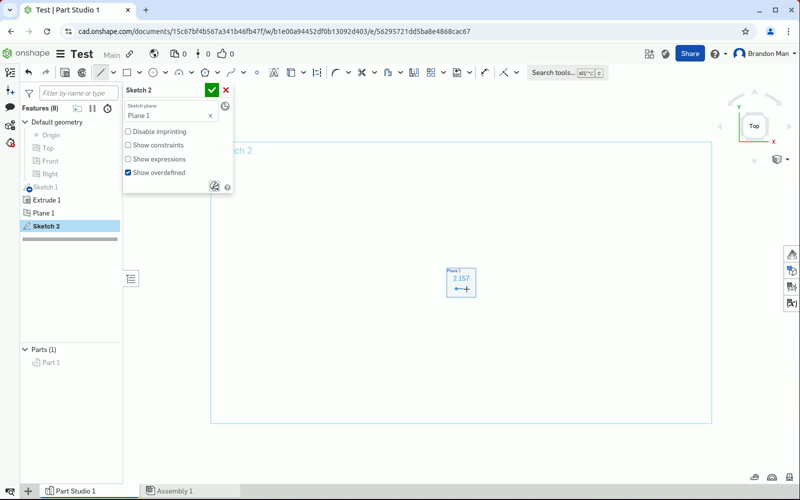
click(466, 288)
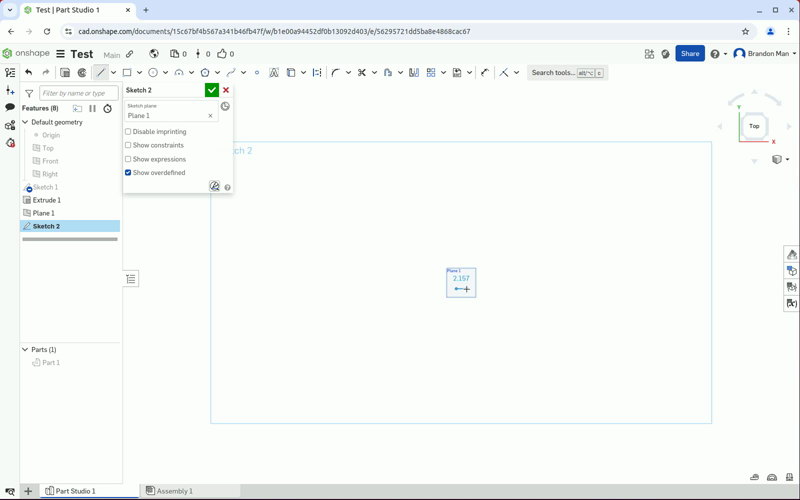
key_up(shift)
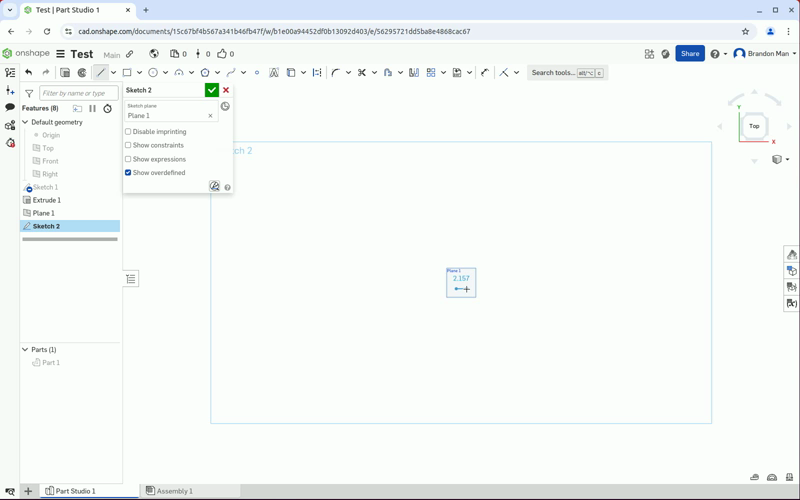
key_down(shift)
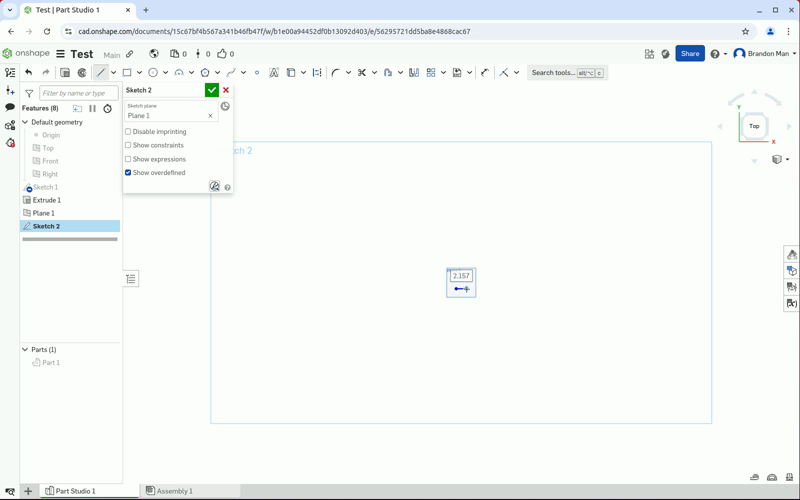
mouse_move(496, 288)
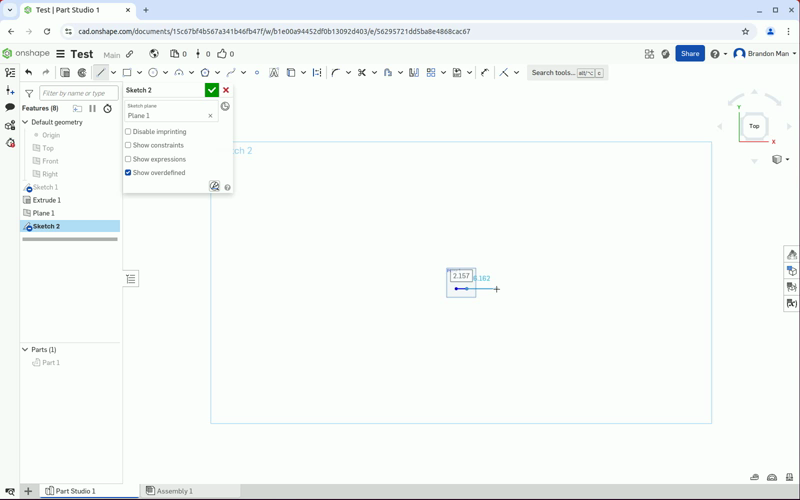
mouse_move(466, 277)
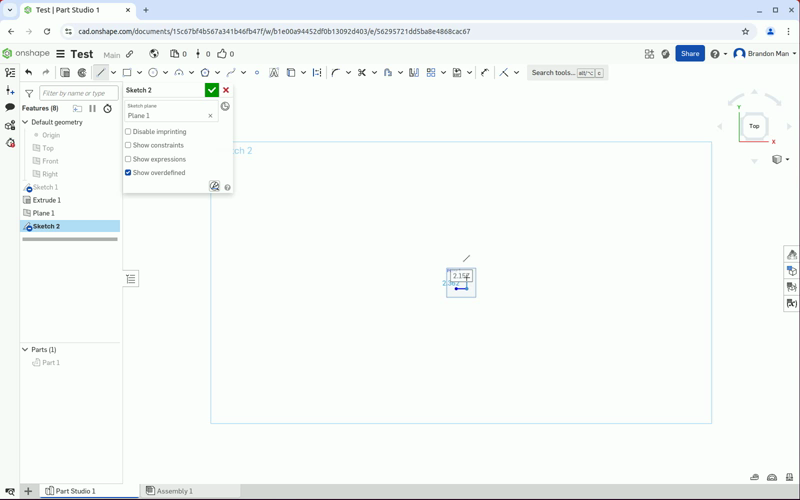
click(466, 277)
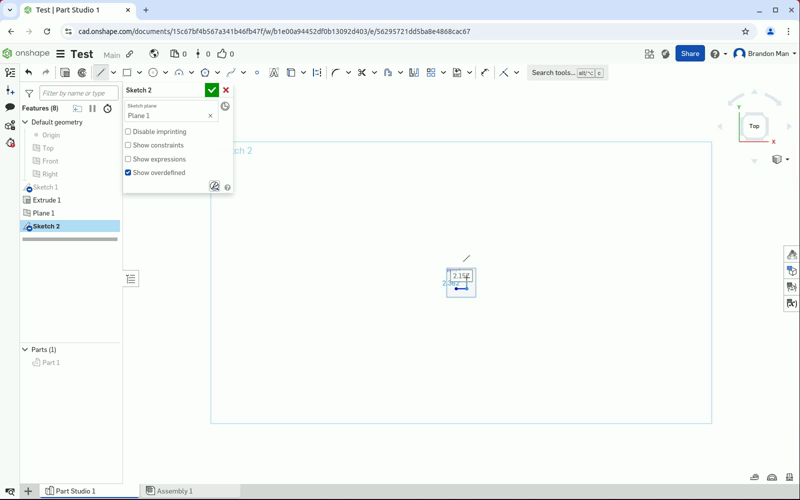
key_up(shift)
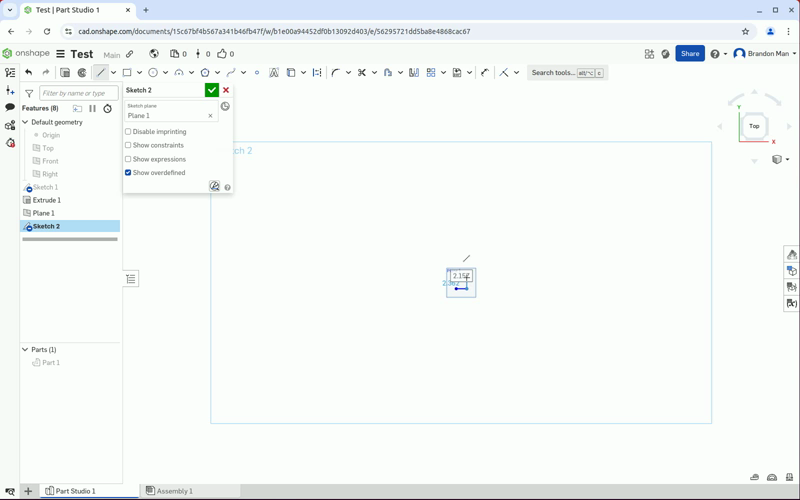
key_down(shift)
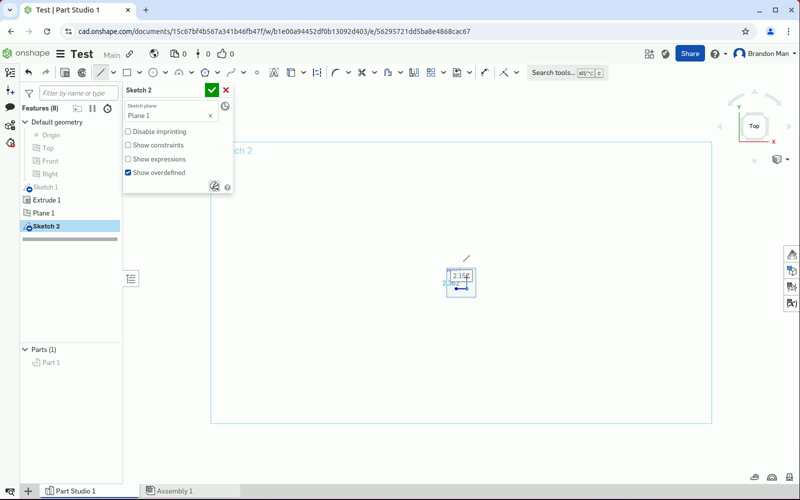
mouse_move(496, 277)
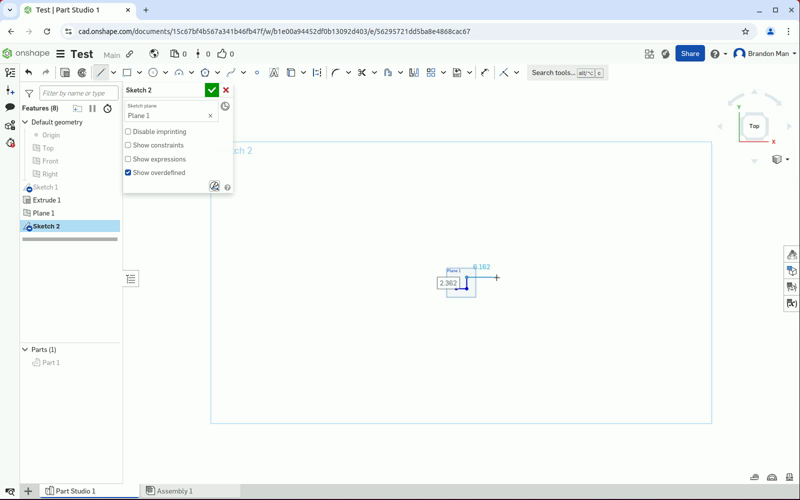
mouse_move(456, 277)
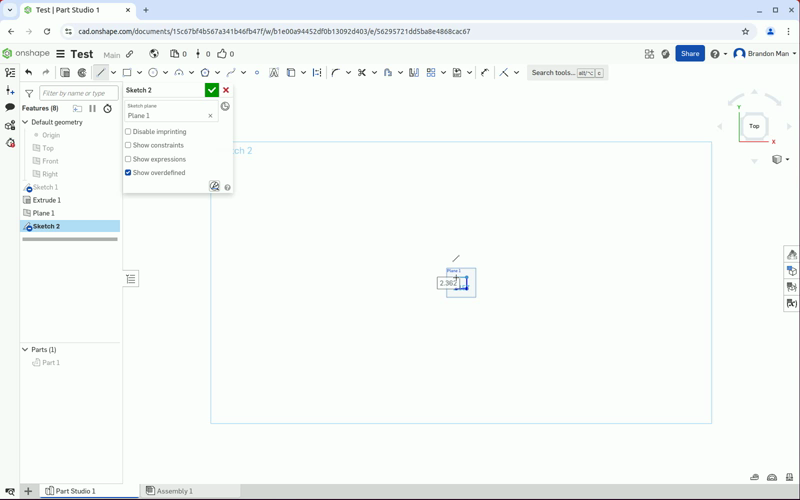
click(456, 277)
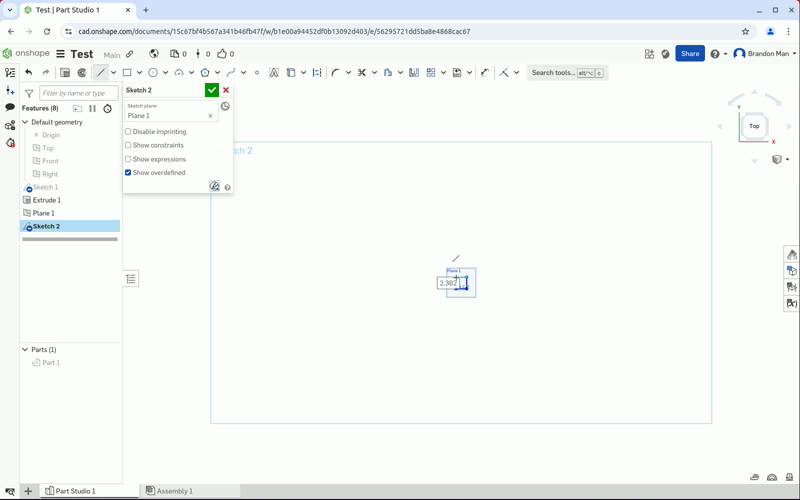
key_up(shift)
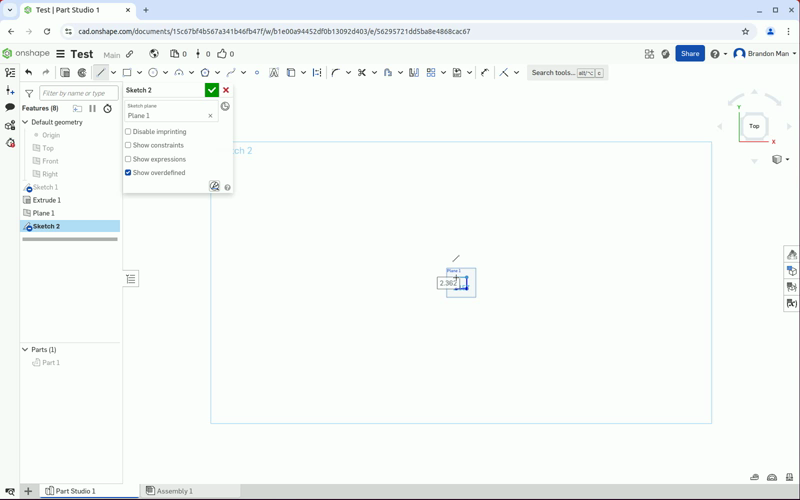
mouse_move(486, 277)
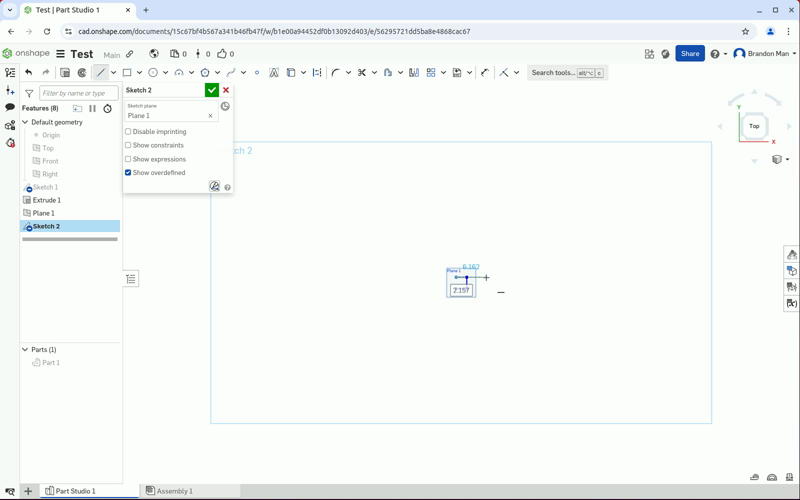
key_down(shift)
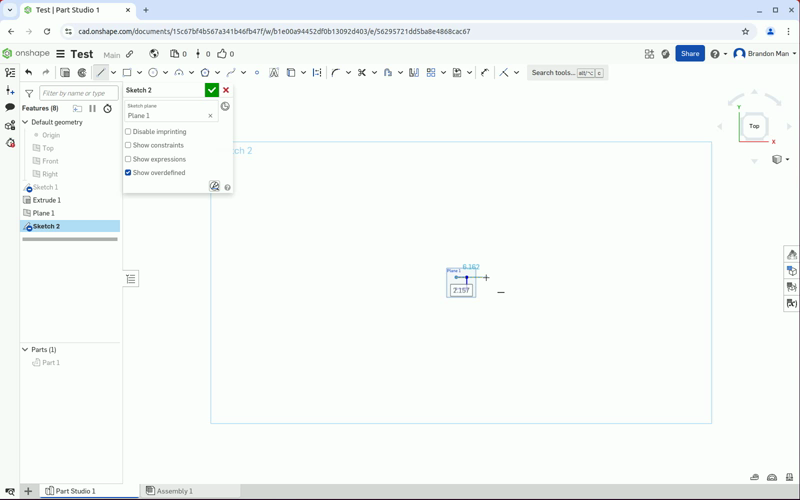
mouse_move(456, 288)
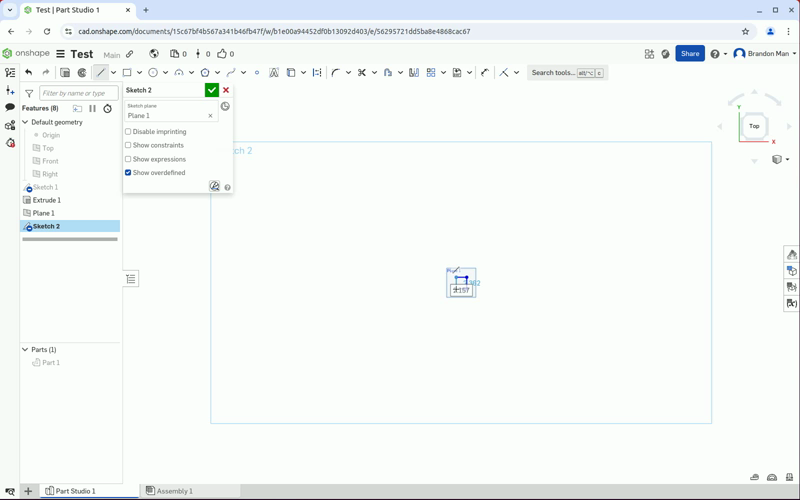
key_up(shift)
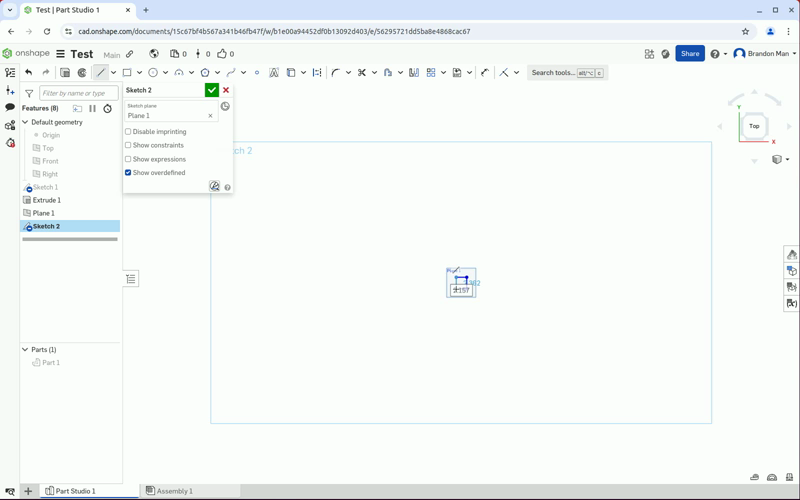
click(456, 288)
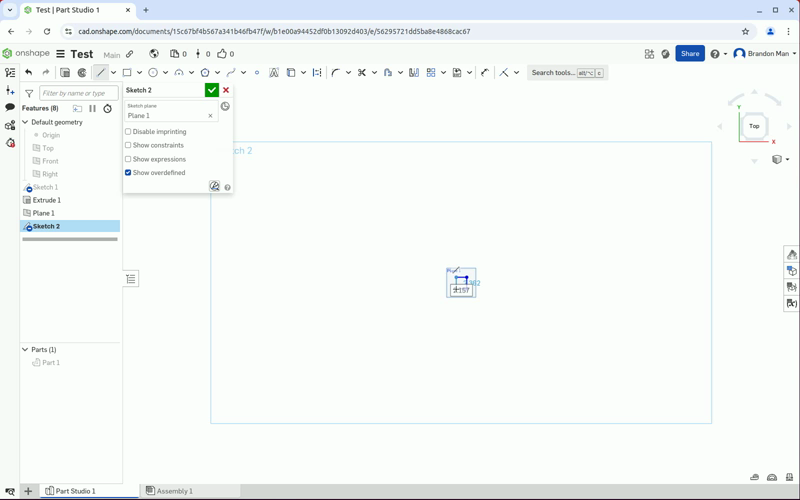
key(esc)
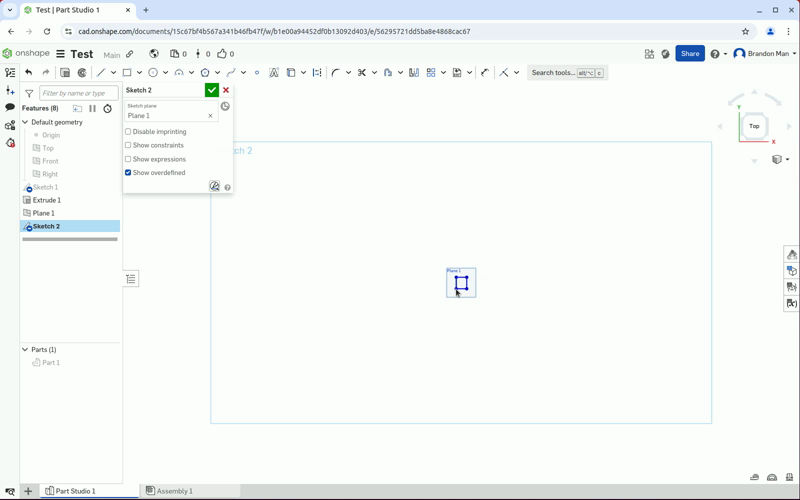
mouse_move(457, 284)
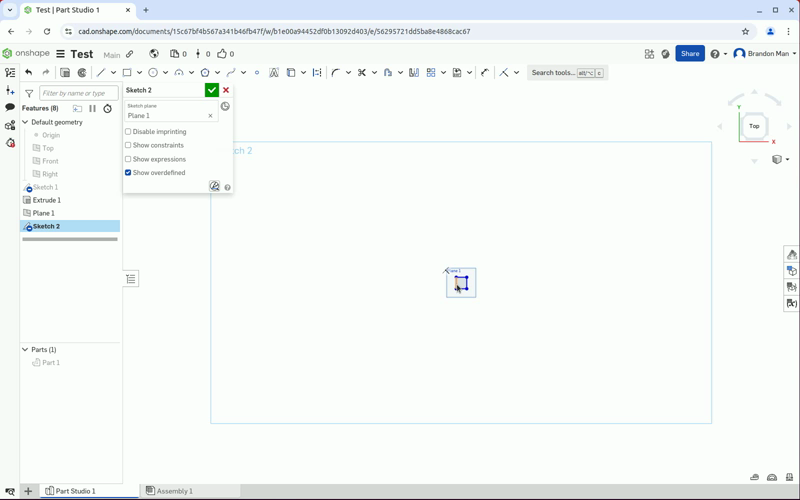
scroll(6)
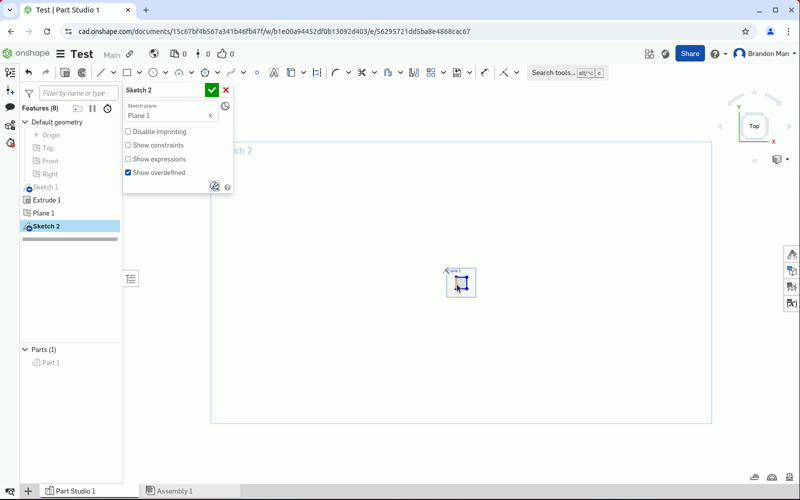
scroll(6)
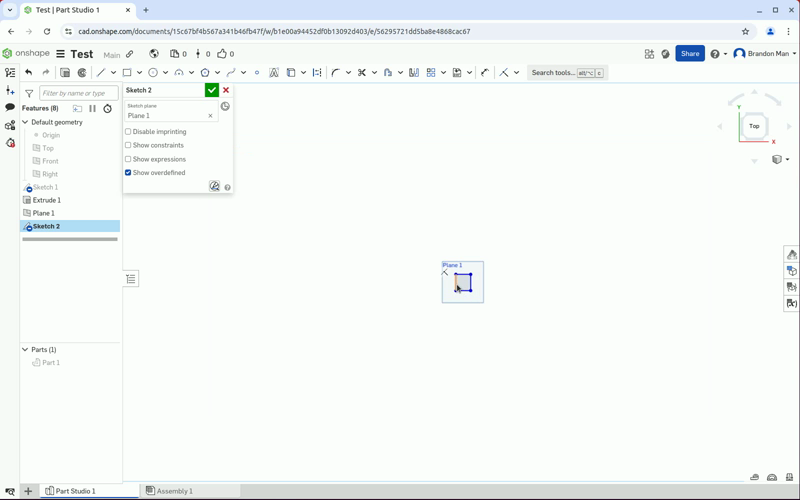
scroll(6)
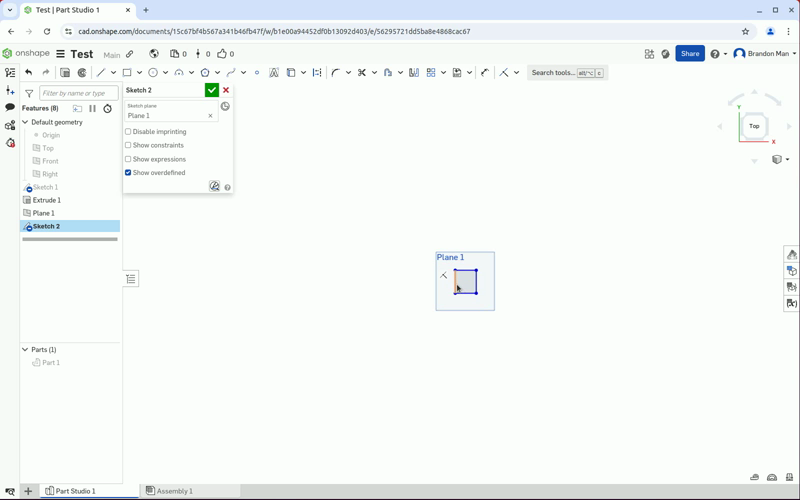
scroll(6)
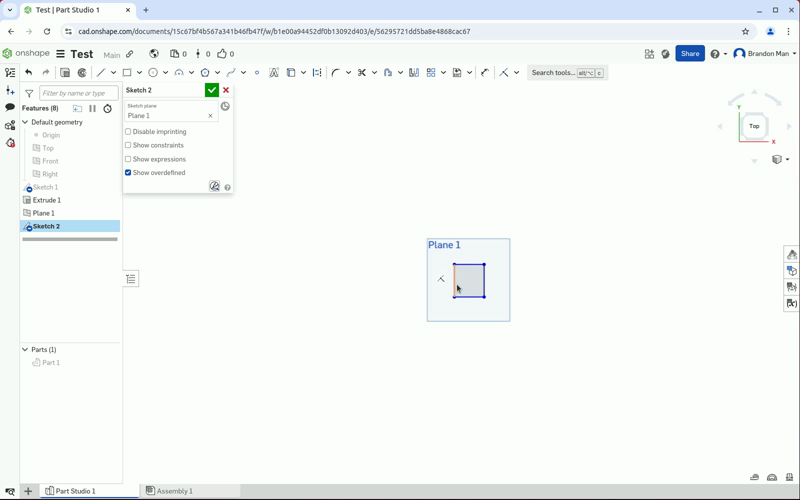
scroll(6)
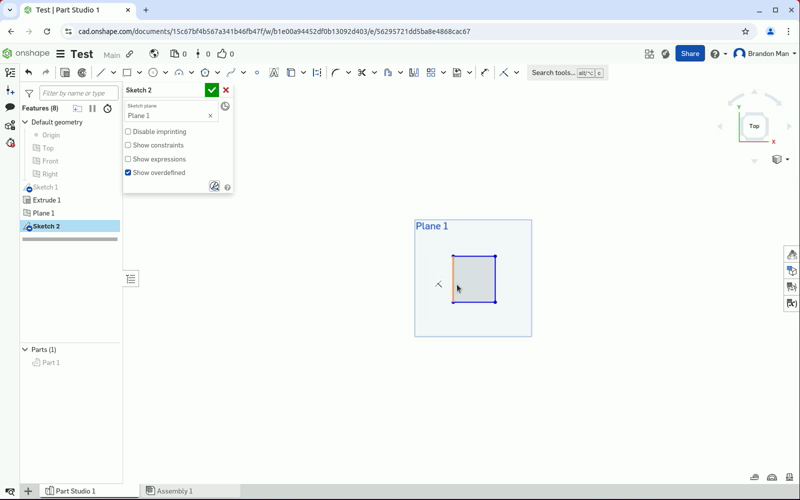
scroll(6)
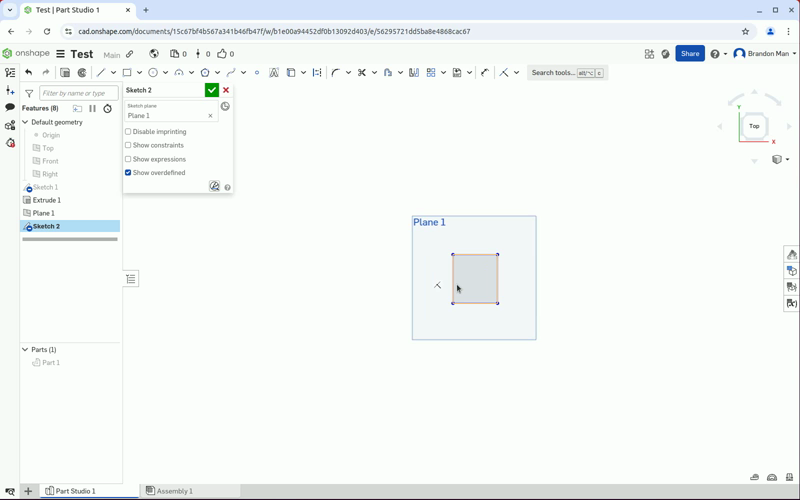
scroll(6)
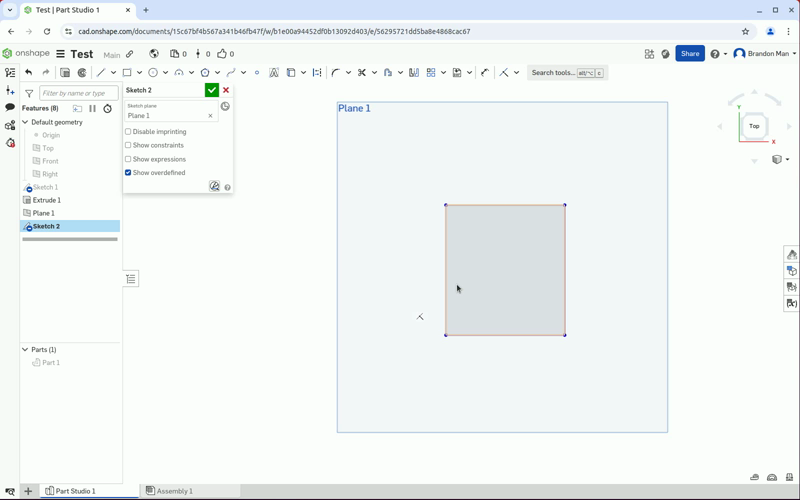
click(457, 284)
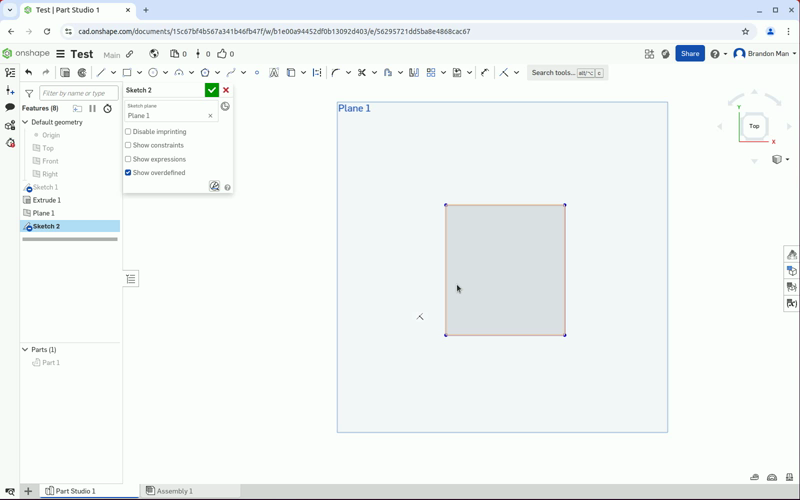
scroll(-6)
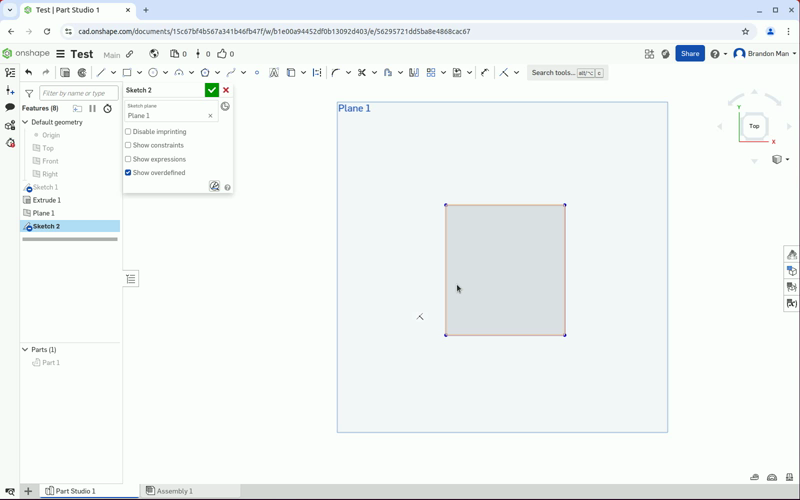
scroll(-6)
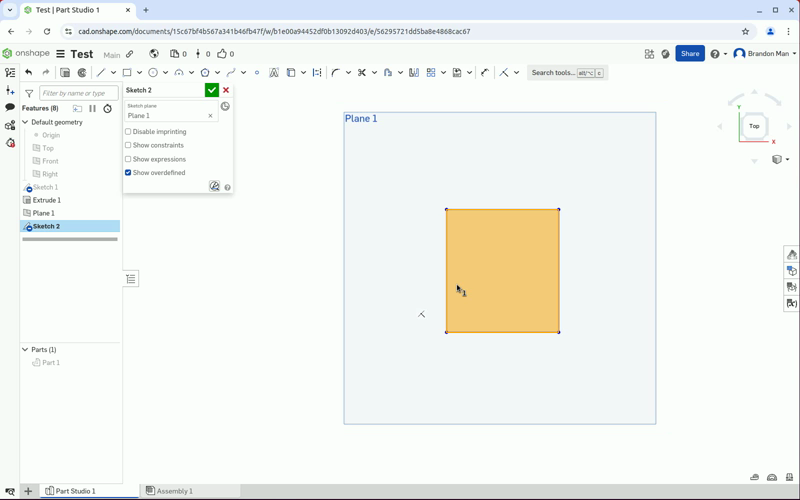
scroll(-6)
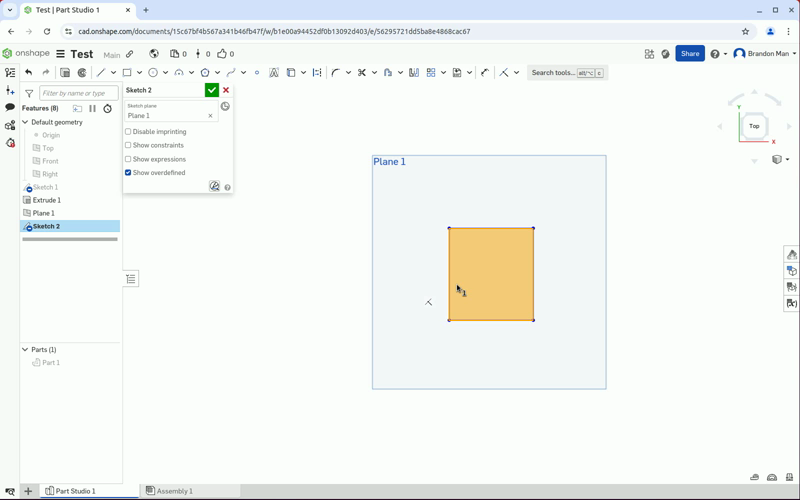
scroll(-6)
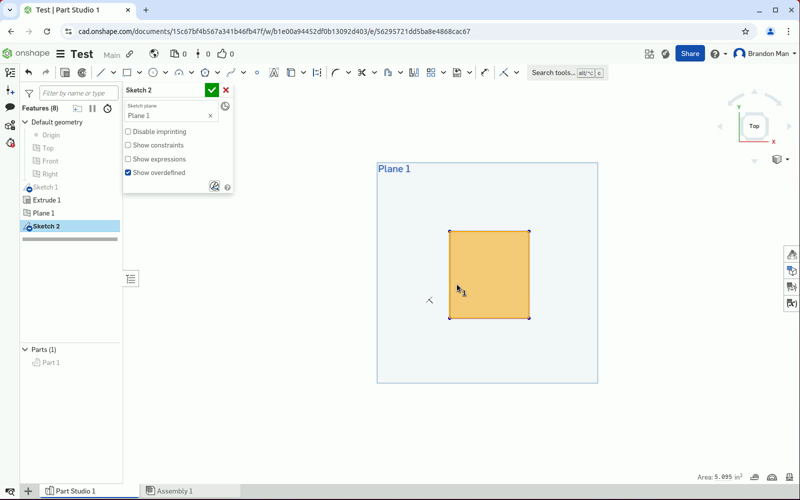
scroll(-6)
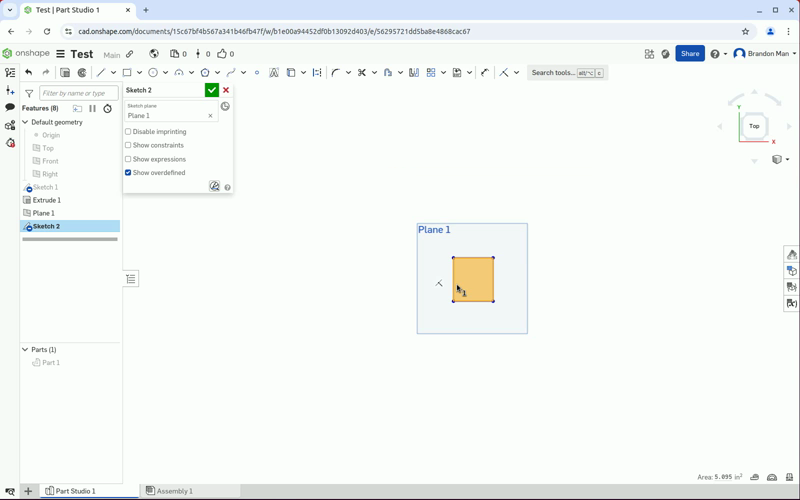
scroll(-6)
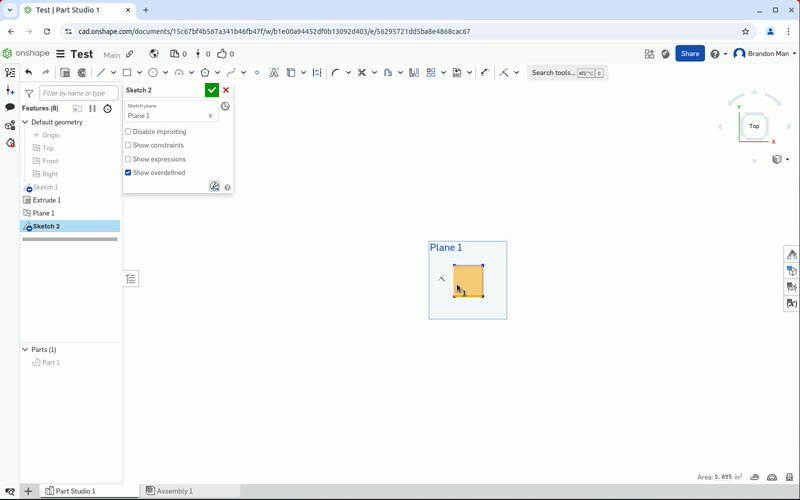
scroll(-6)
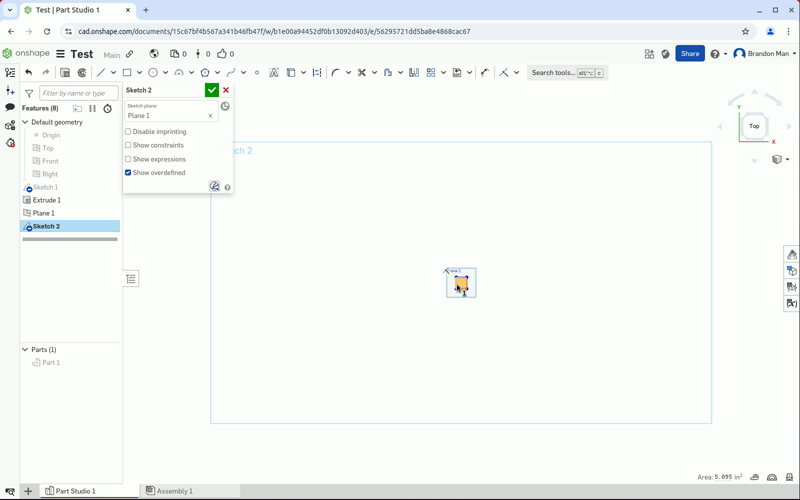
mouse_move(73, 352)
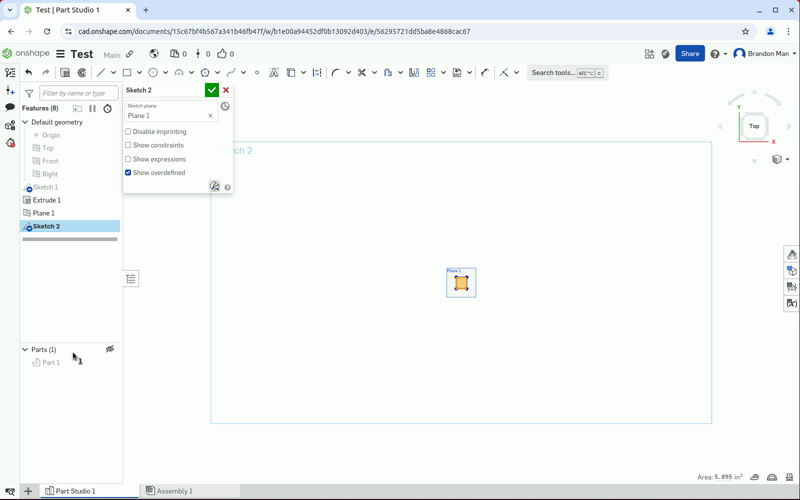
key(shift+y)
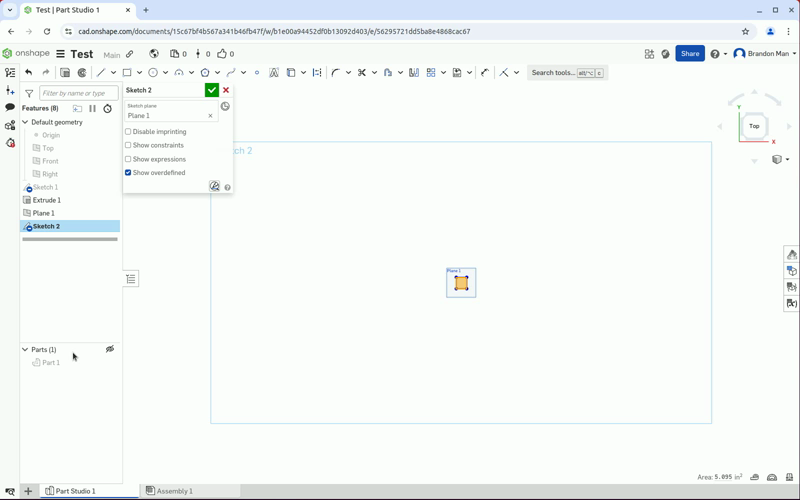
key(shift+e)
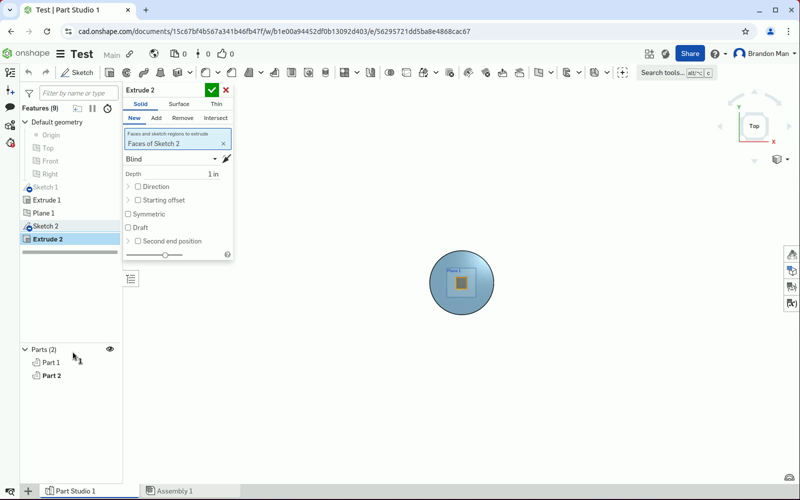
mouse_move(143, 106)
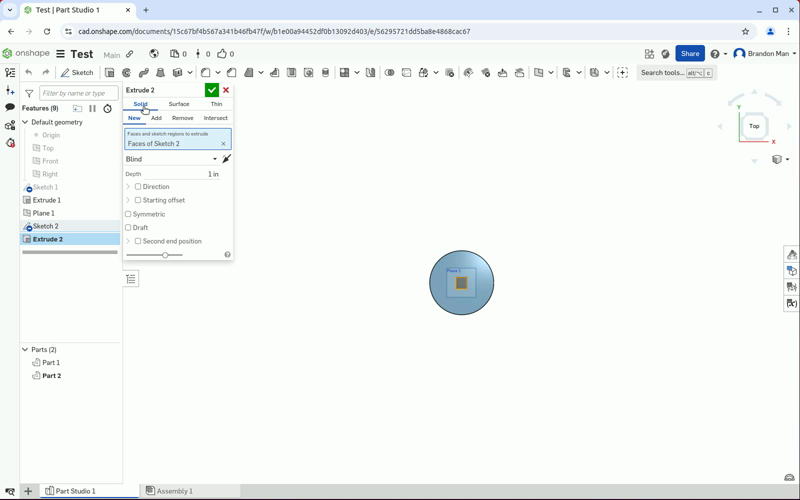
click(143, 106)
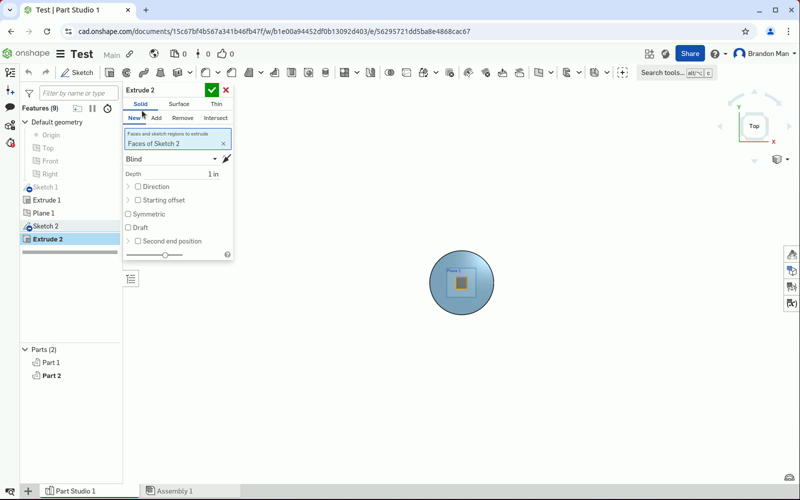
mouse_move(137, 120)
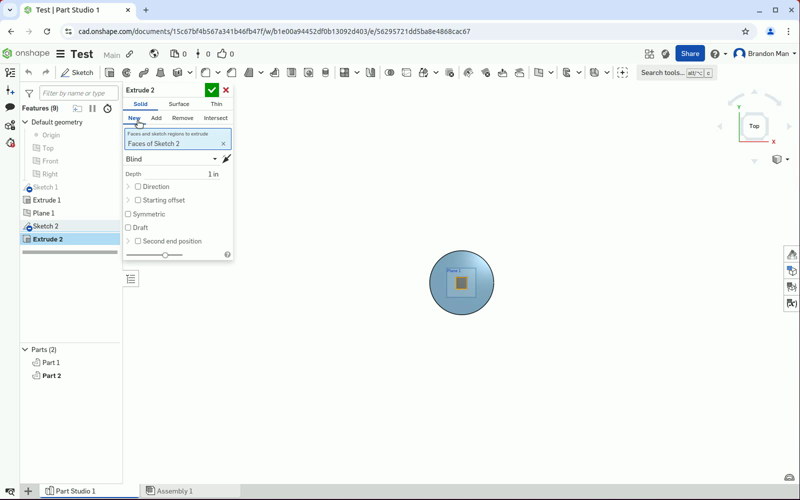
click(137, 120)
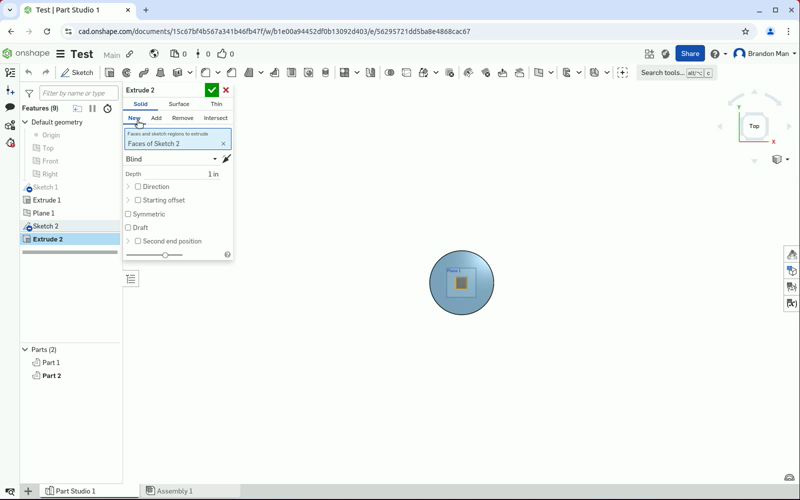
key(tab, 4)
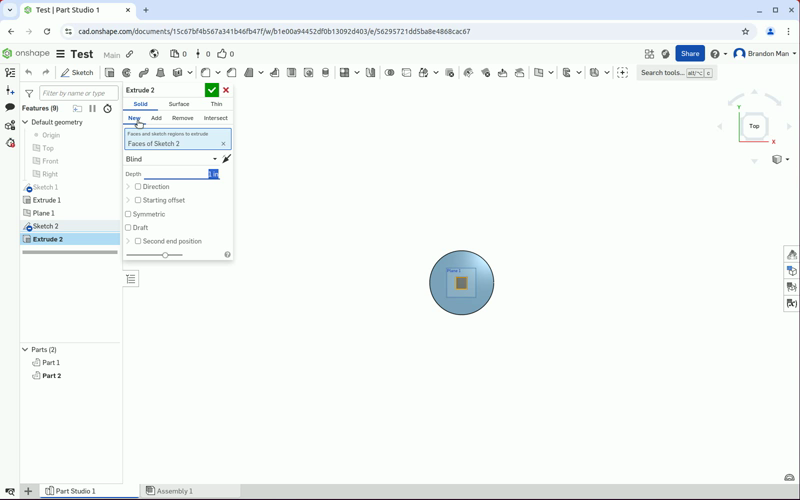
text(15.646)
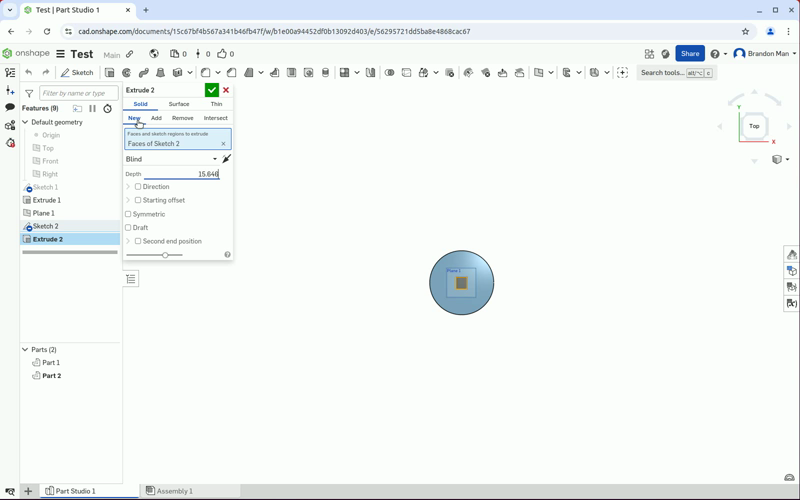
key(enter)
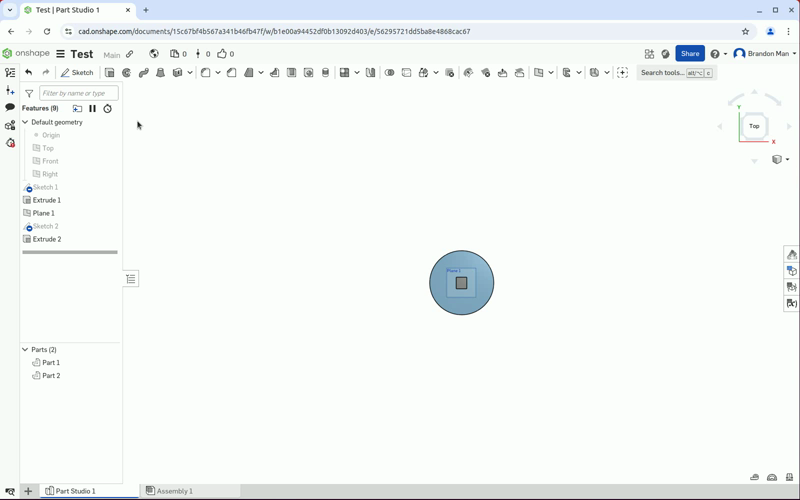
key(shift+h)
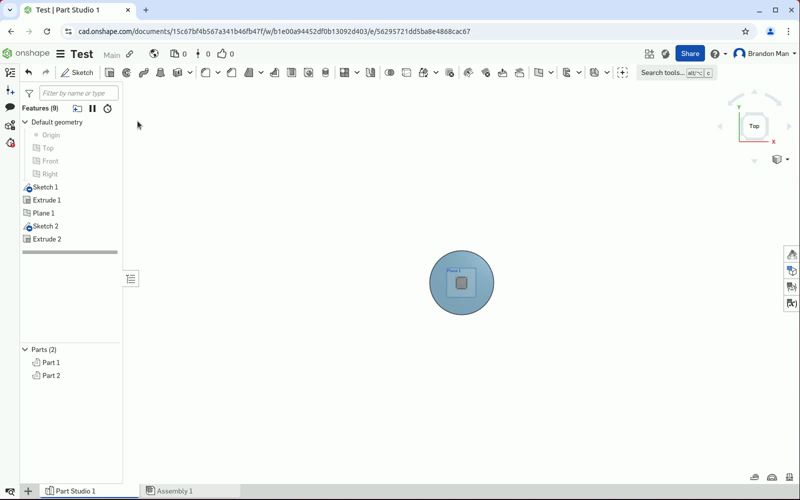
key(shift+h)
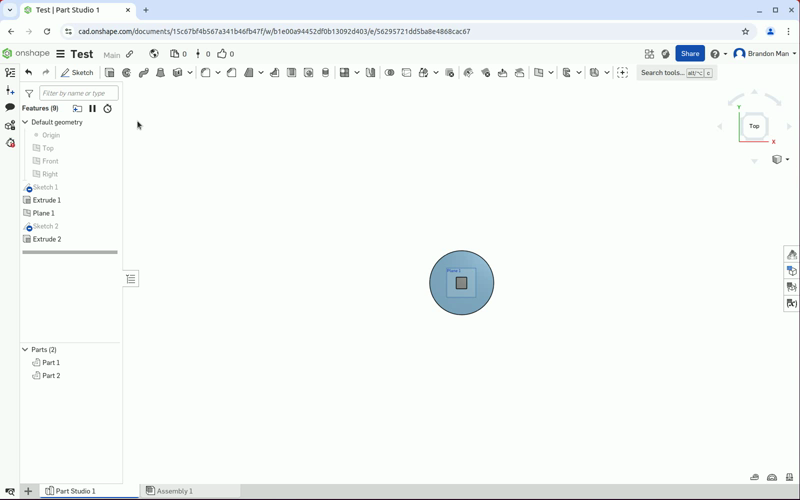
mouse_move(73, 189)
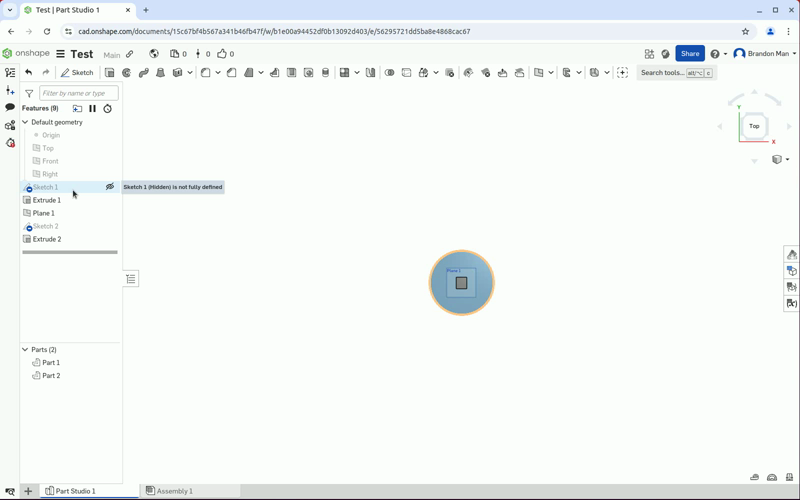
click(73, 189)
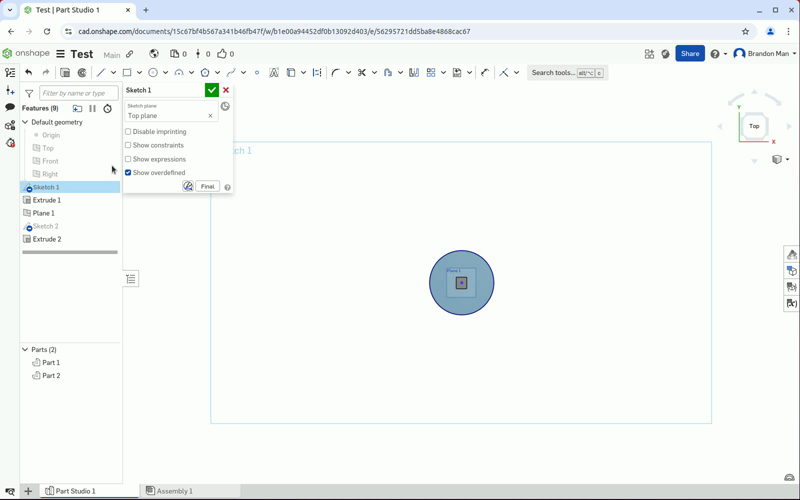
mouse_move(229, 92)
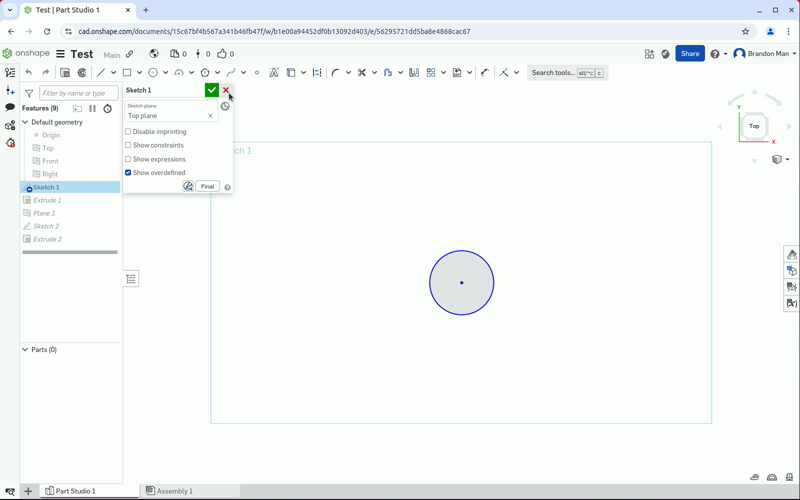
click(229, 92)
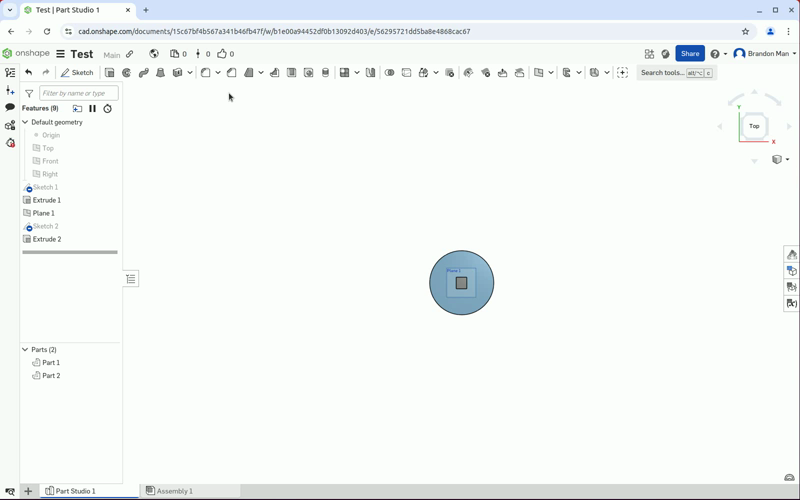
mouse_move(73, 352)
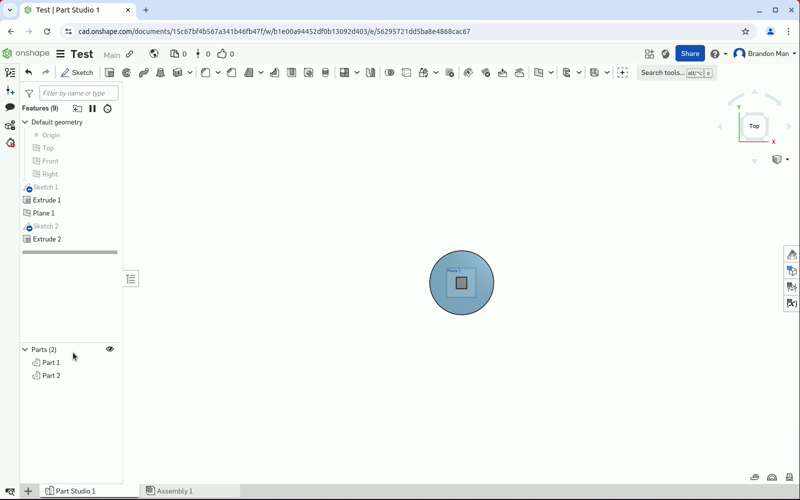
key(y)
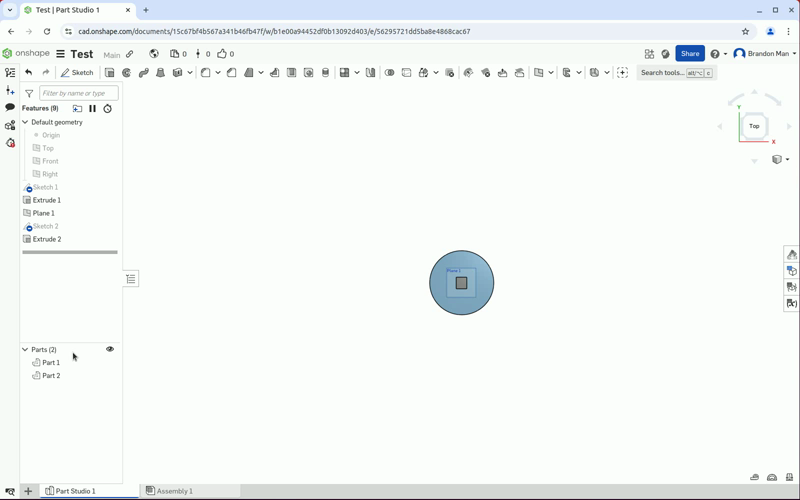
key(shift+p)
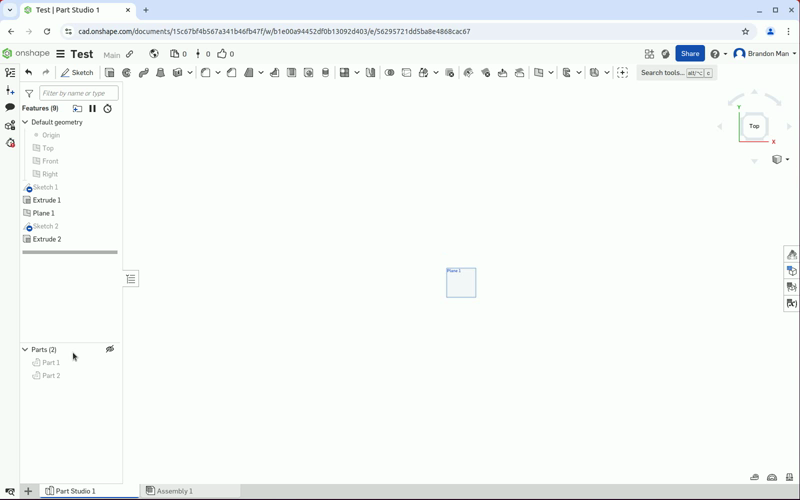
key(space)
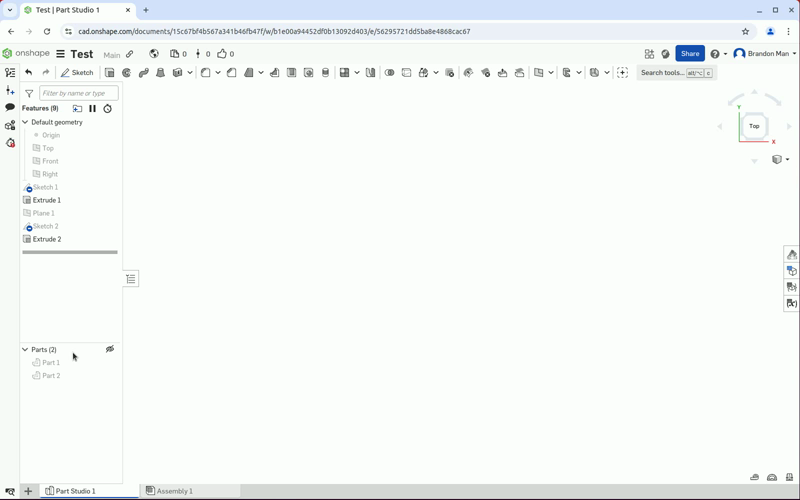
key_down(shift)
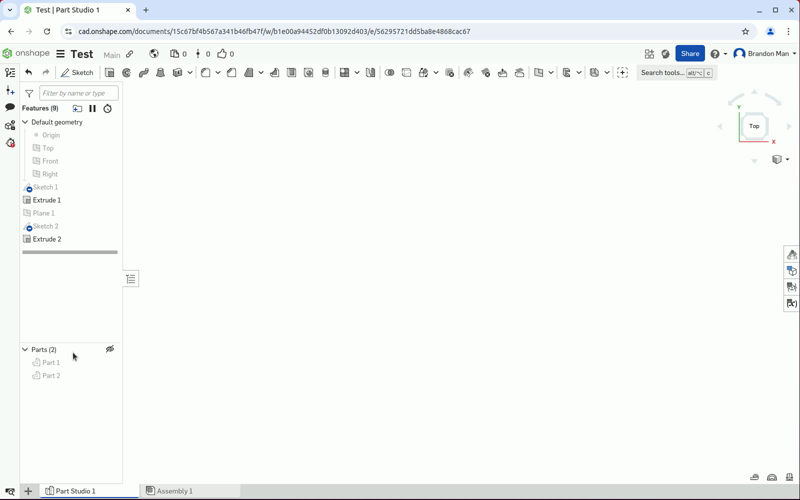
key(up)
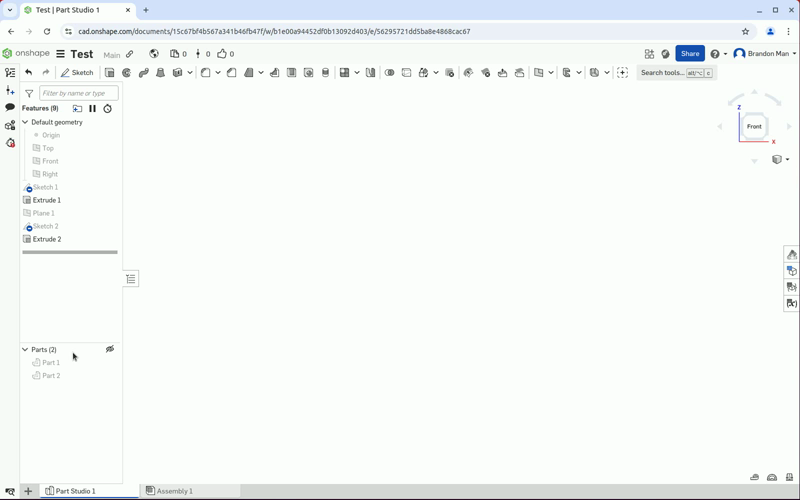
key_up(shift)
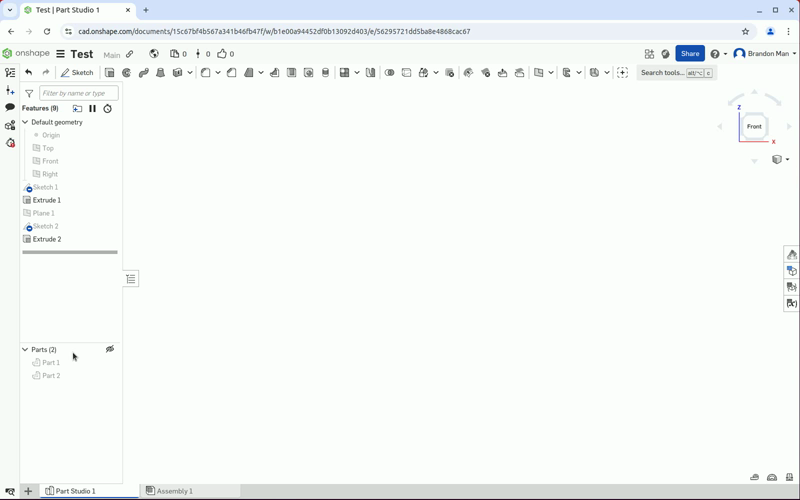
mouse_move(73, 352)
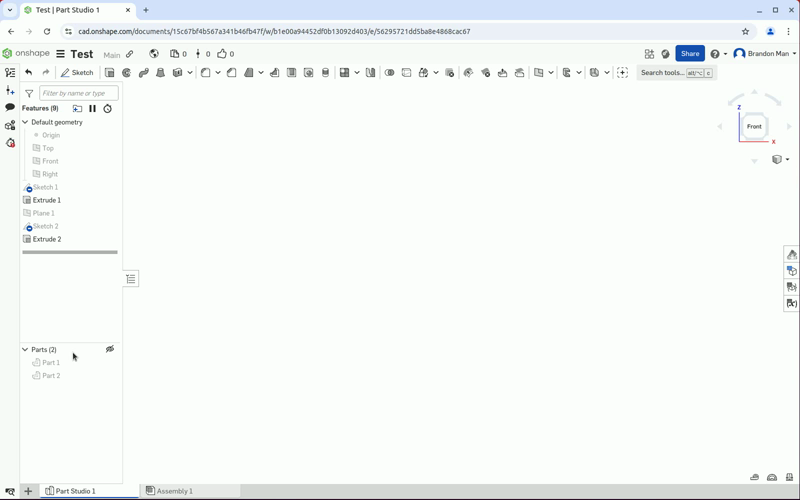
key(shift+y)
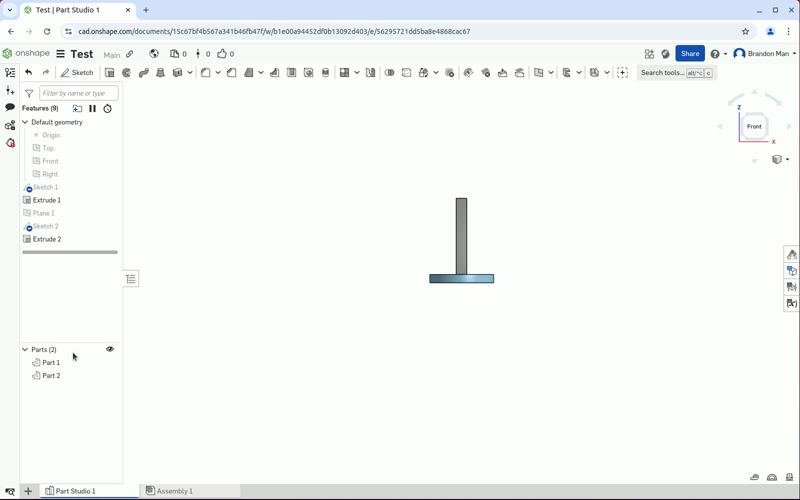
mouse_move(541, 75)
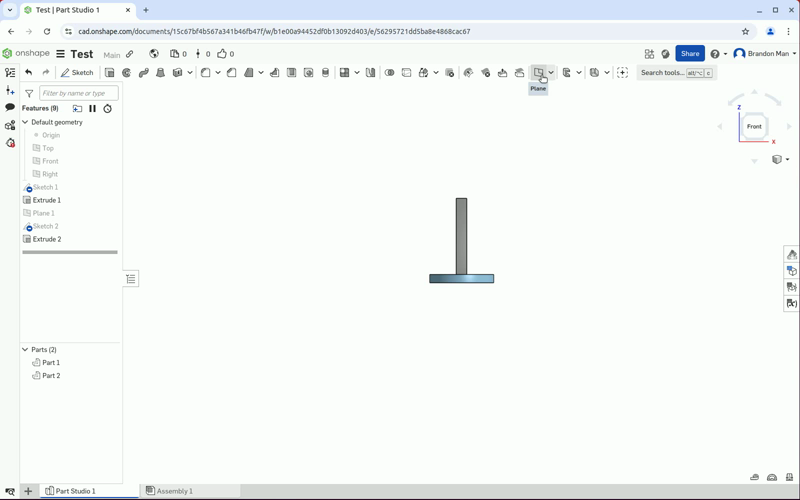
click(541, 75)
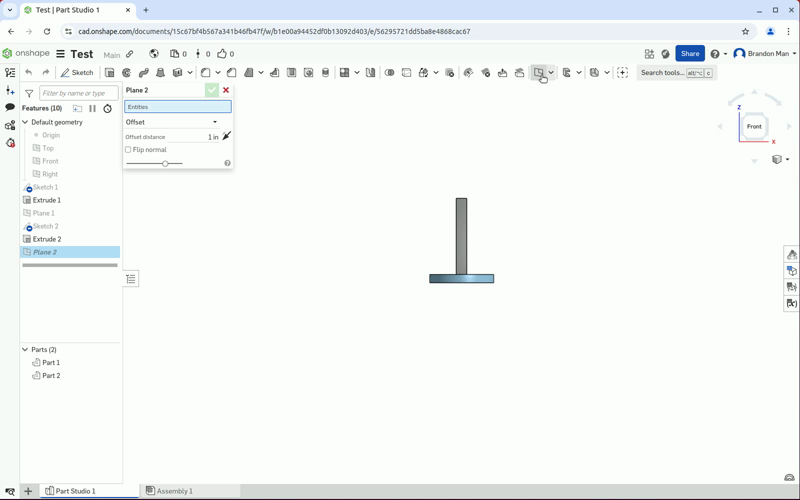
mouse_move(73, 163)
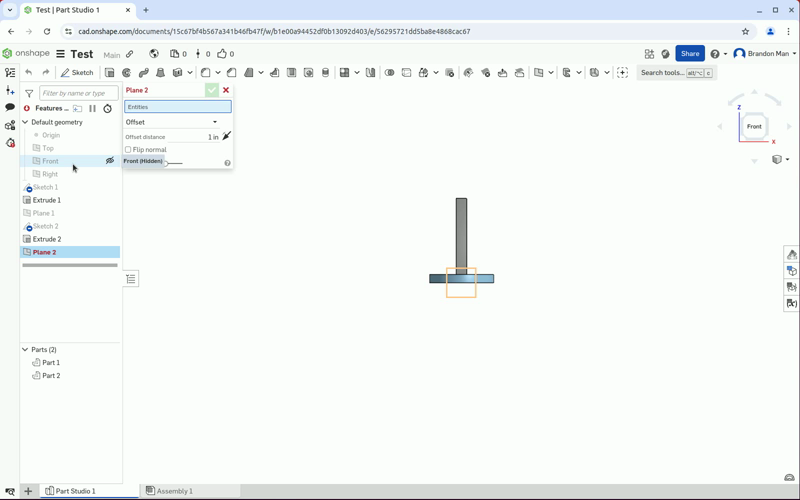
click(73, 163)
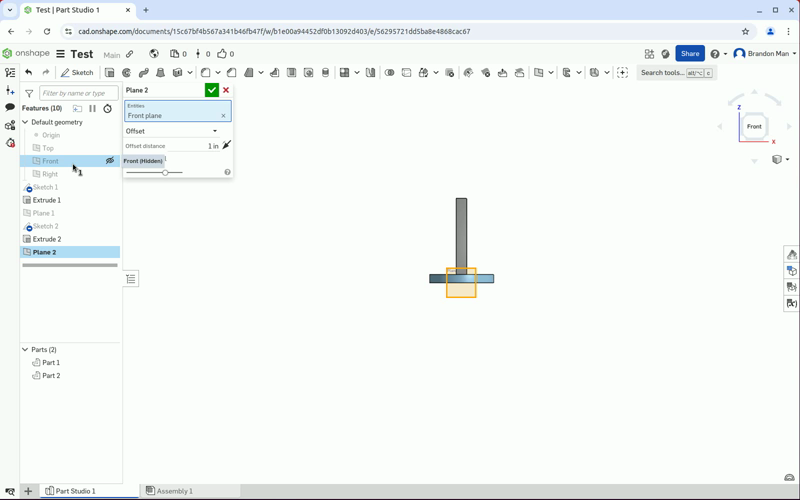
key(tab, 2)
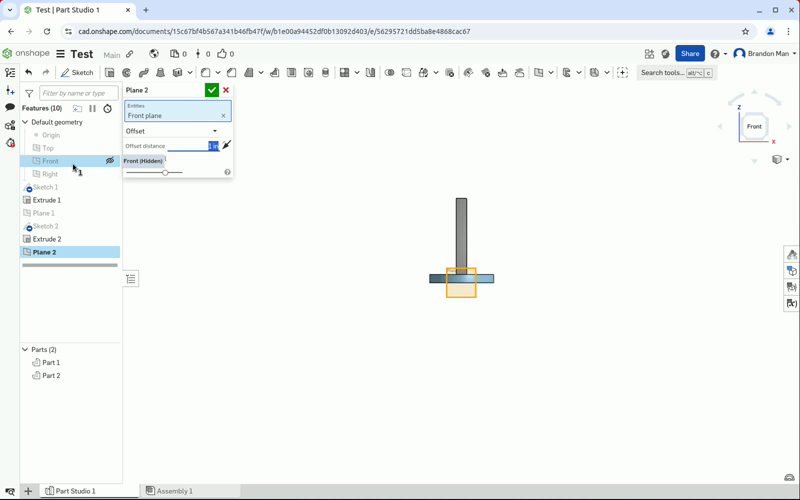
text(1.202)
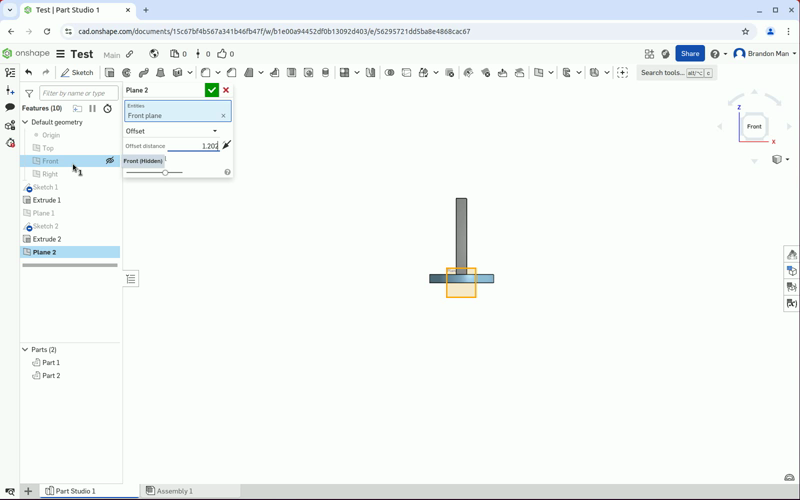
key(enter, 2)
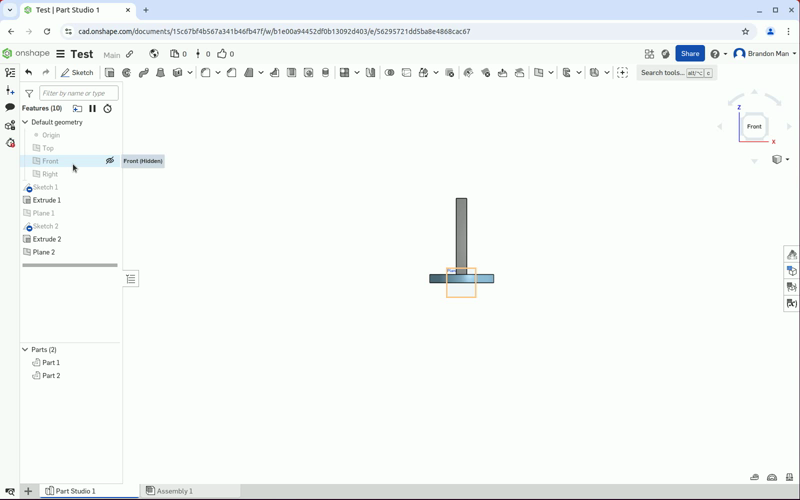
key(shift+s)
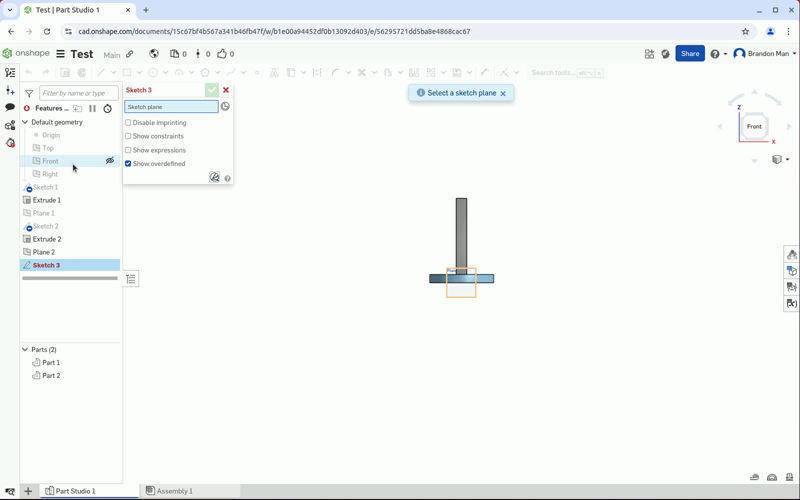
mouse_move(73, 254)
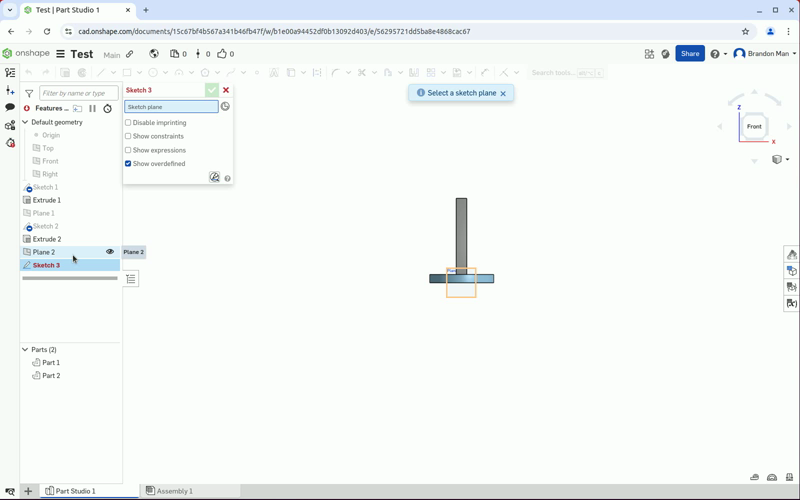
click(73, 254)
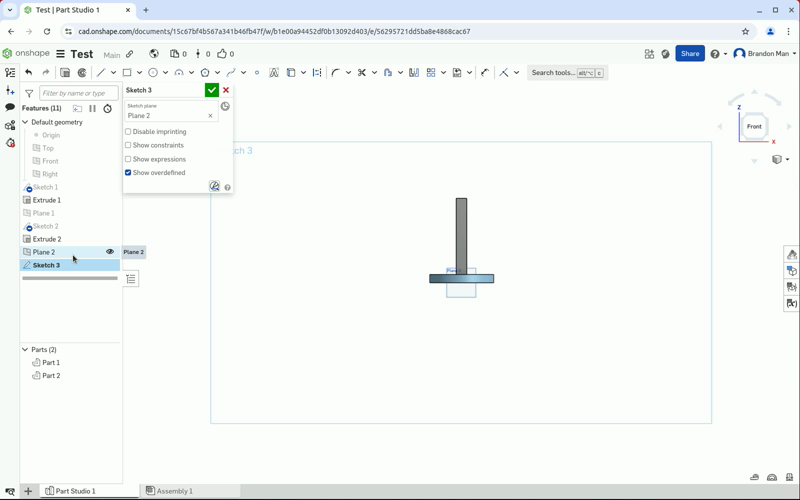
mouse_move(73, 352)
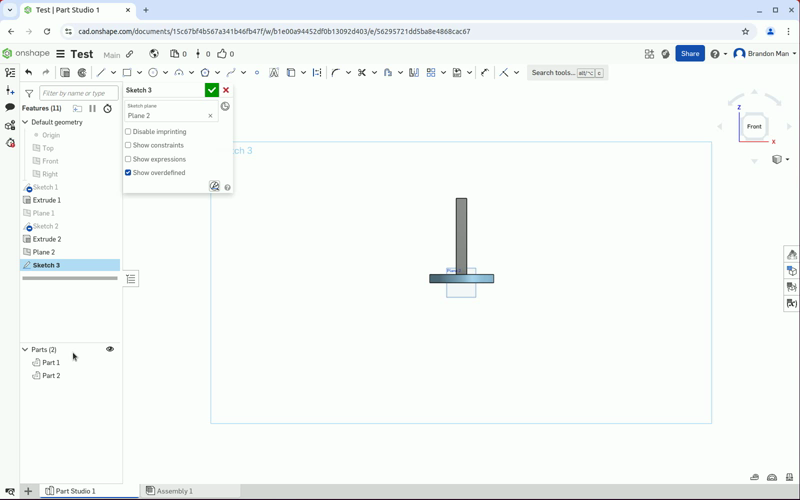
key(y)
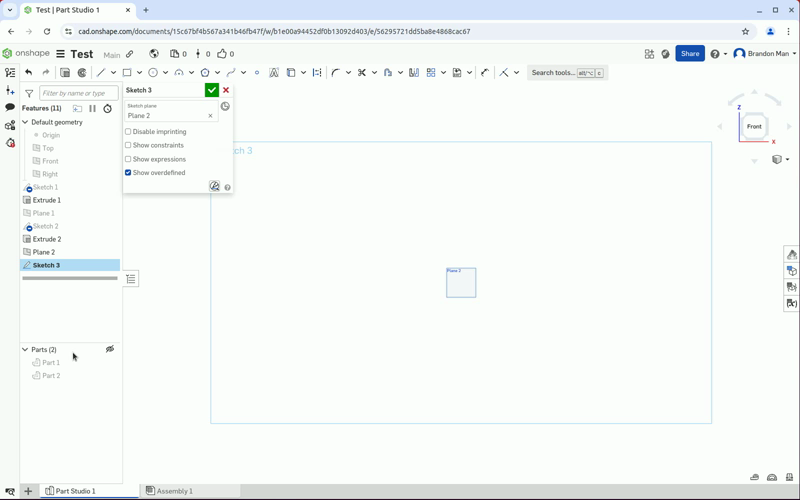
key(l)
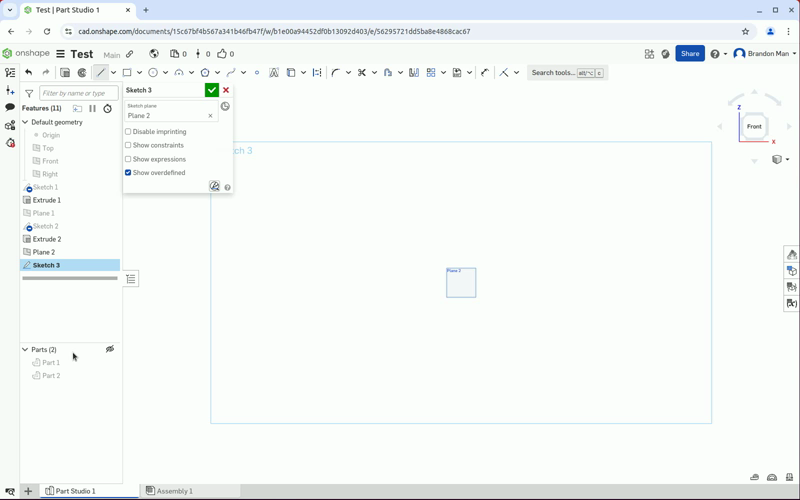
key_down(shift)
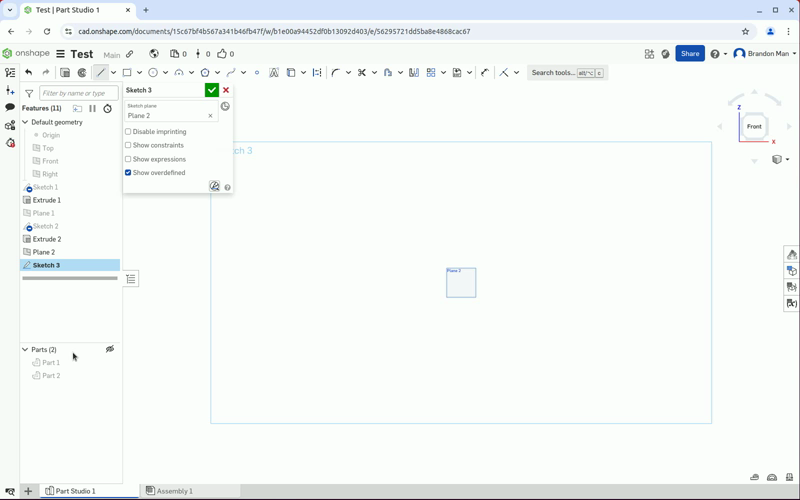
mouse_move(429, 224)
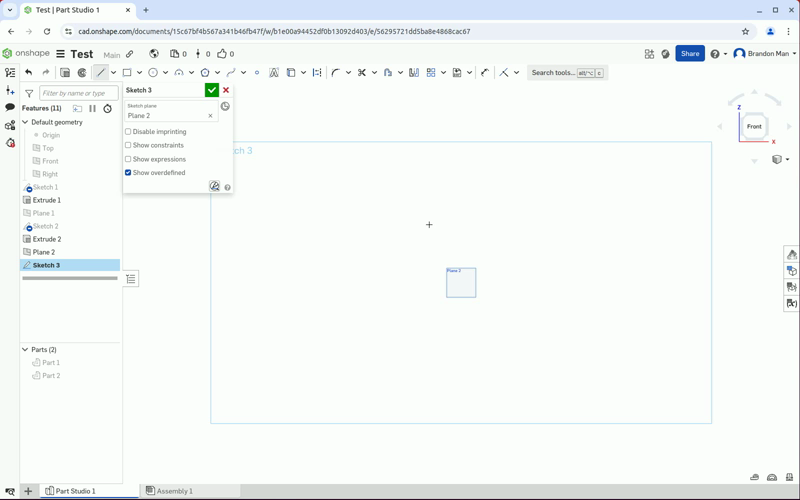
click(429, 224)
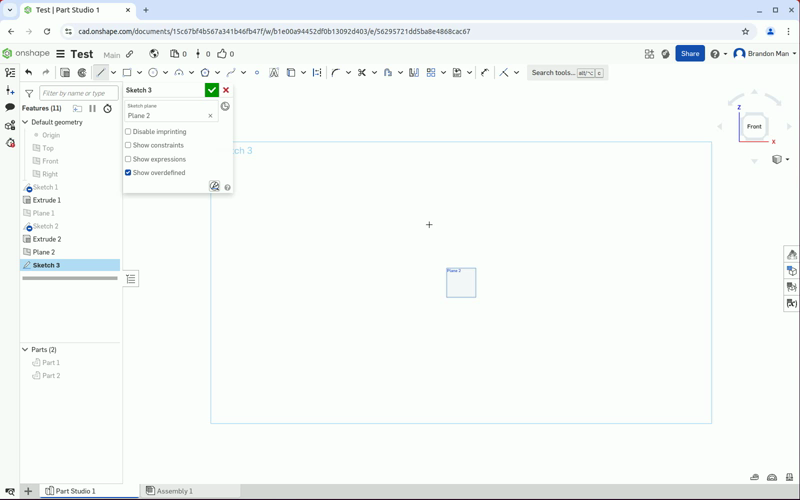
key_up(shift)
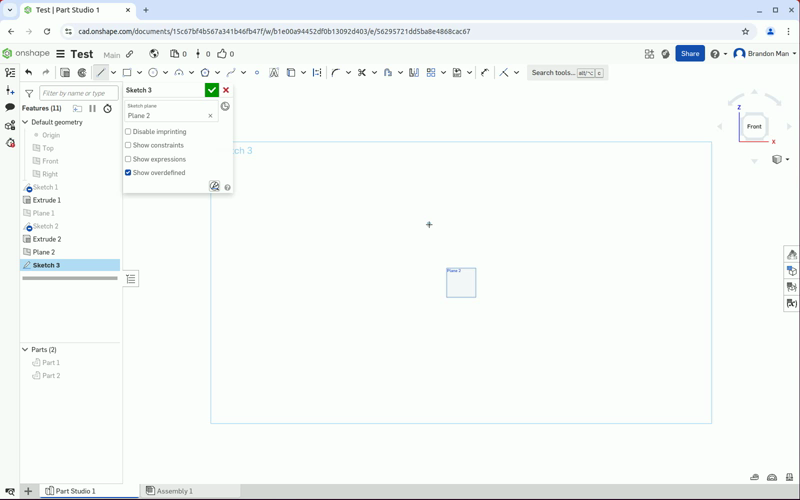
key_down(shift)
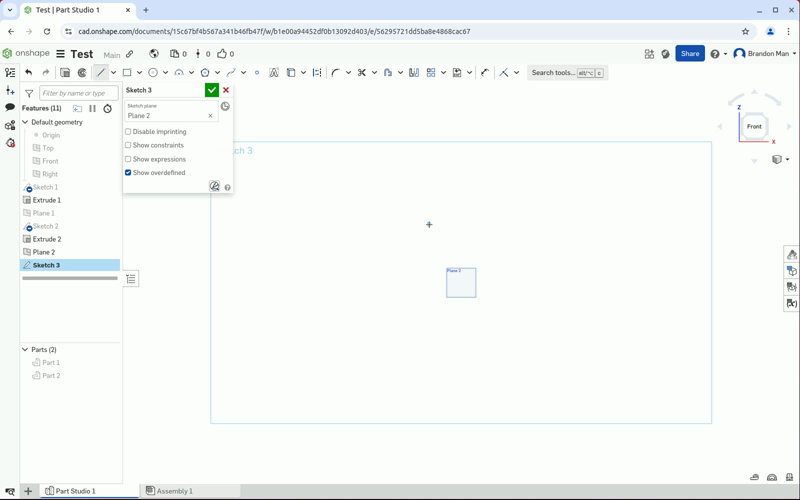
mouse_move(459, 224)
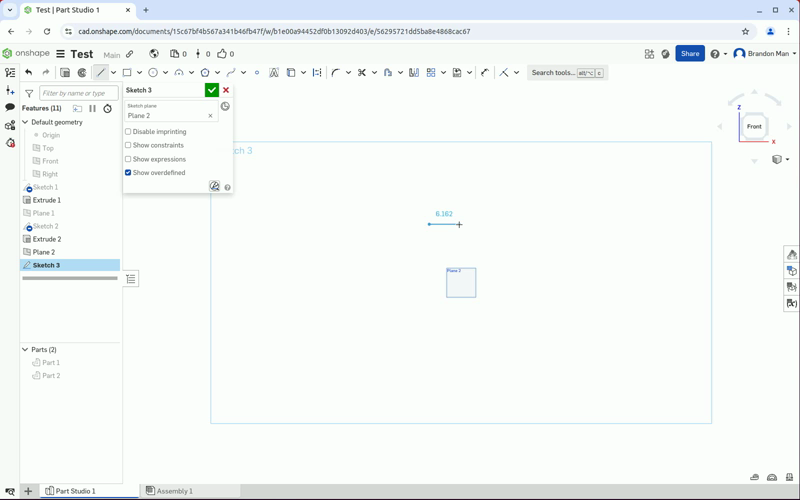
mouse_move(456, 224)
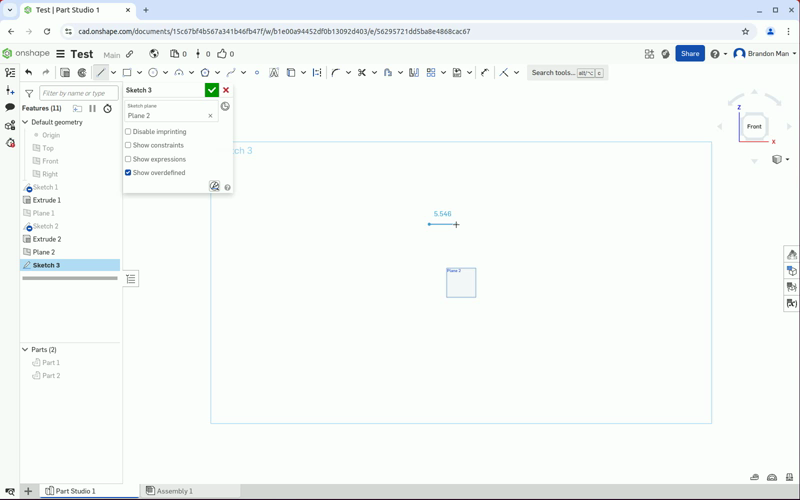
click(456, 224)
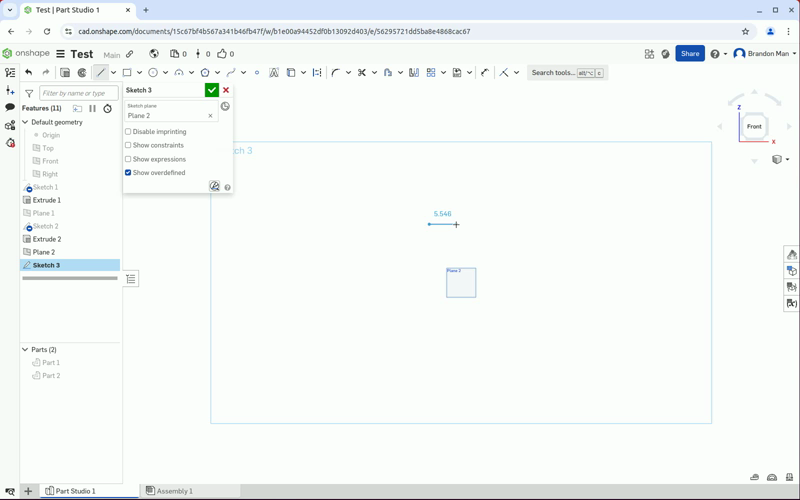
key_up(shift)
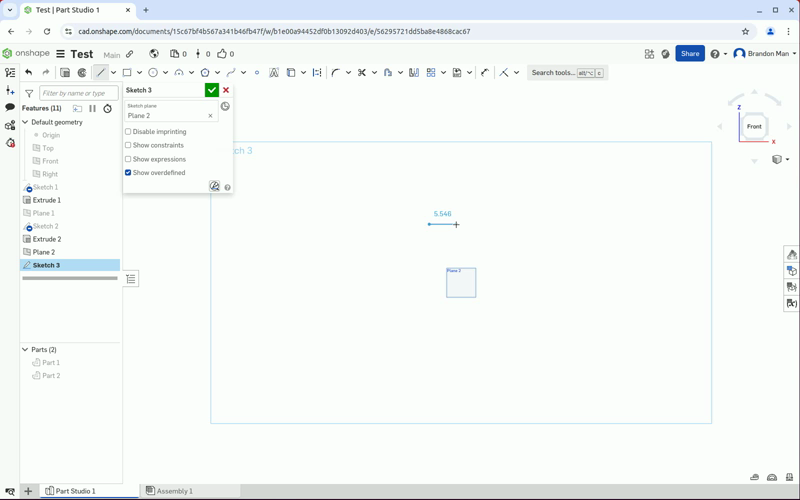
key_down(shift)
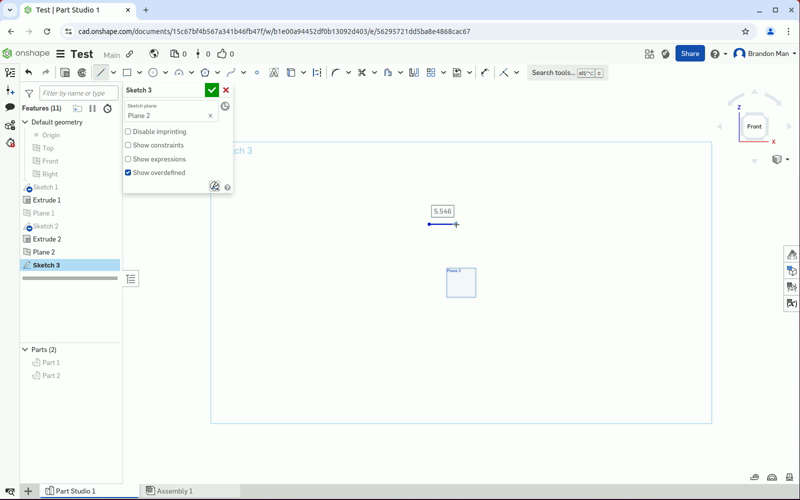
mouse_move(486, 224)
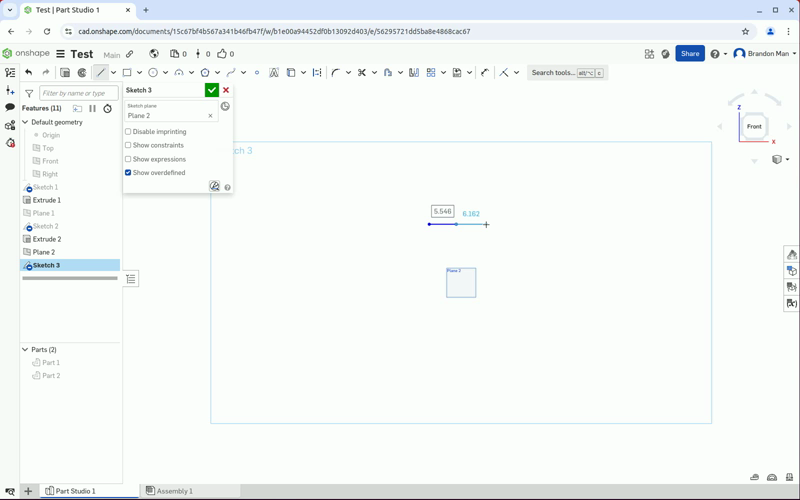
mouse_move(456, 197)
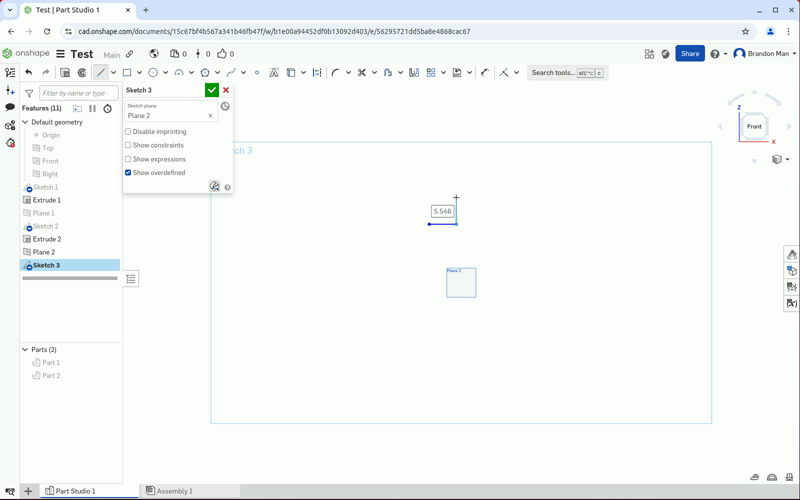
click(456, 197)
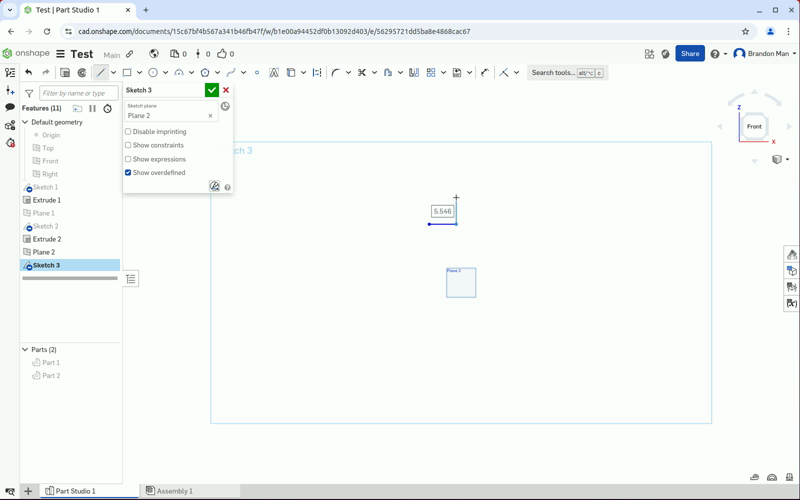
key_up(shift)
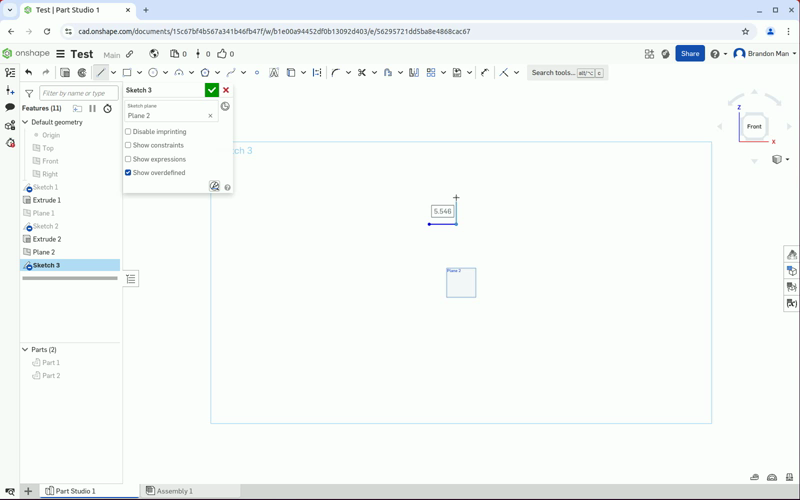
key_down(shift)
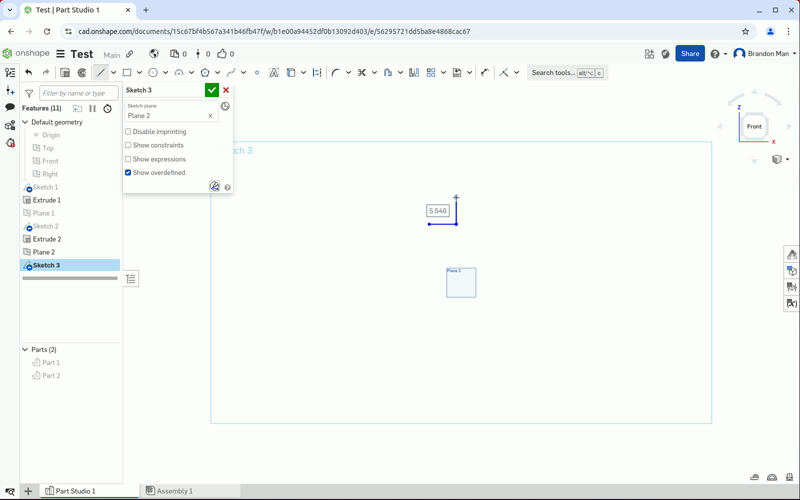
mouse_move(486, 197)
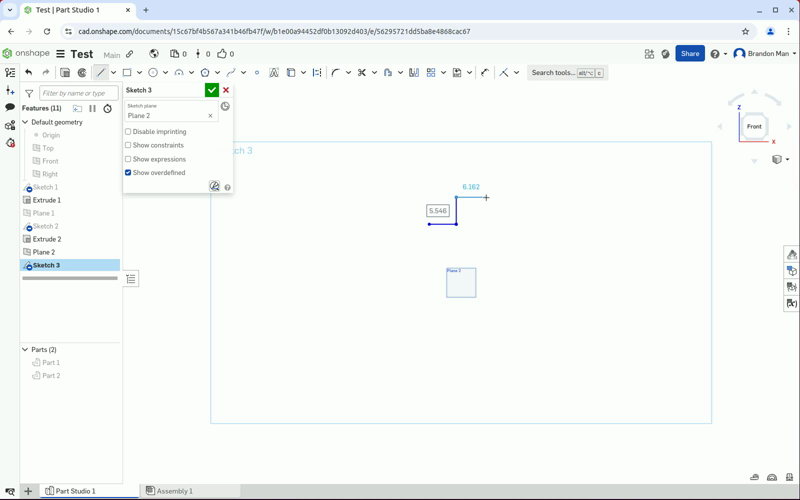
mouse_move(466, 197)
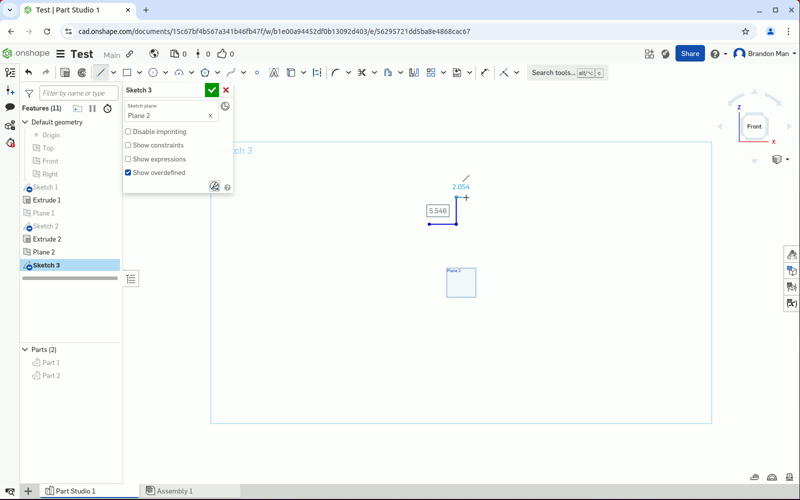
click(466, 197)
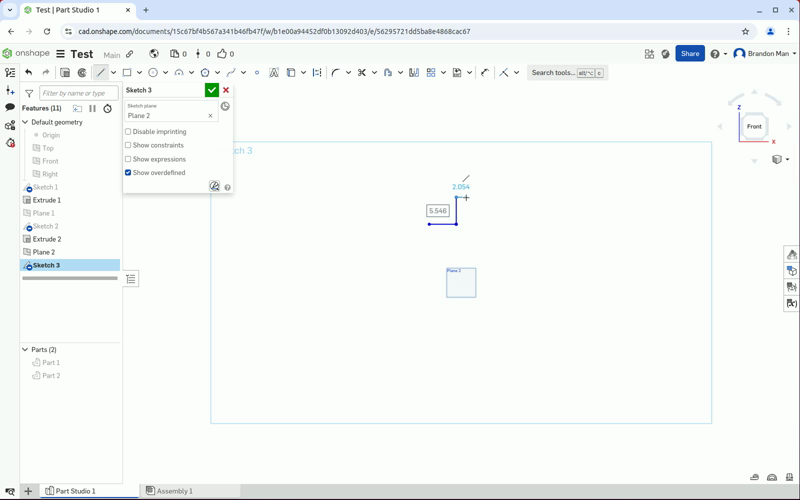
key_up(shift)
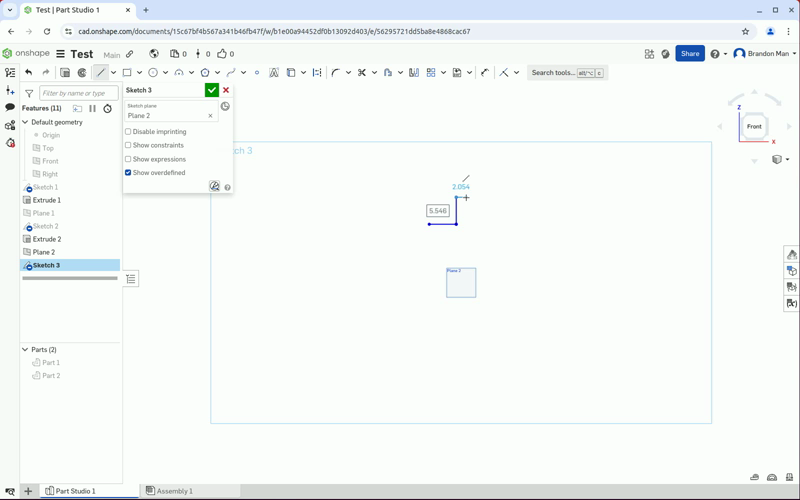
key_down(shift)
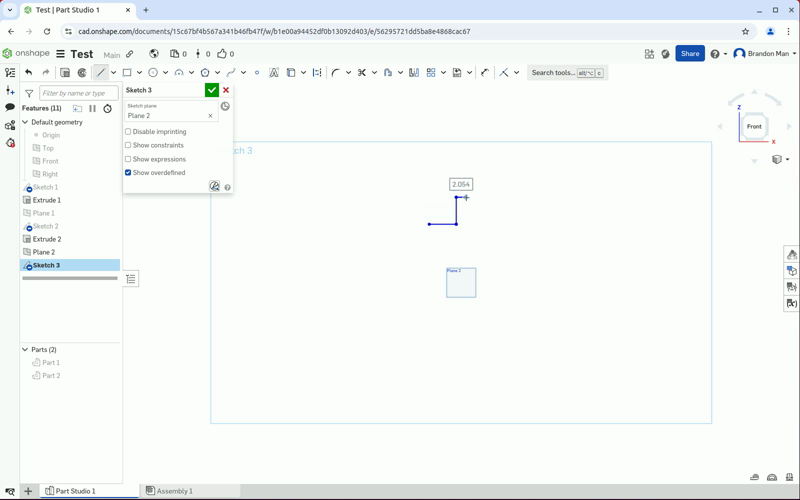
mouse_move(496, 197)
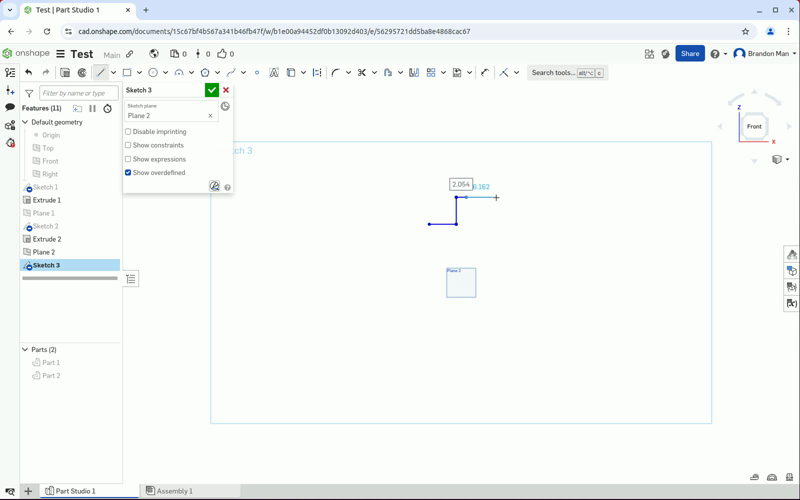
mouse_move(466, 224)
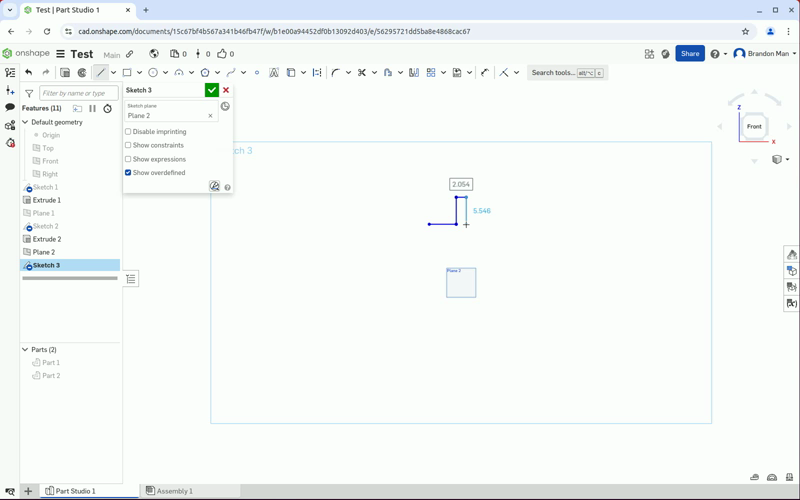
click(466, 224)
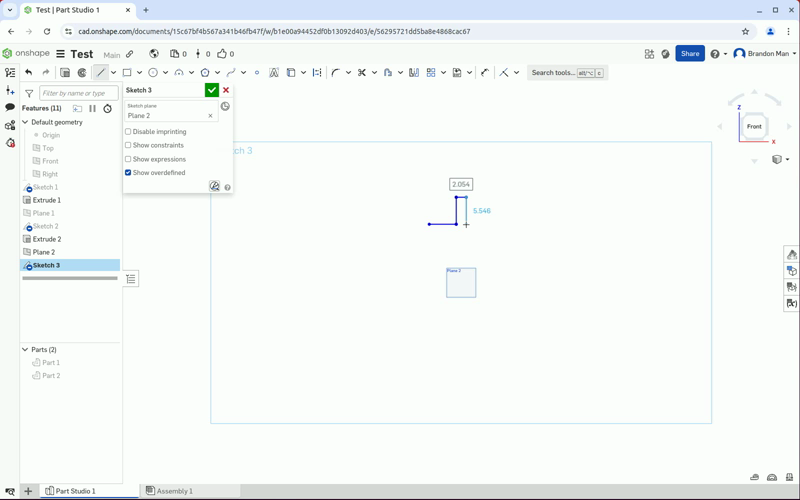
key_up(shift)
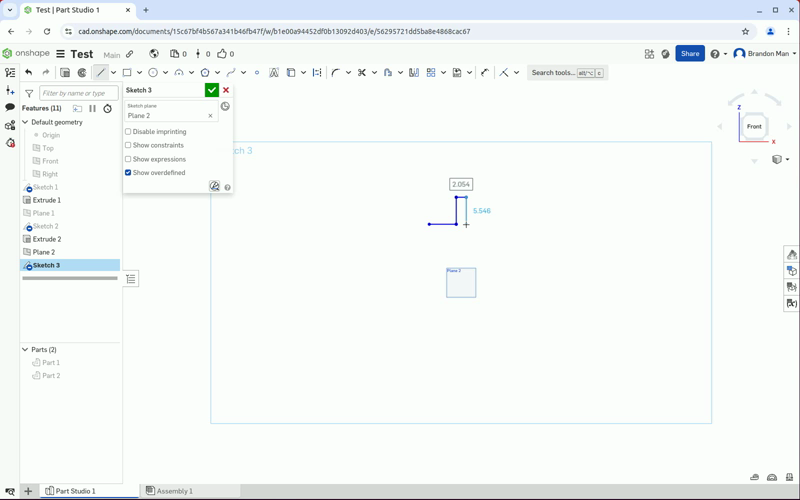
key_down(shift)
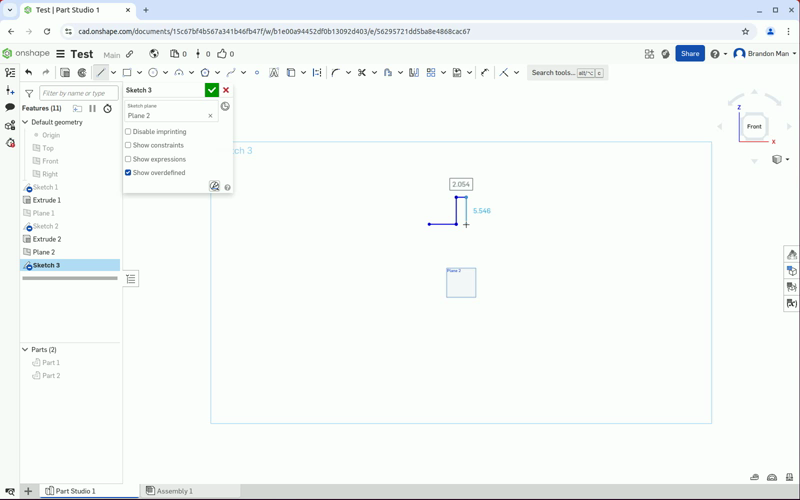
mouse_move(496, 224)
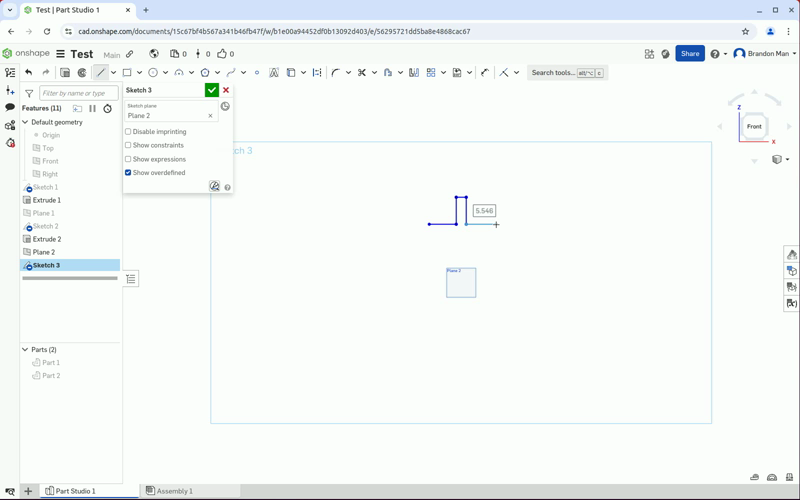
mouse_move(492, 224)
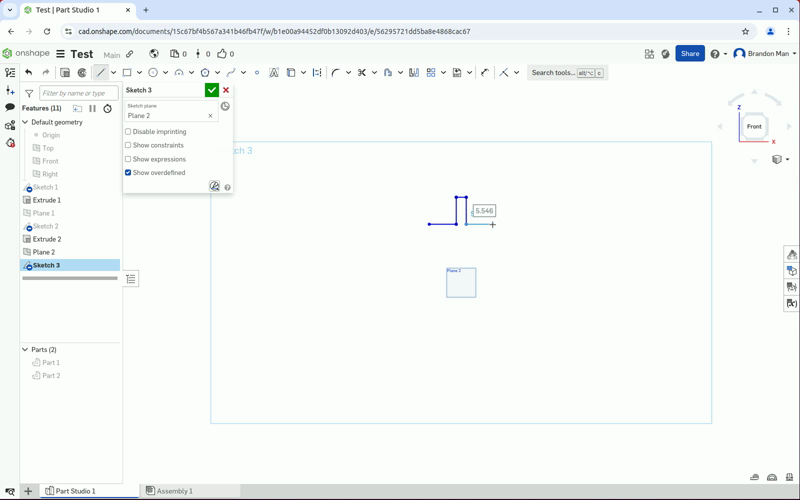
click(492, 224)
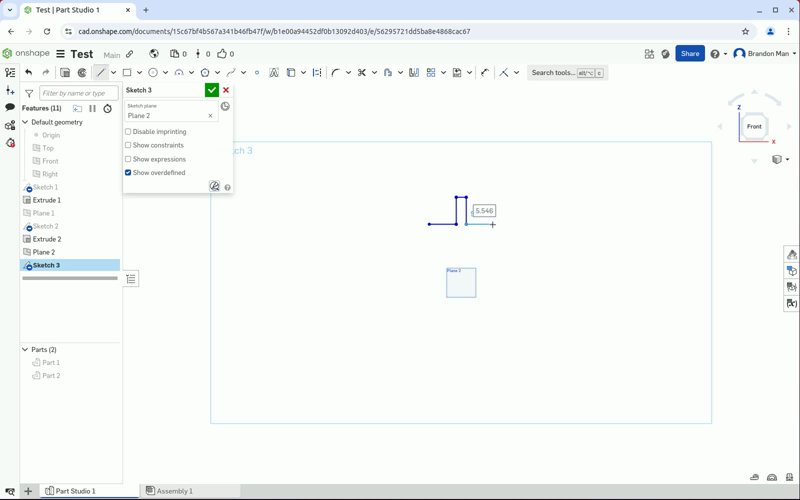
key_up(shift)
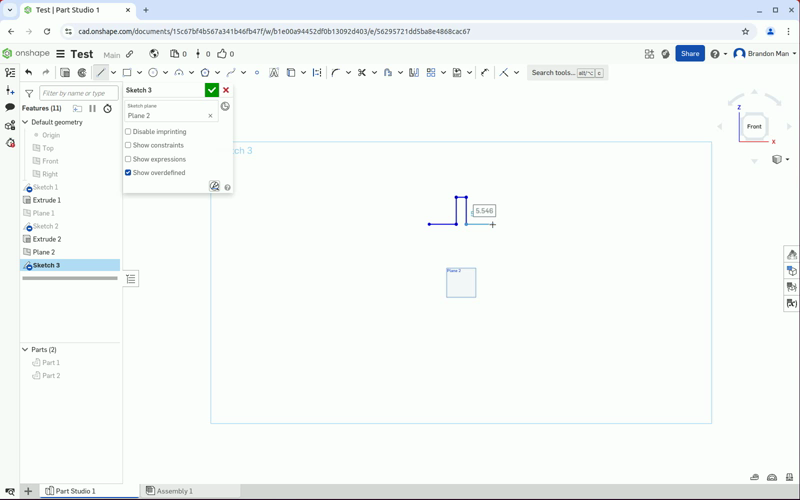
key_down(shift)
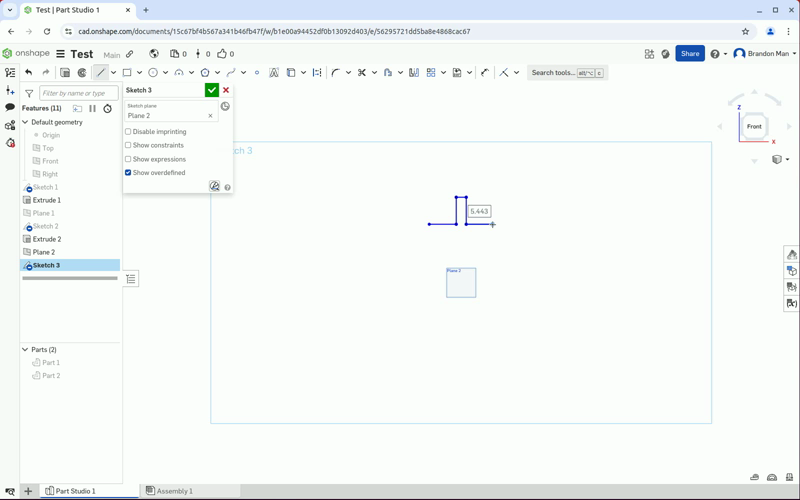
mouse_move(461, 169)
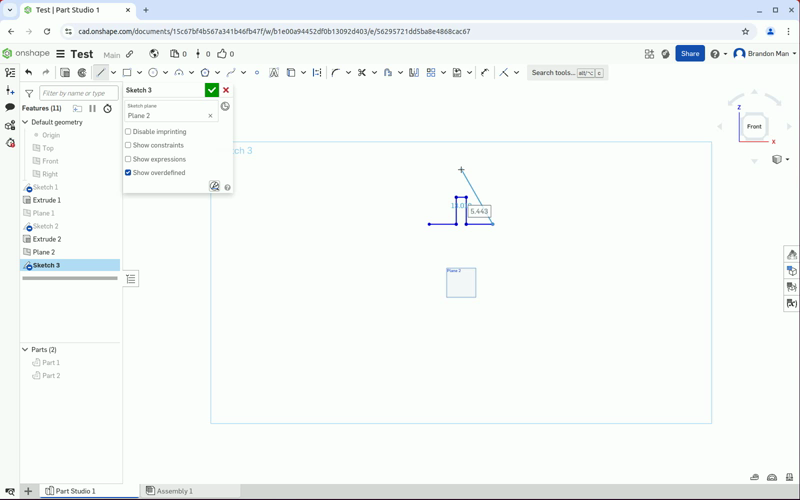
click(461, 169)
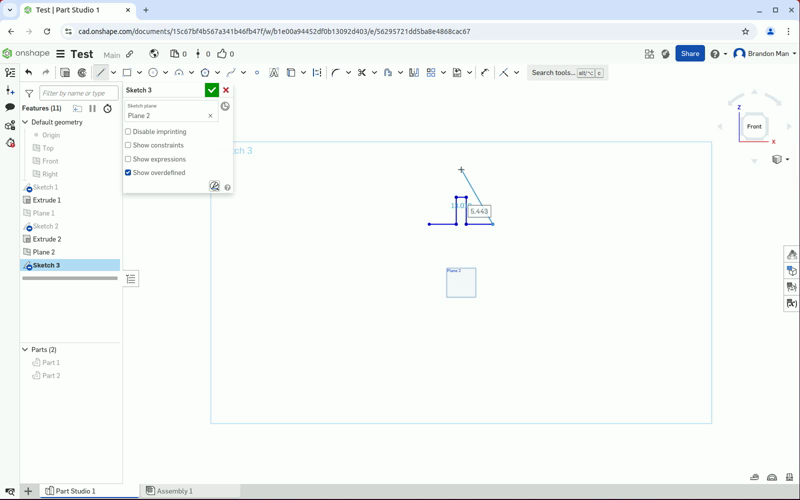
key_up(shift)
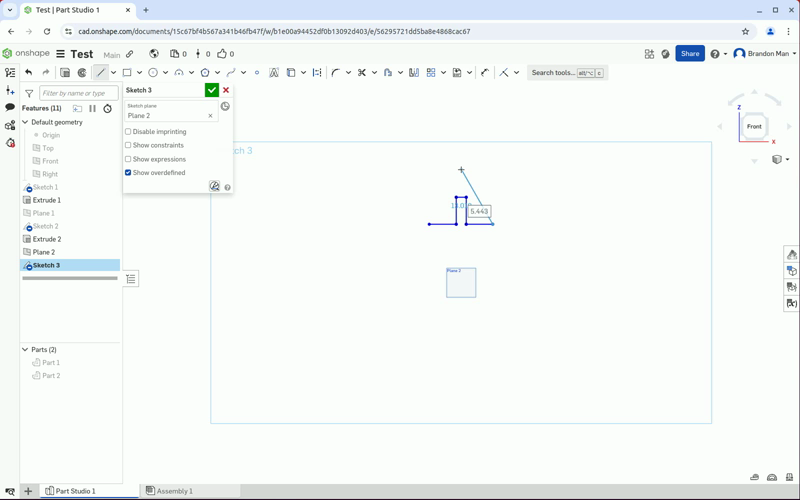
key_down(shift)
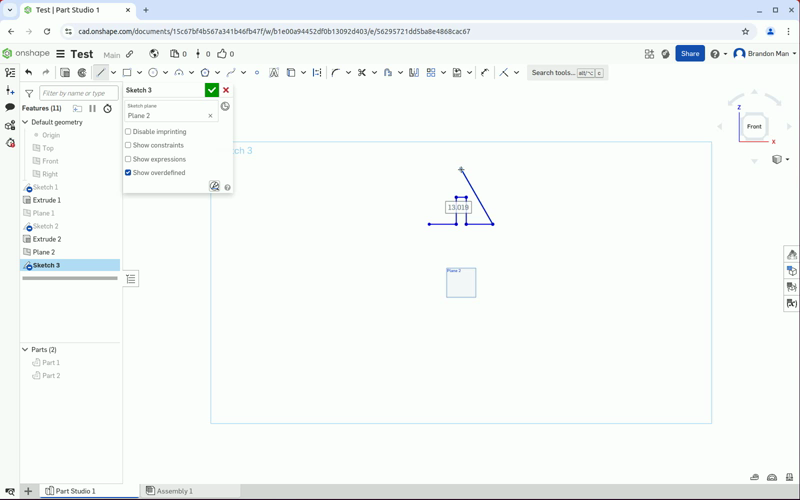
mouse_move(429, 224)
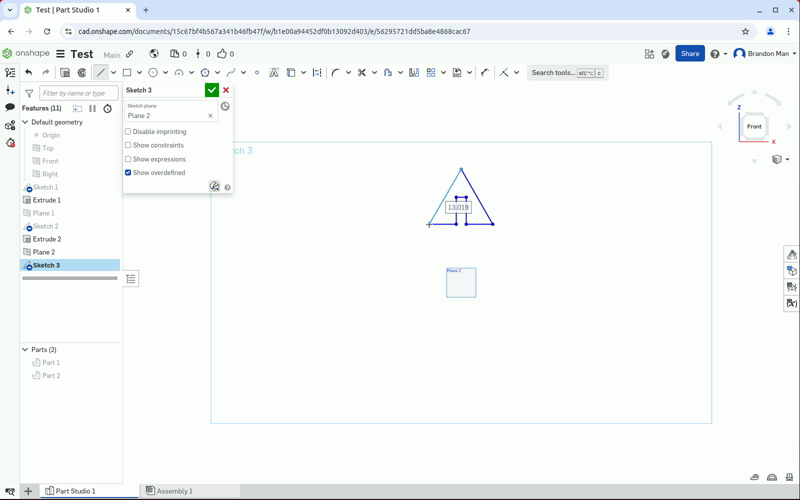
key_up(shift)
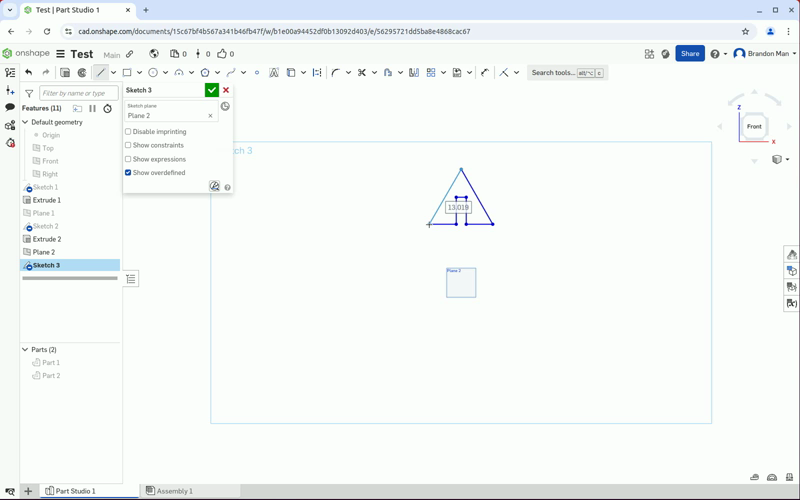
click(429, 224)
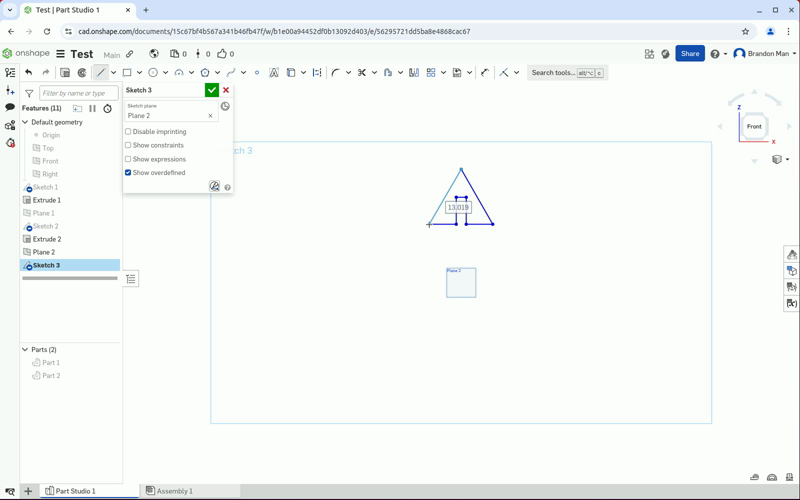
key(esc)
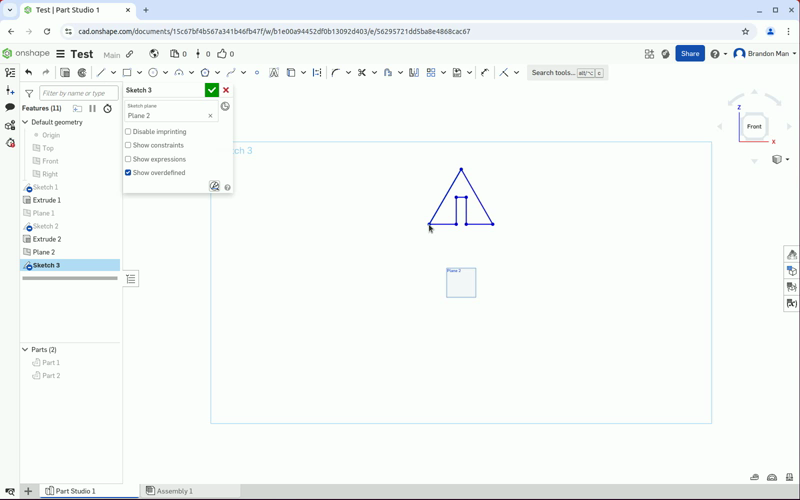
mouse_move(447, 206)
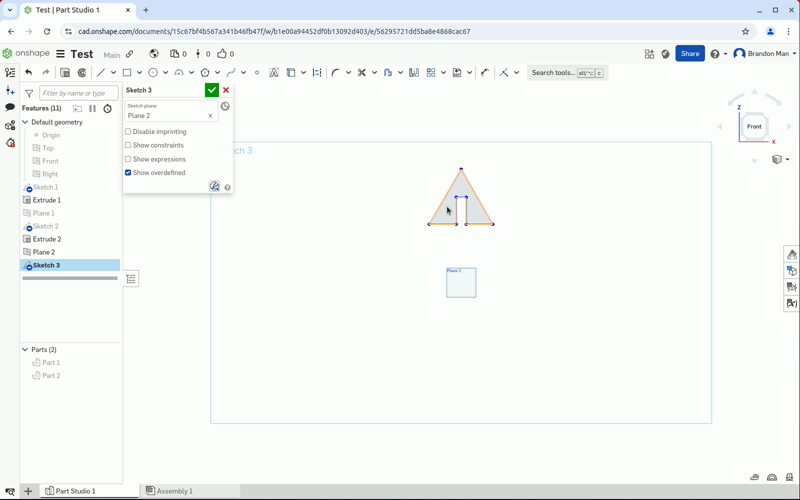
scroll(6)
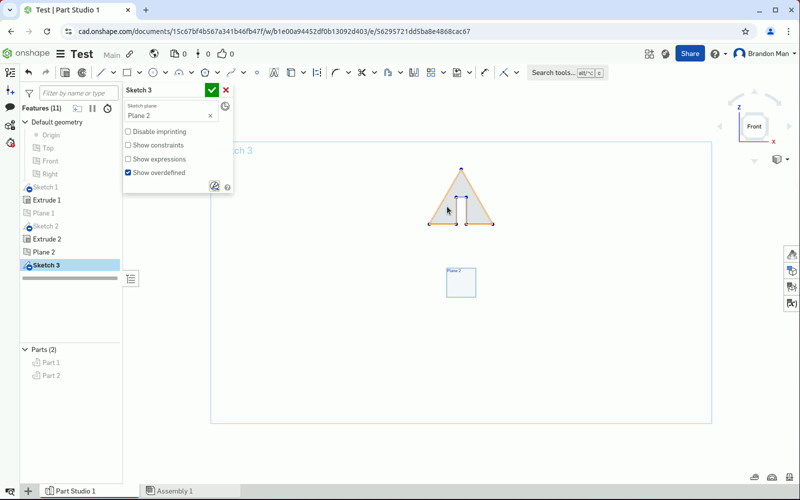
scroll(6)
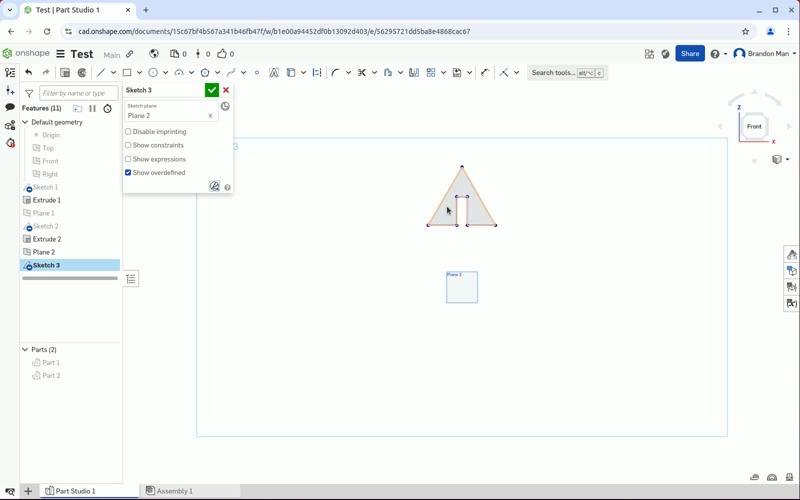
scroll(6)
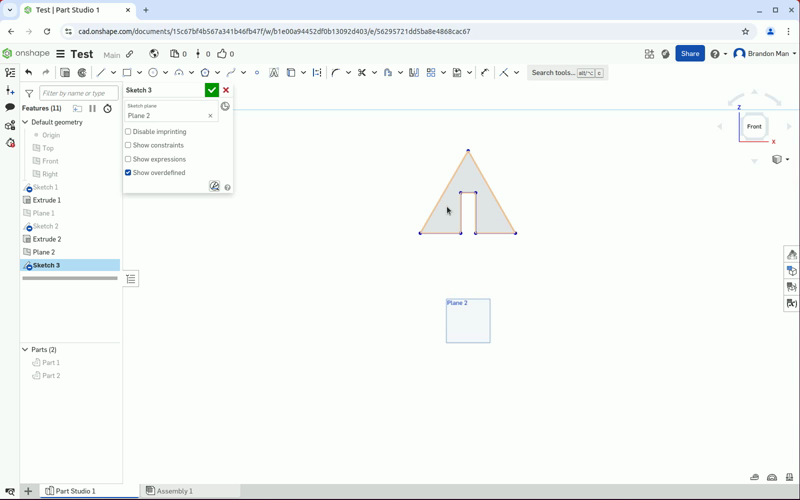
scroll(6)
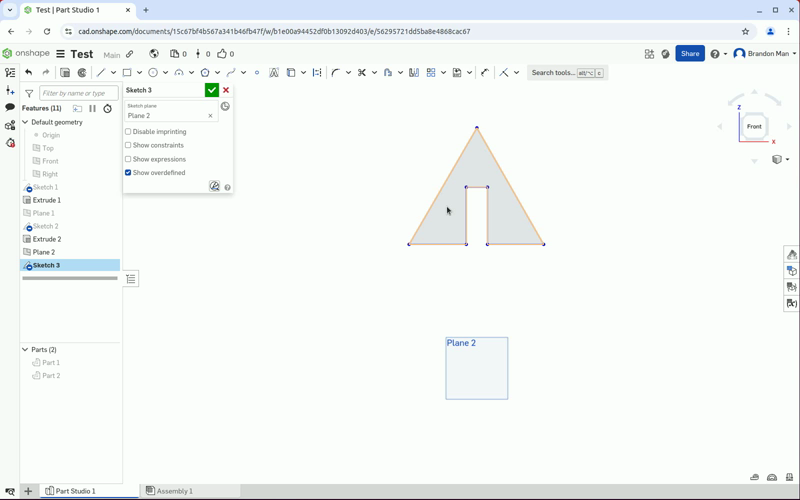
scroll(6)
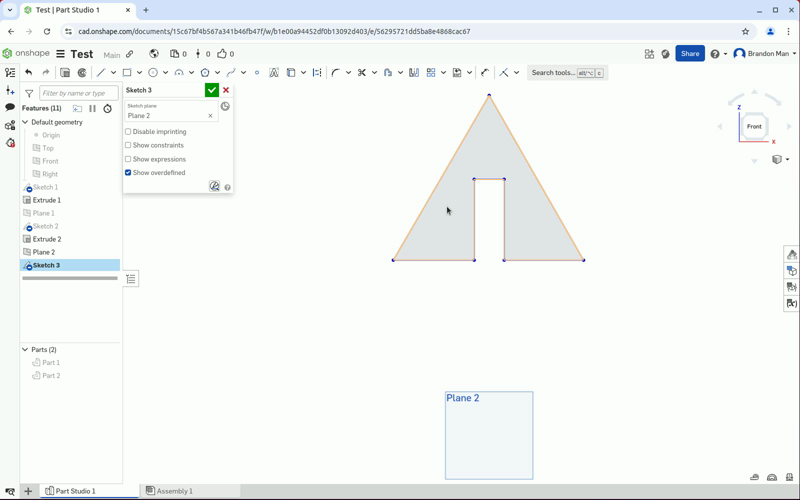
scroll(6)
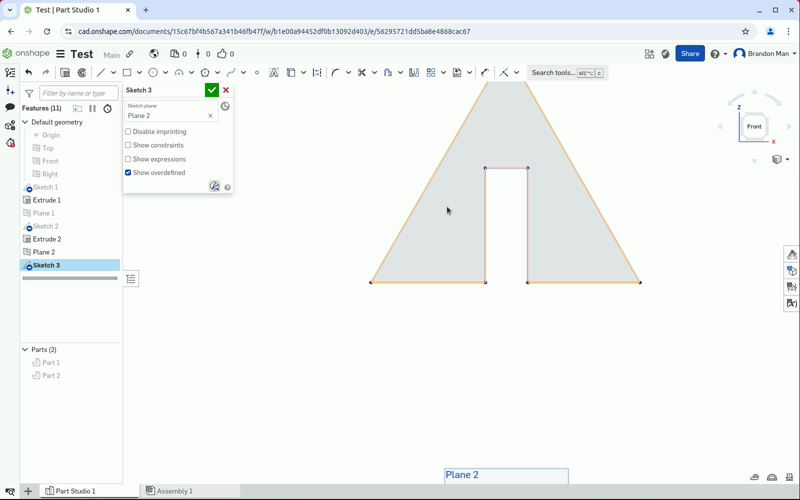
scroll(6)
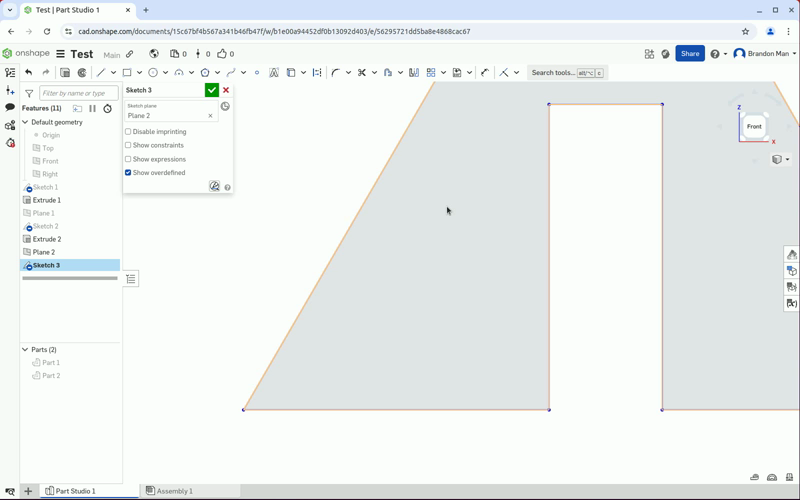
click(447, 206)
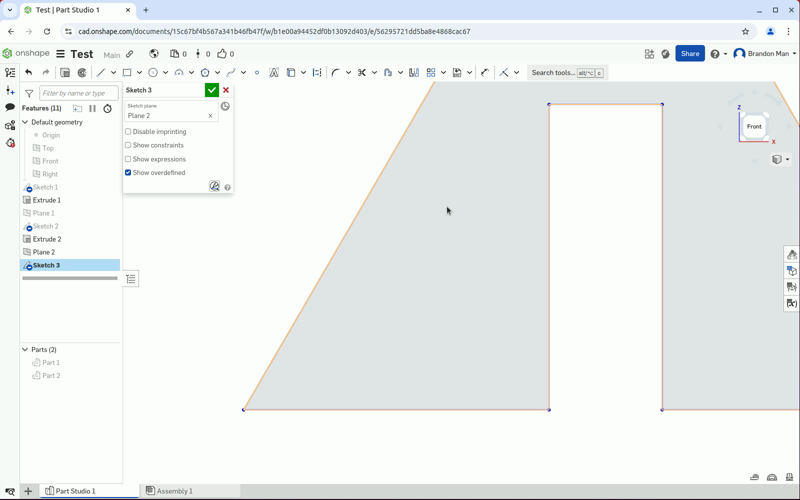
scroll(-6)
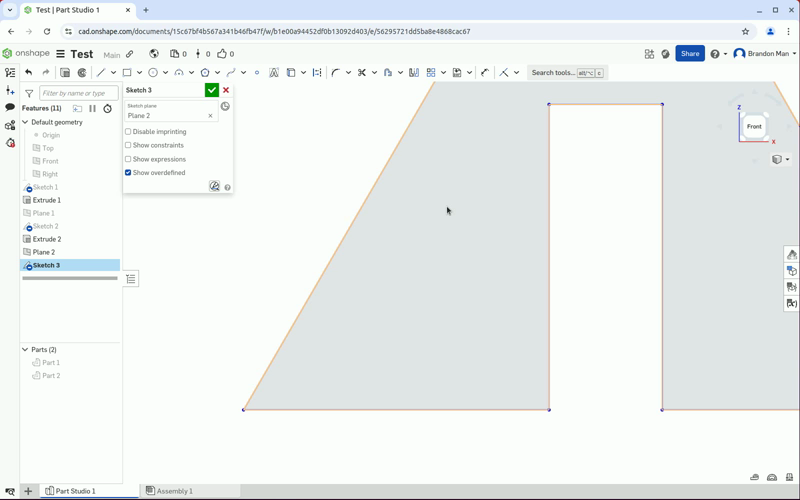
scroll(-6)
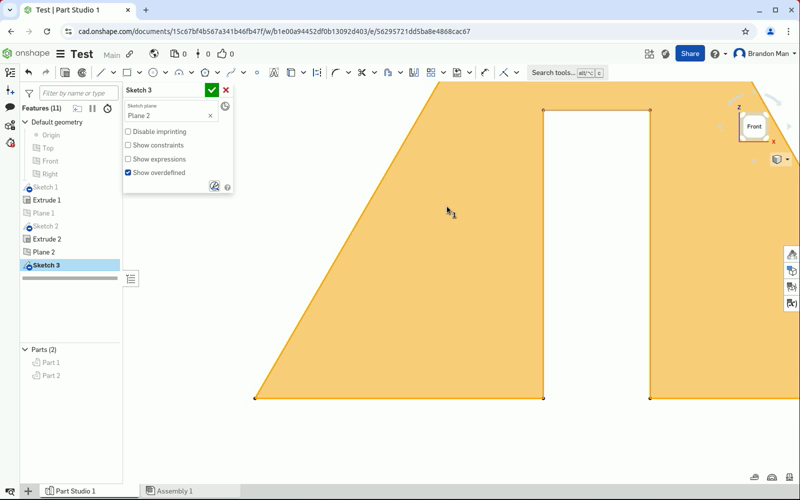
scroll(-6)
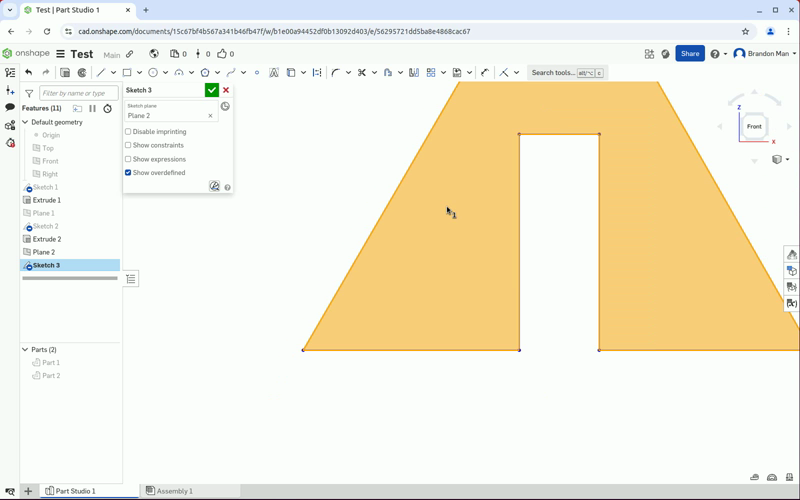
scroll(-6)
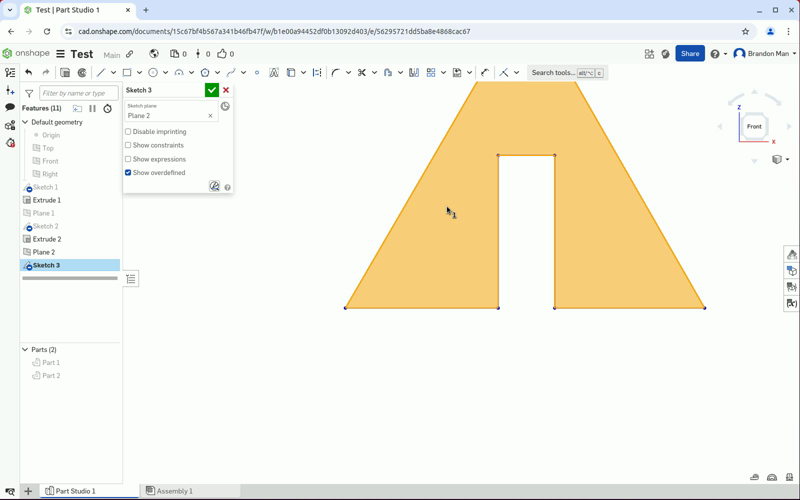
scroll(-6)
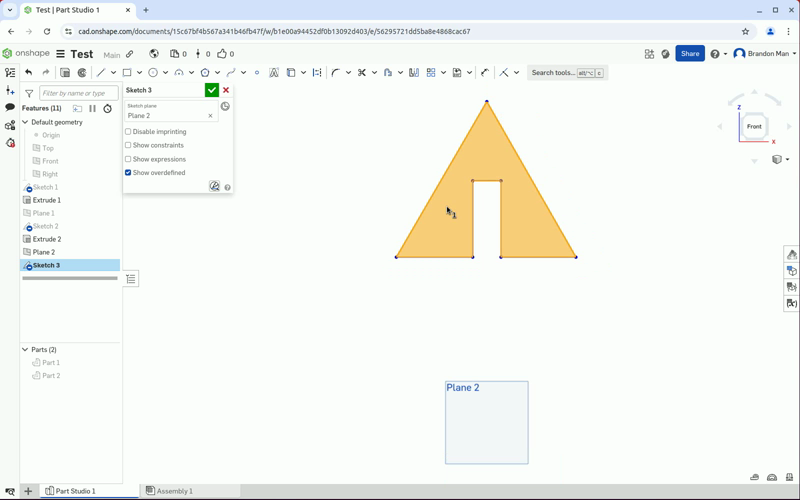
scroll(-6)
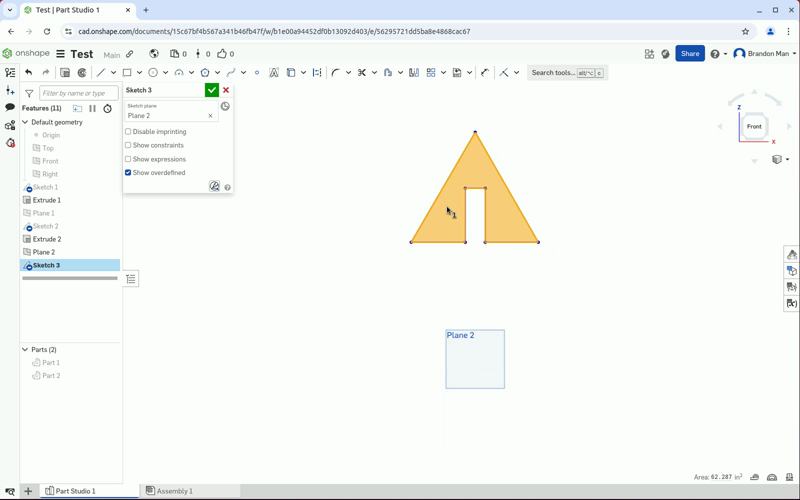
scroll(-6)
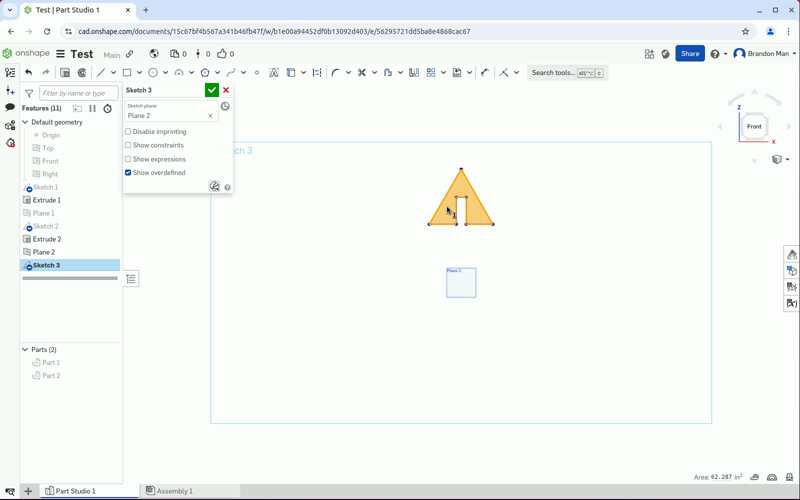
mouse_move(73, 352)
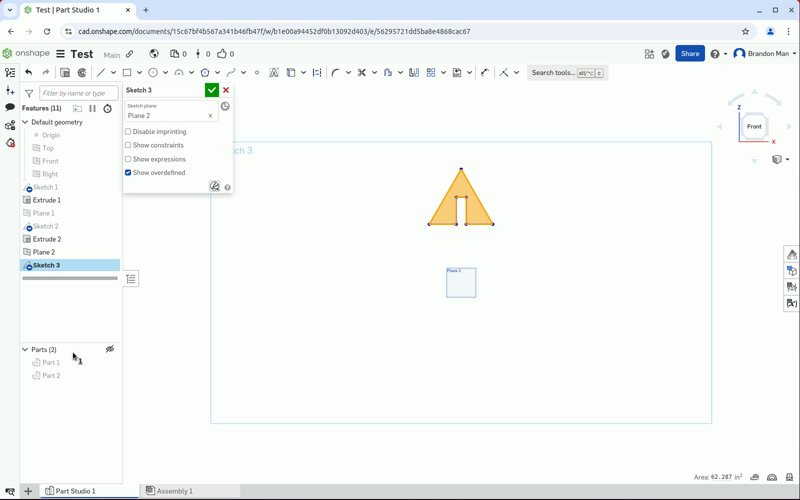
key(shift+y)
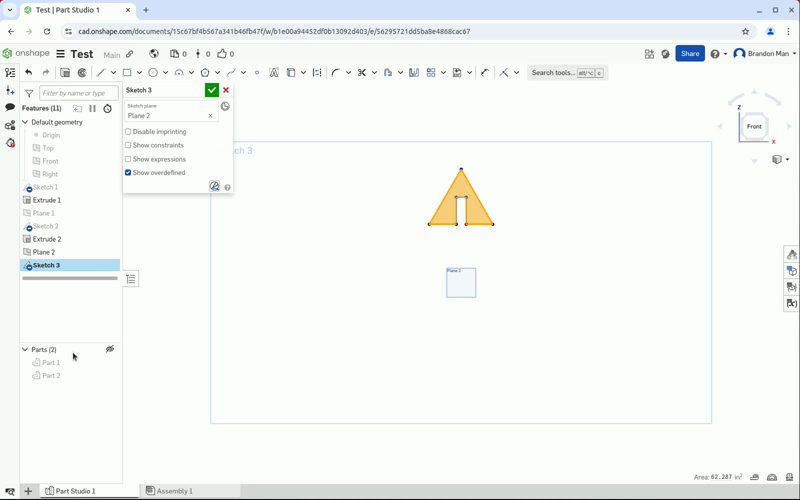
key(shift+e)
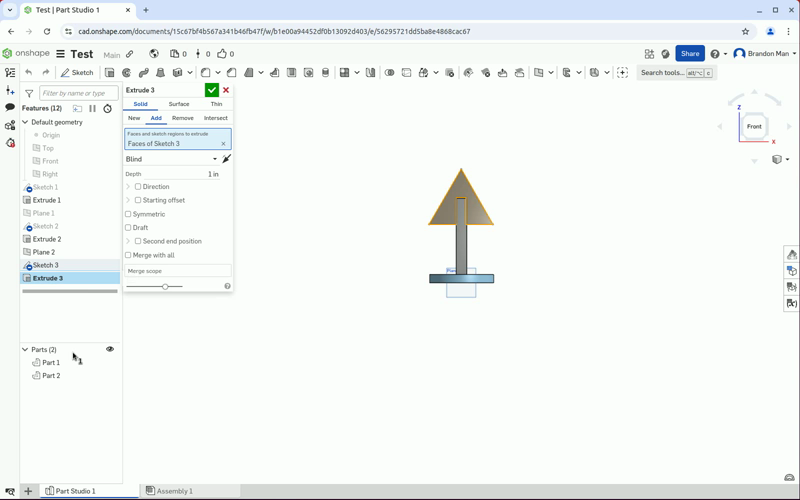
mouse_move(143, 106)
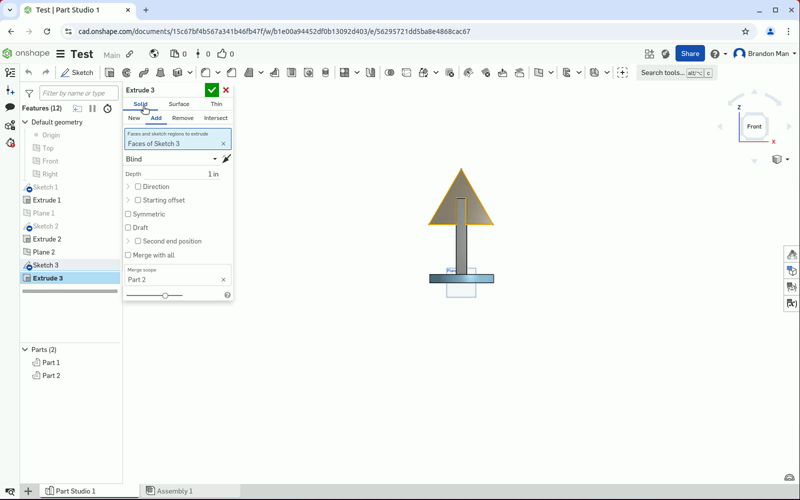
click(143, 106)
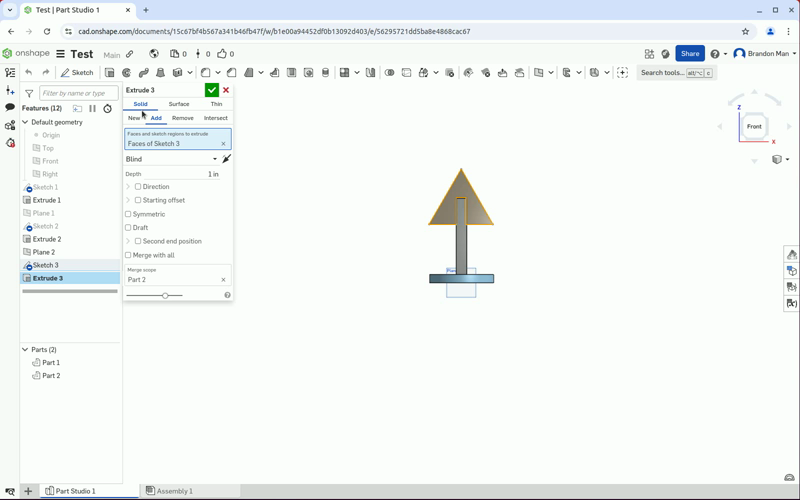
mouse_move(137, 120)
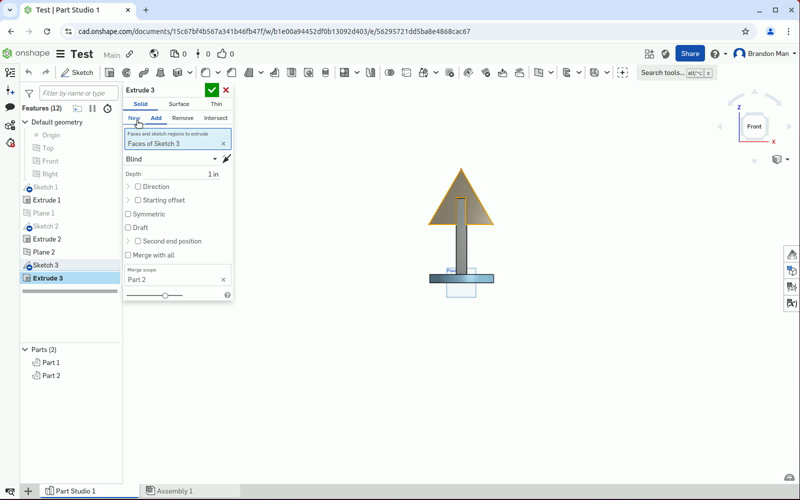
click(137, 120)
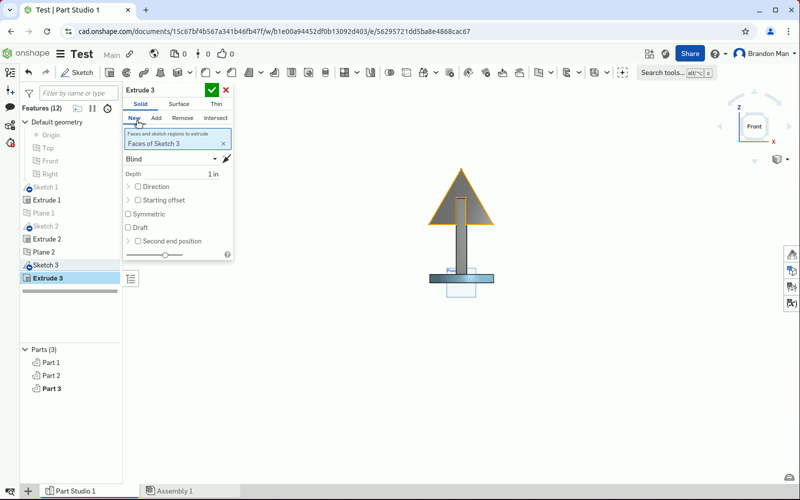
key(tab, 4)
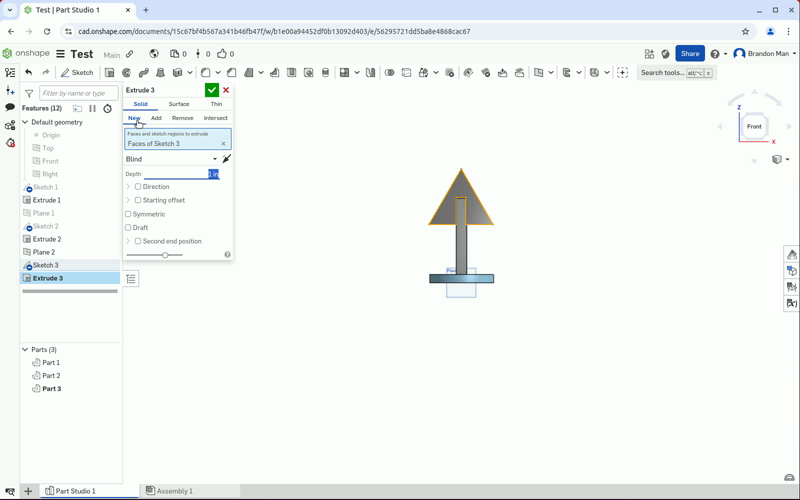
text(-2.407)
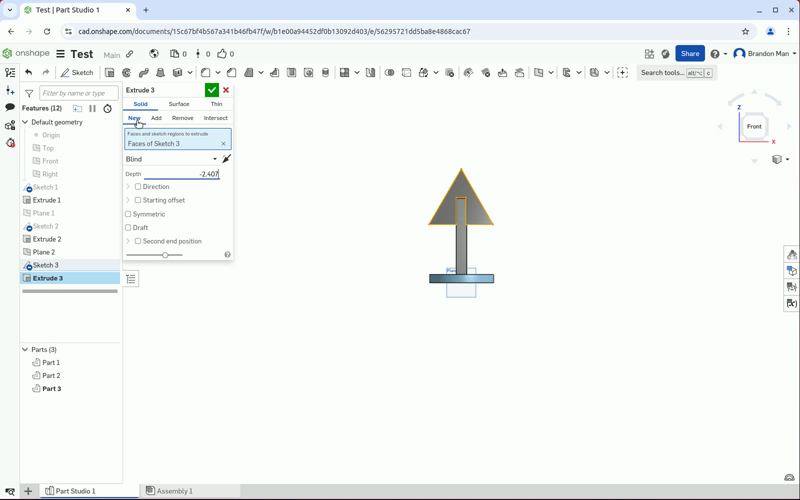
key(enter)
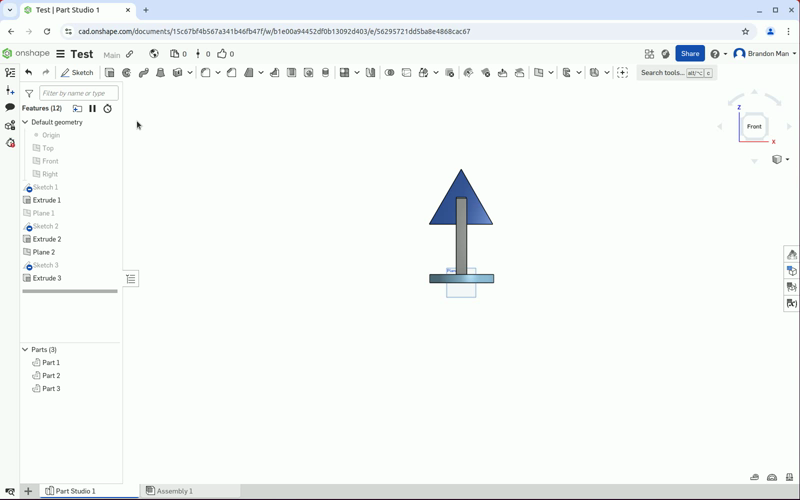
key(shift+h)
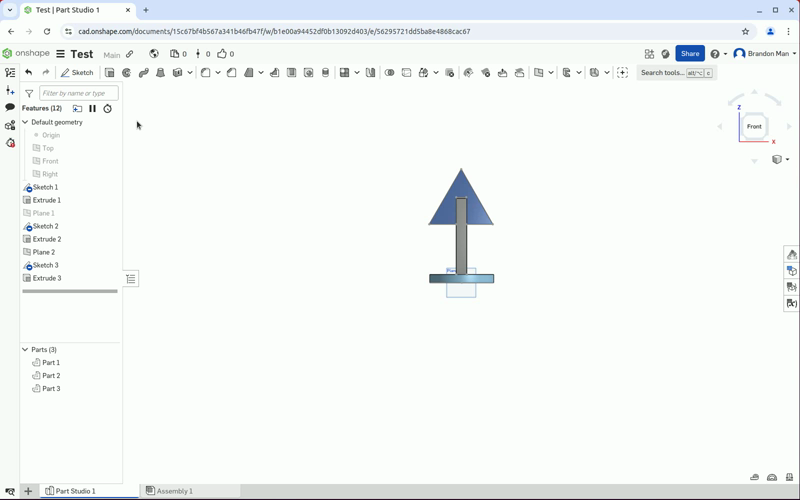
key(shift+h)
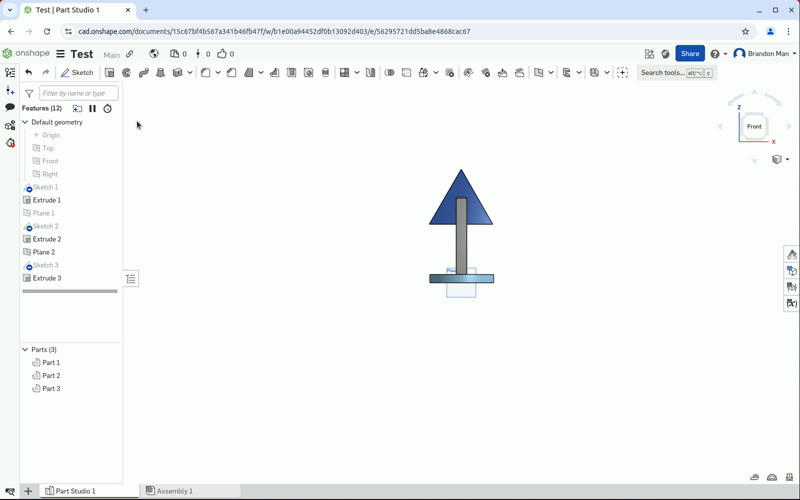
mouse_move(73, 189)
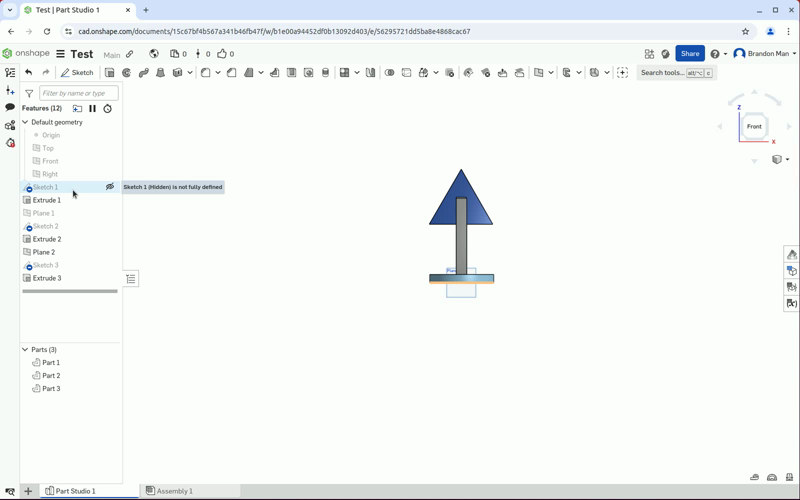
click(73, 189)
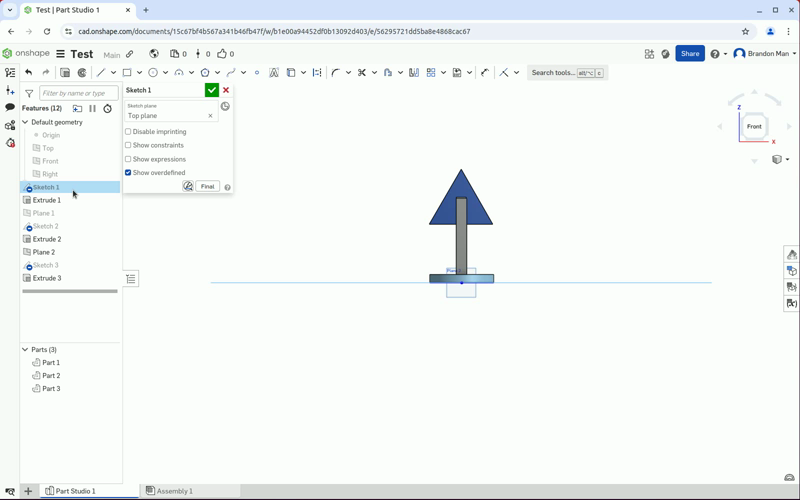
mouse_move(229, 92)
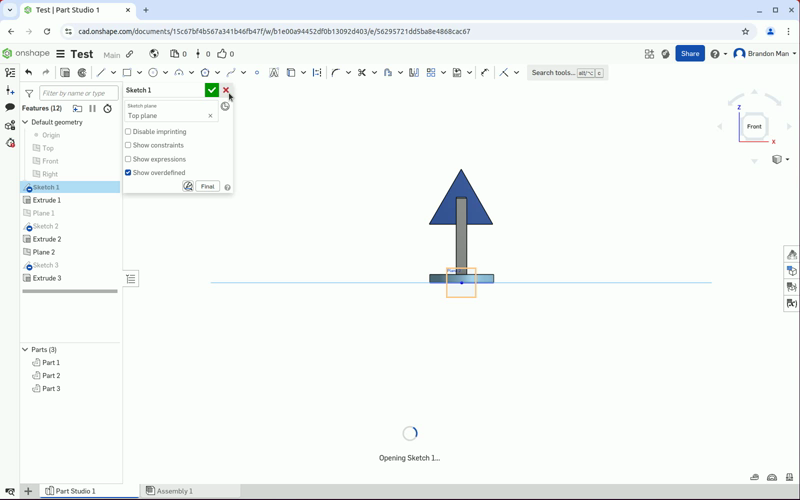
click(229, 92)
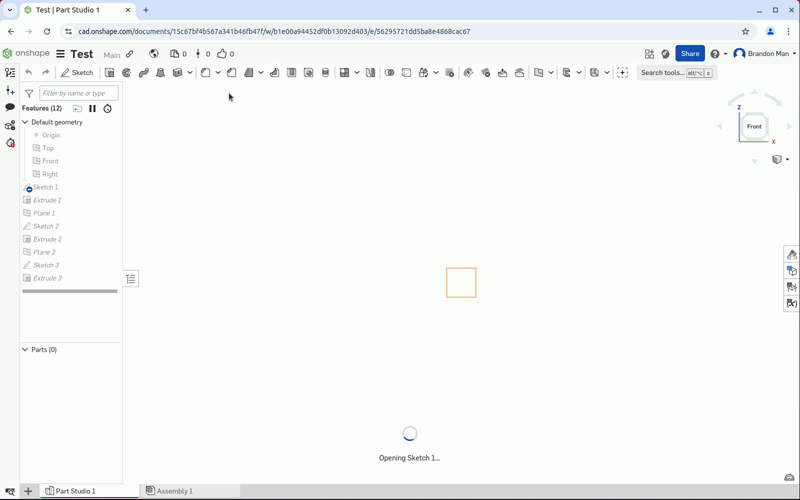
key(shift+s)
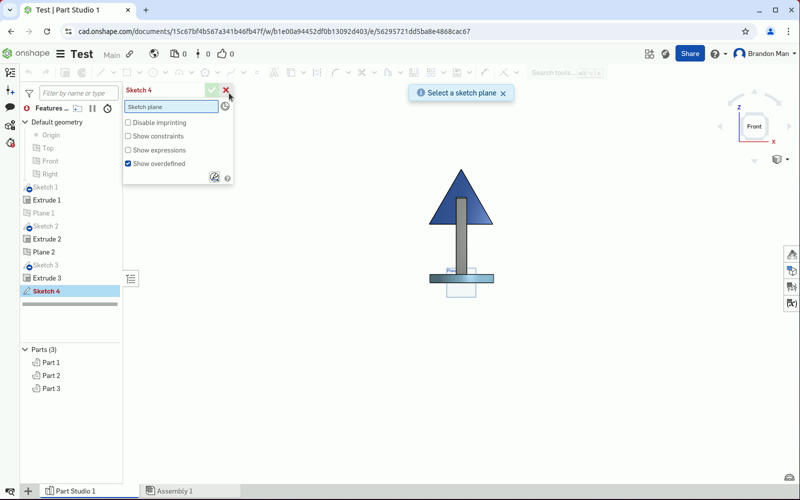
mouse_move(73, 254)
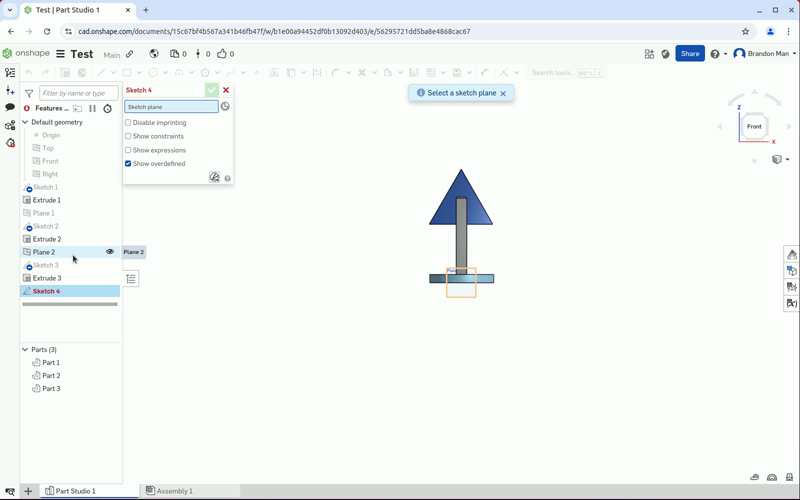
click(73, 254)
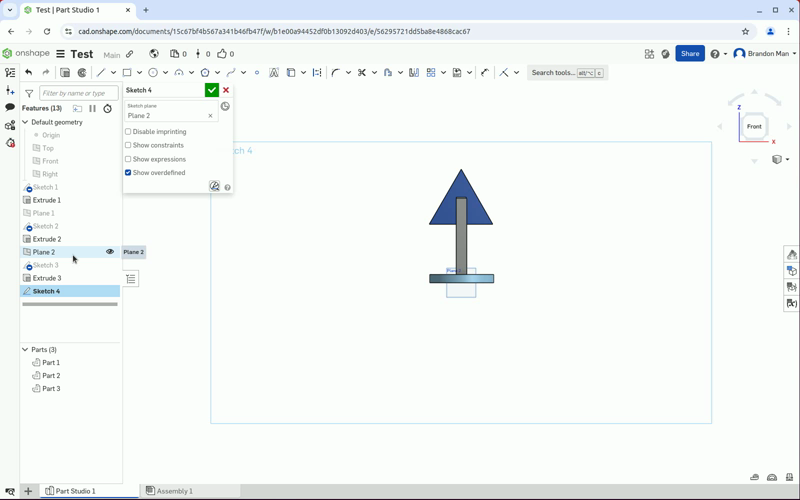
mouse_move(73, 352)
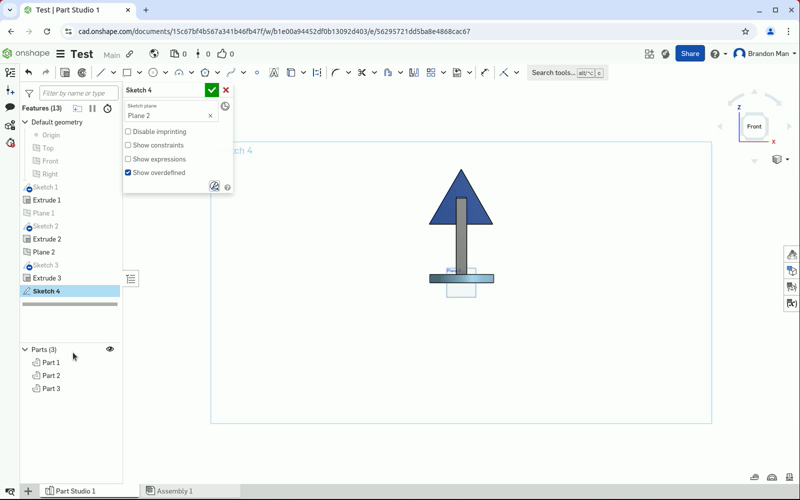
key(y)
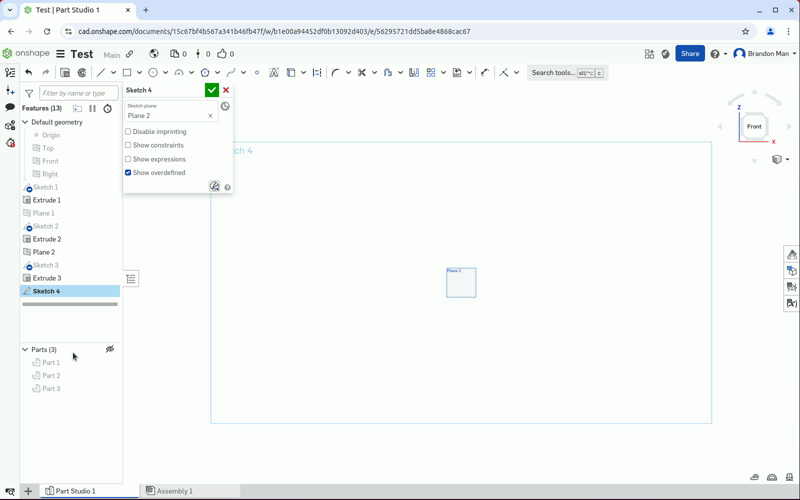
key(l)
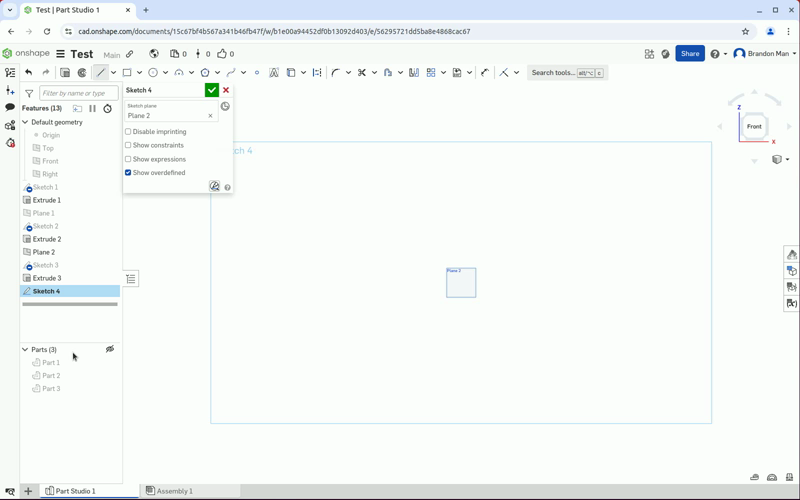
key_down(shift)
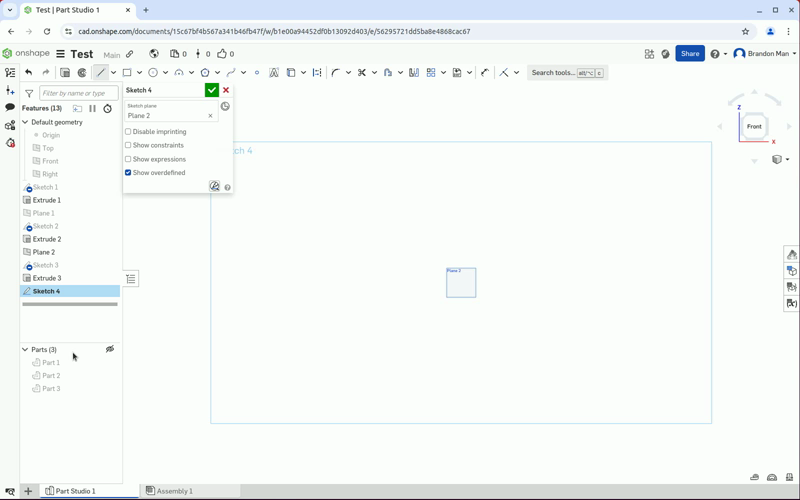
mouse_move(432, 236)
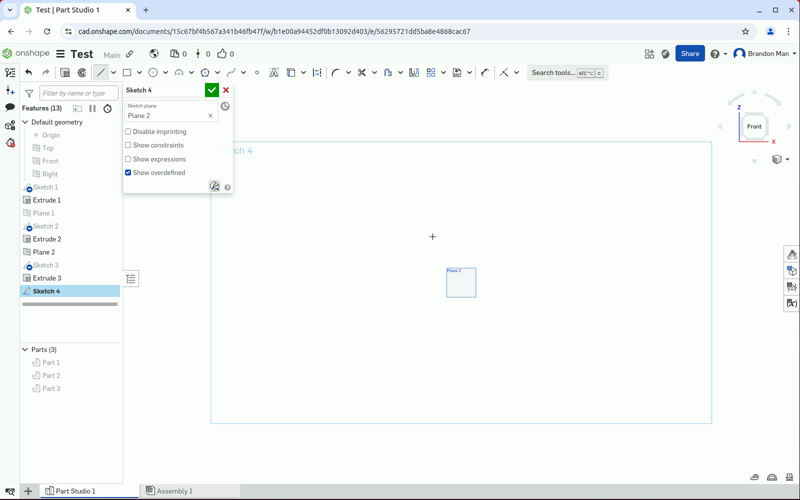
click(432, 236)
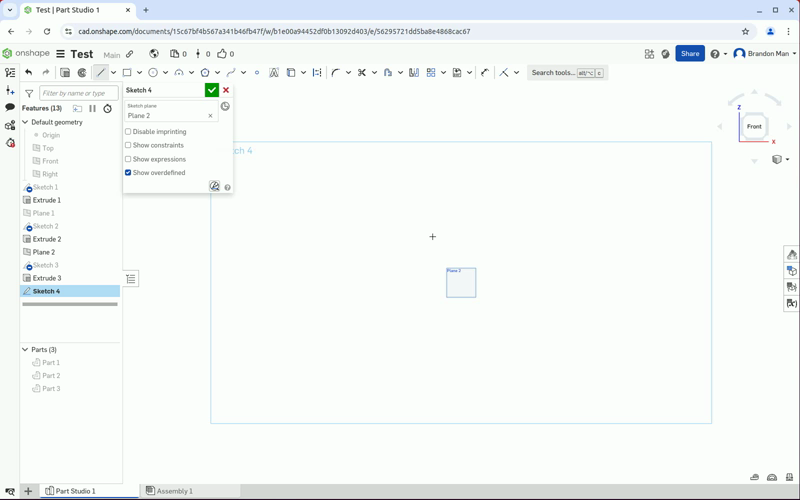
key_up(shift)
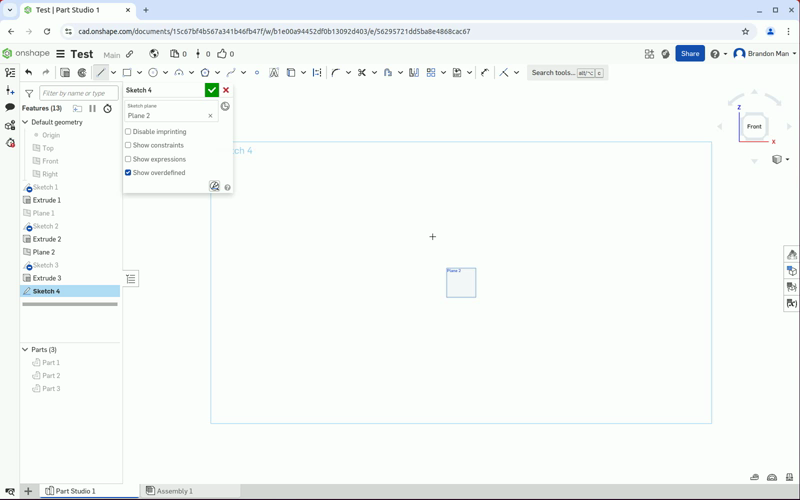
key_down(shift)
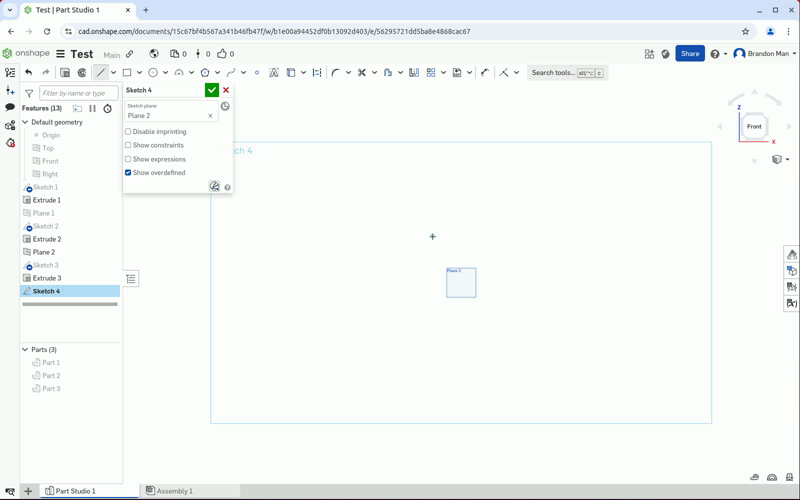
mouse_move(462, 236)
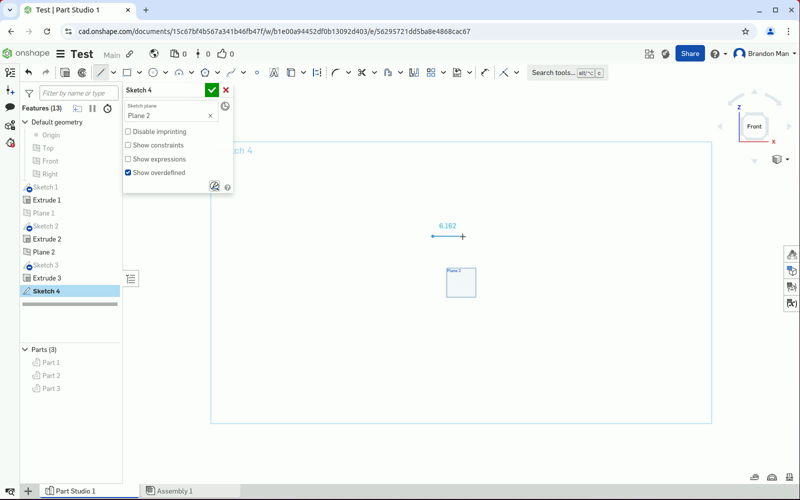
mouse_move(456, 235)
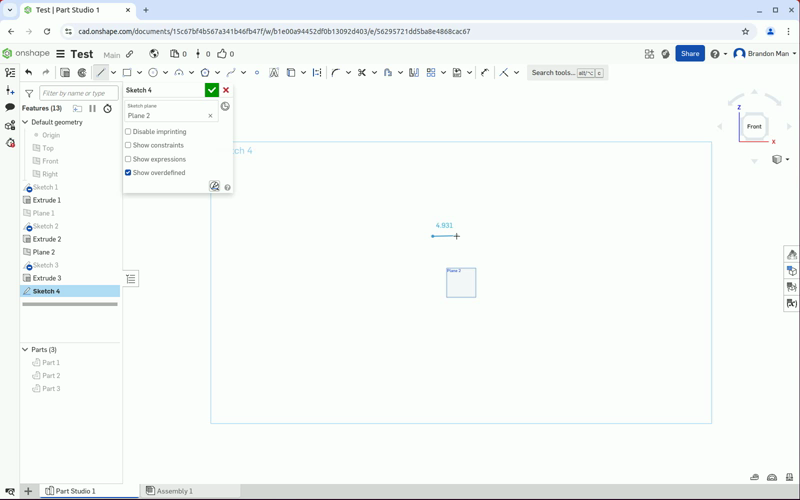
click(456, 235)
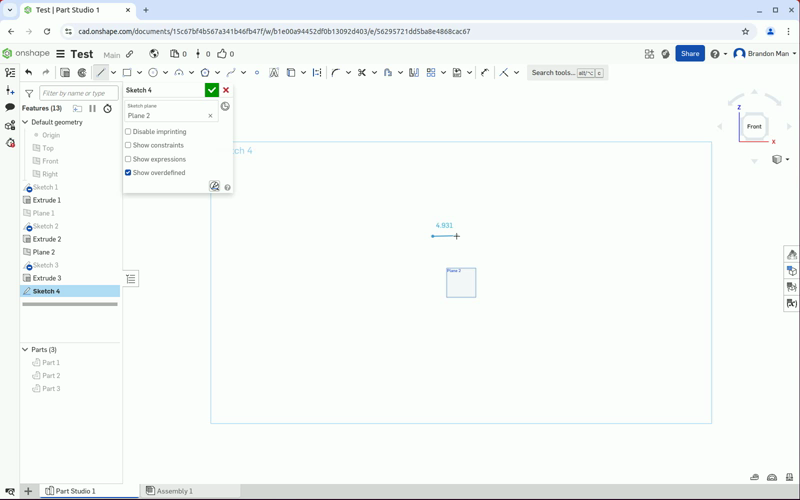
key_up(shift)
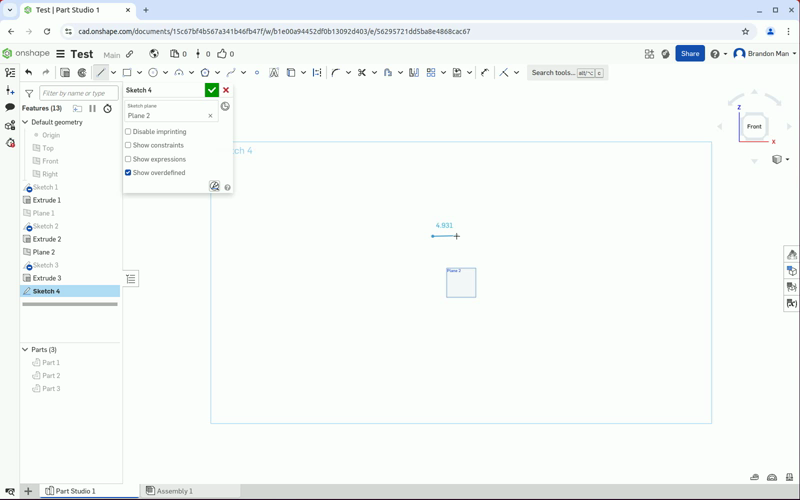
key_down(shift)
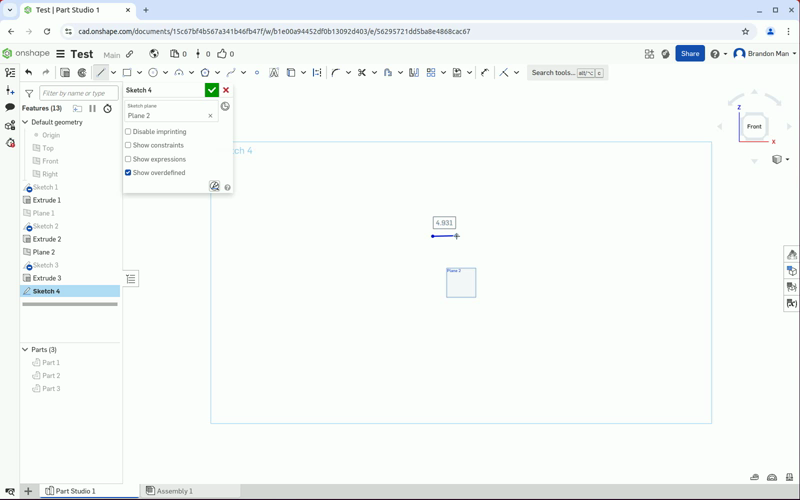
mouse_move(486, 235)
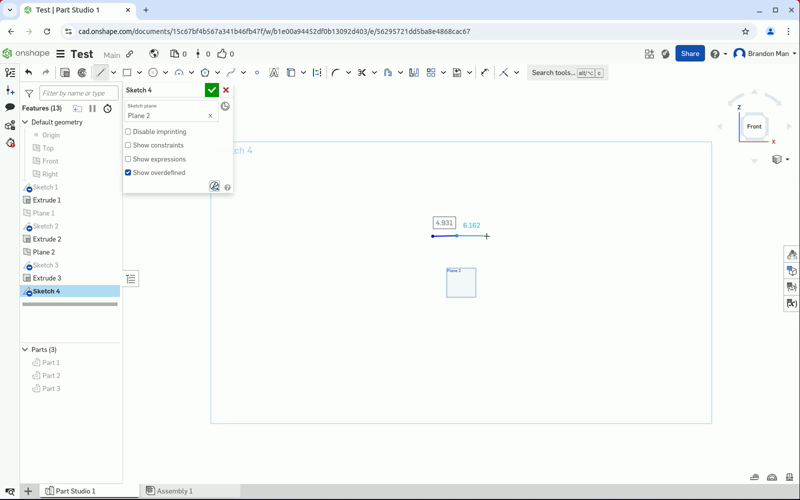
mouse_move(456, 197)
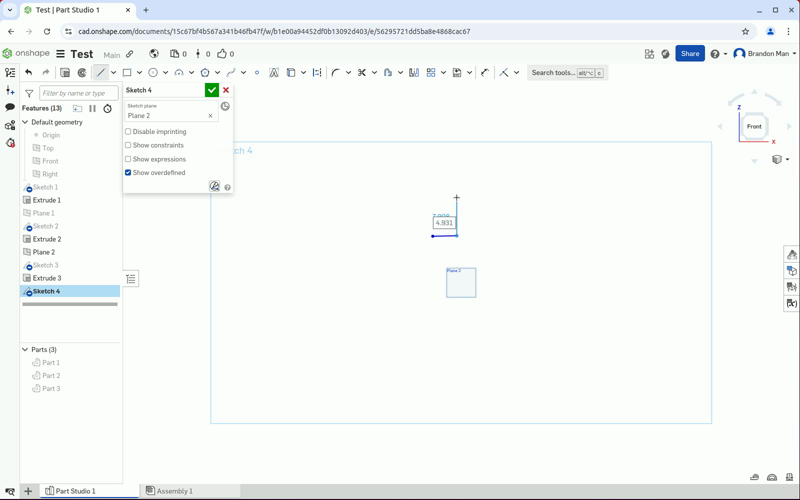
click(456, 197)
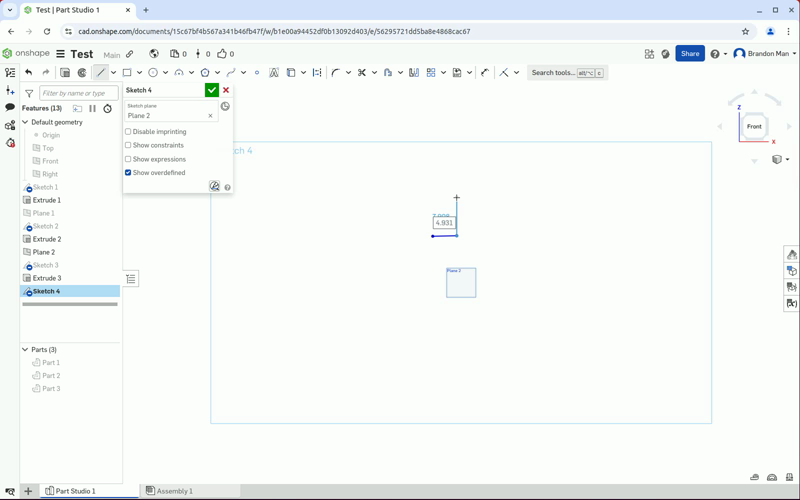
key_up(shift)
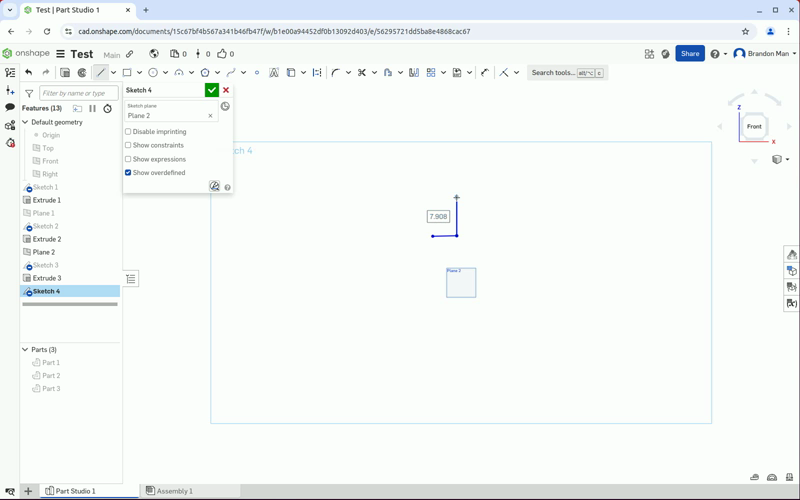
key_down(shift)
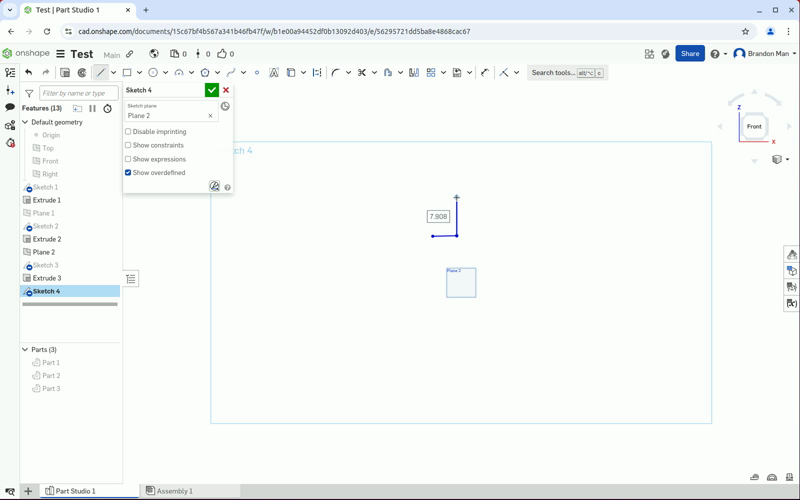
mouse_move(486, 197)
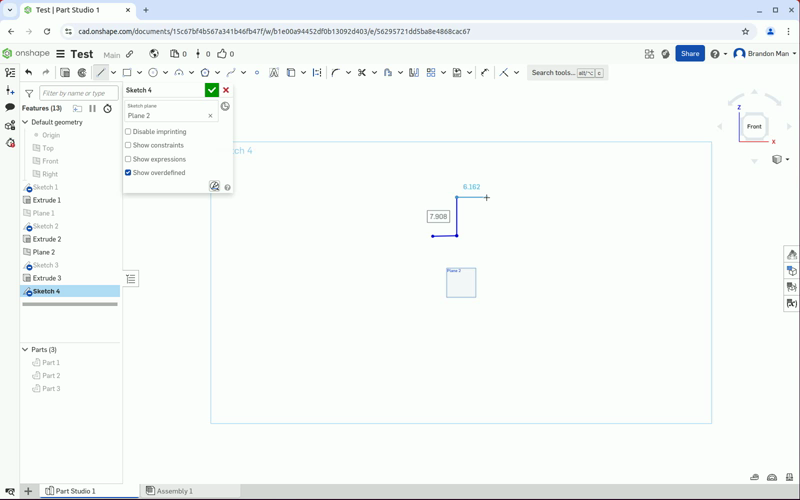
mouse_move(466, 197)
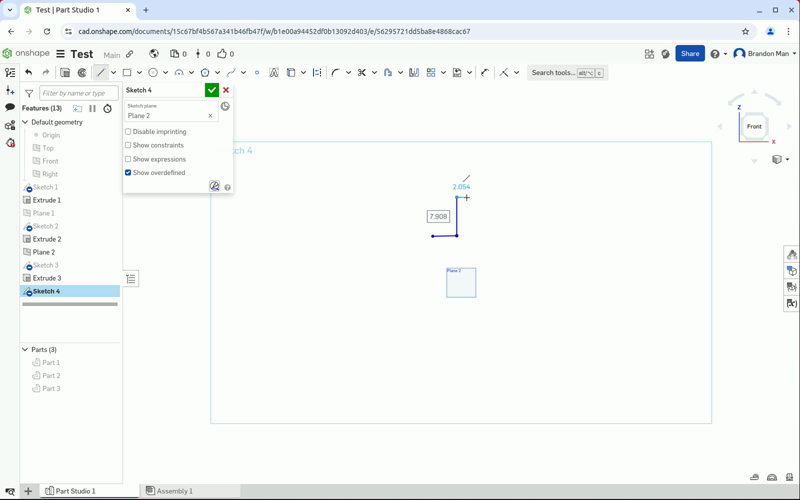
click(466, 197)
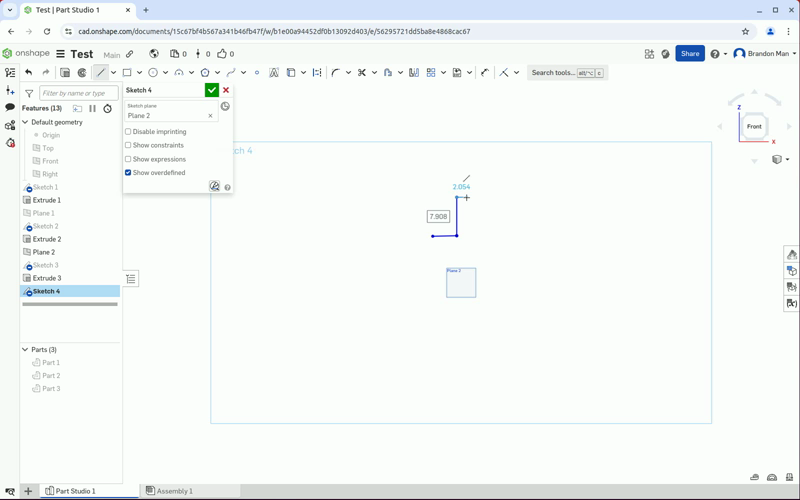
key_up(shift)
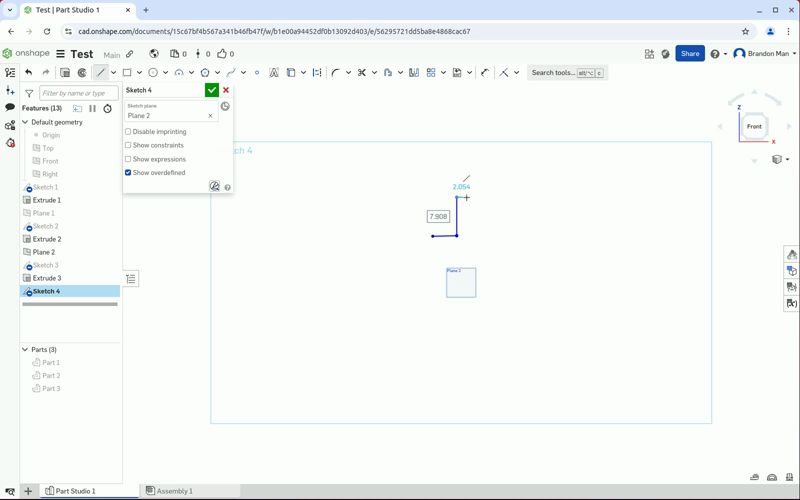
key_down(shift)
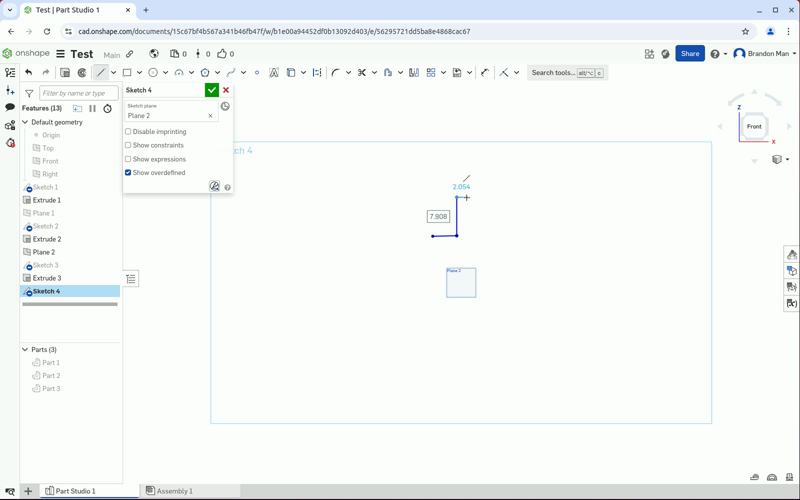
mouse_move(496, 197)
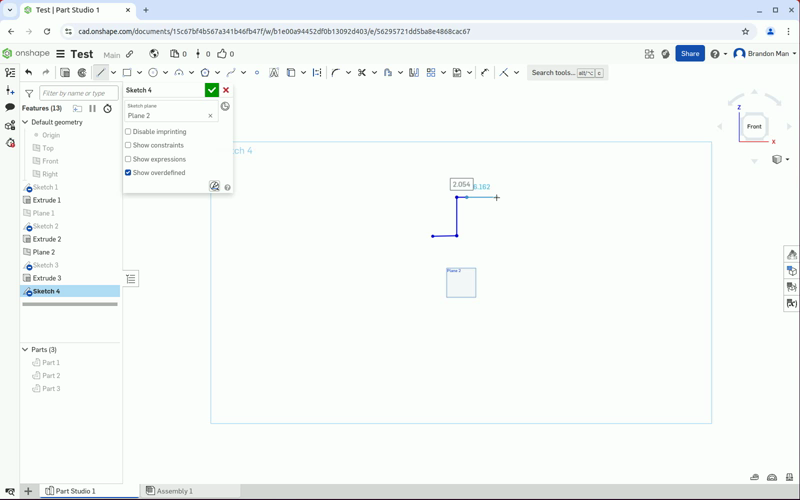
mouse_move(466, 234)
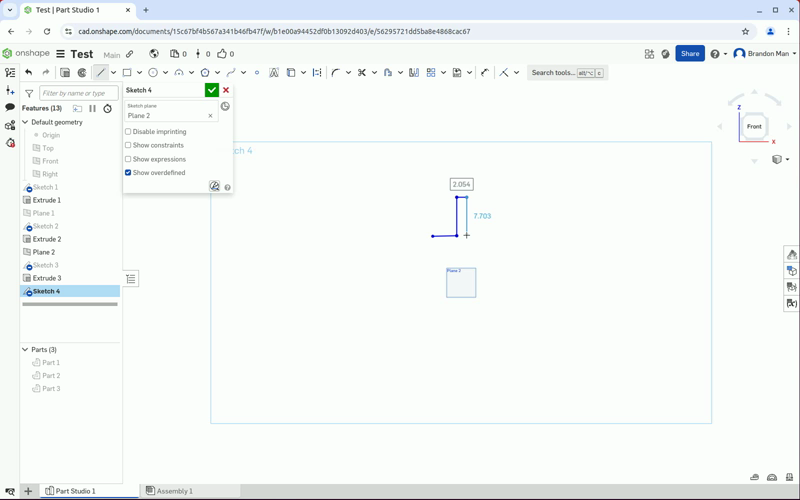
click(466, 234)
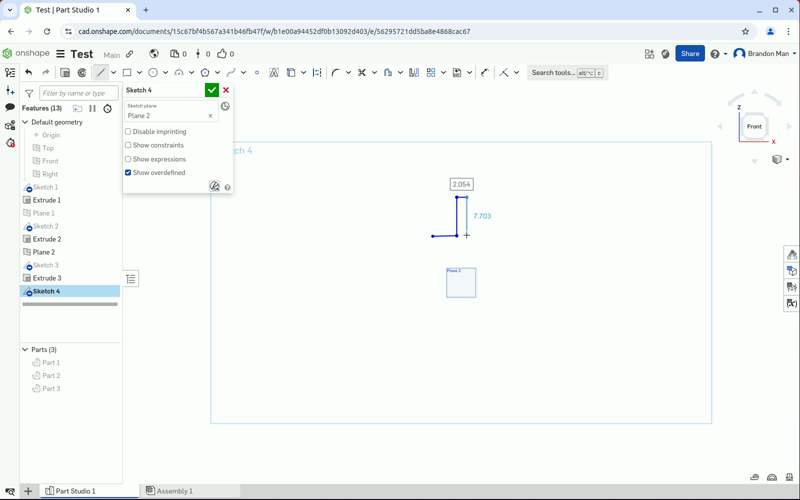
key_up(shift)
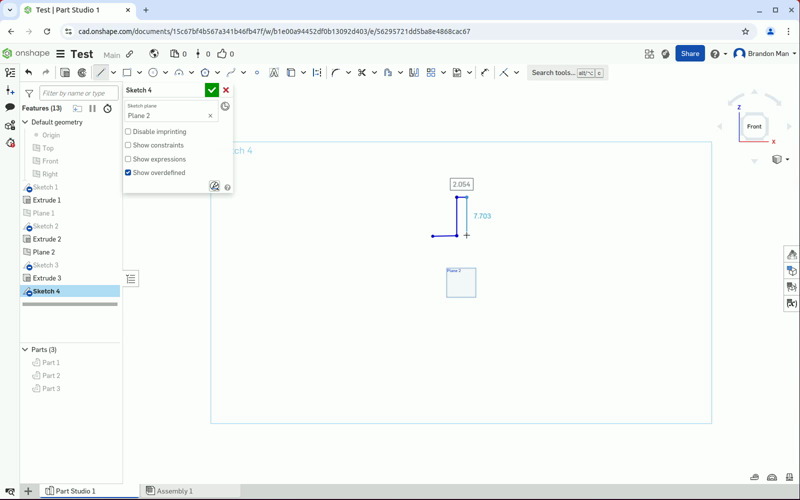
key_down(shift)
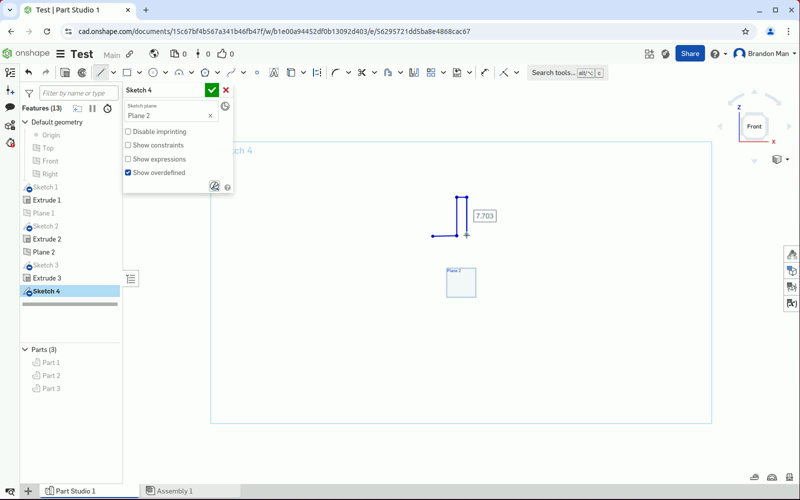
mouse_move(496, 234)
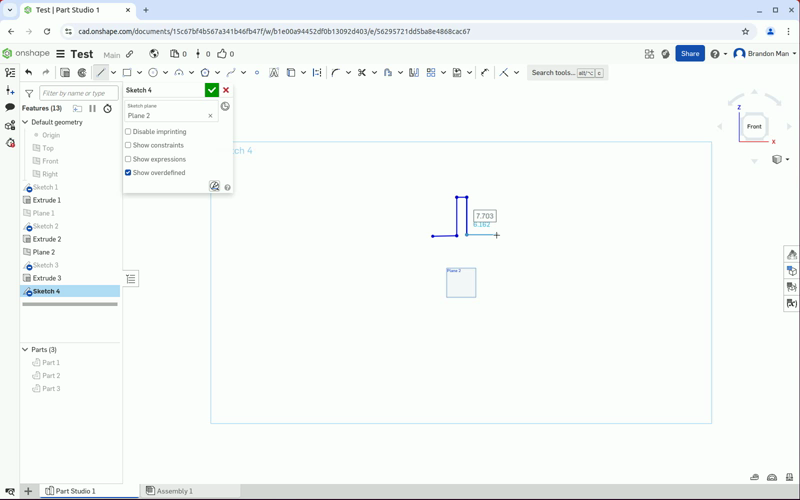
mouse_move(491, 234)
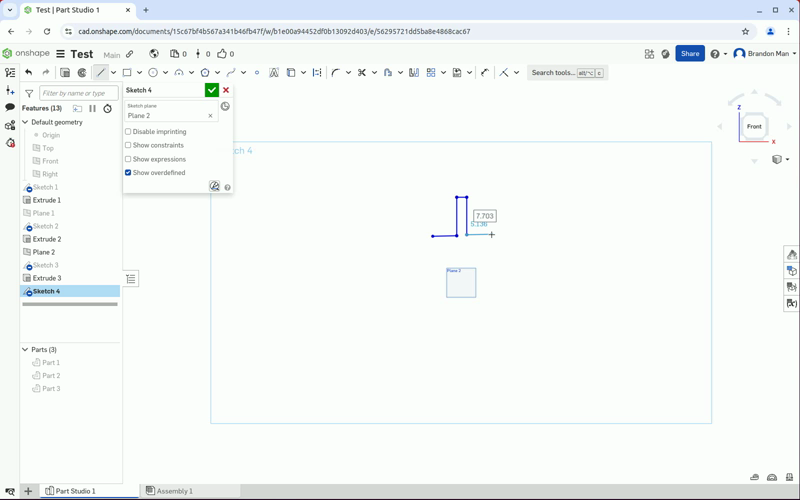
click(491, 234)
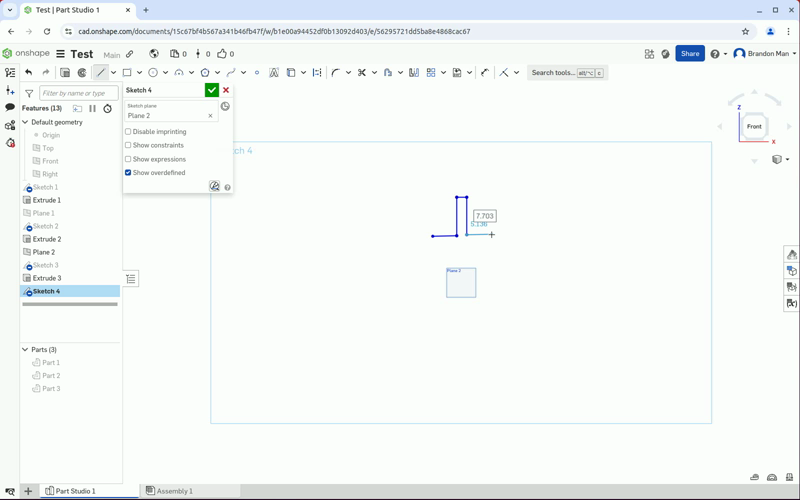
key_up(shift)
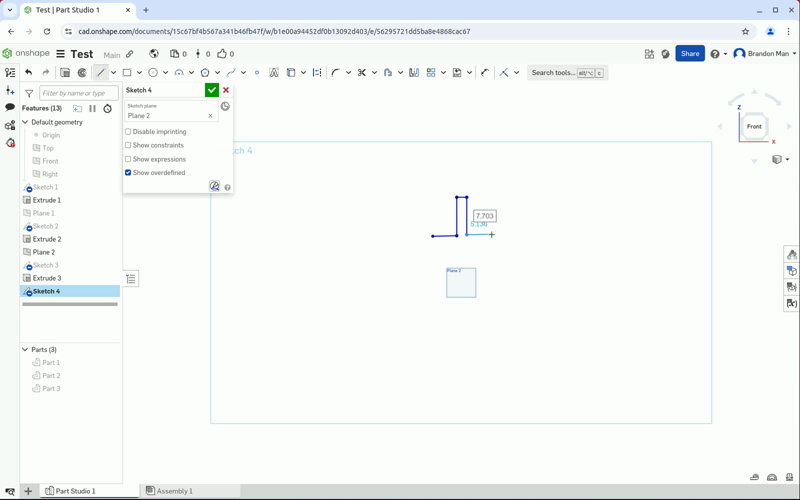
key_down(shift)
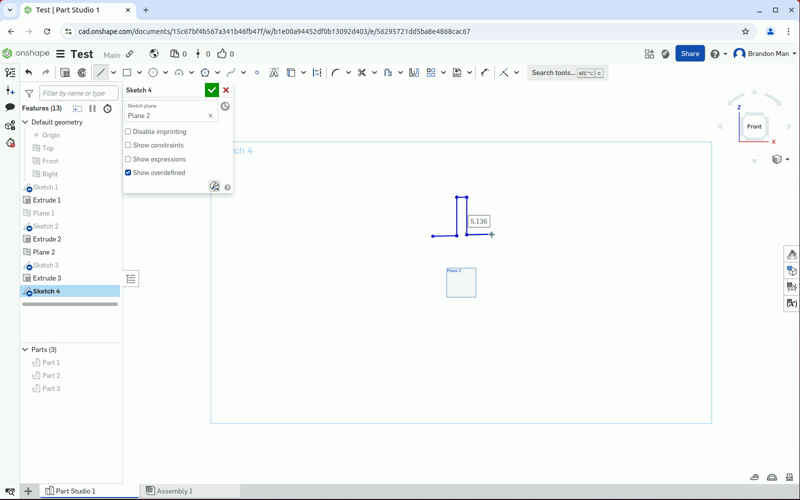
mouse_move(521, 234)
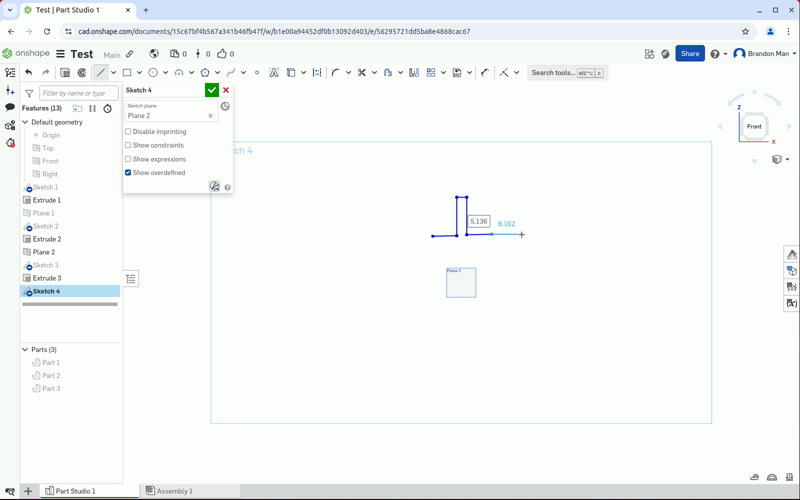
mouse_move(460, 183)
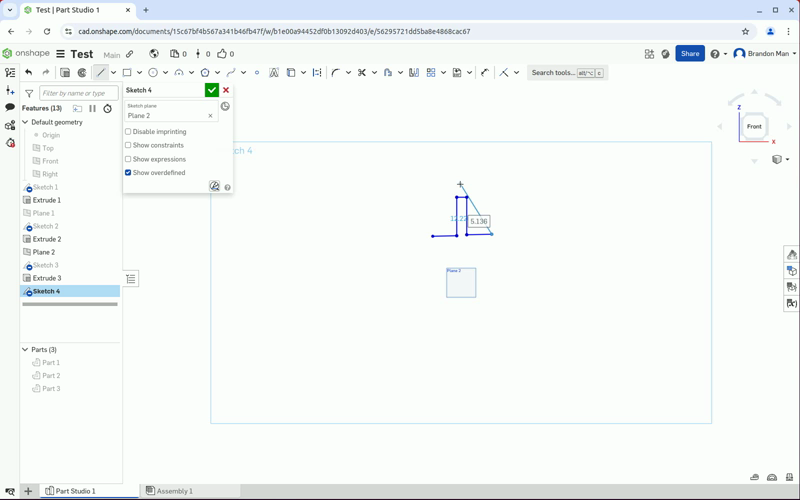
click(460, 183)
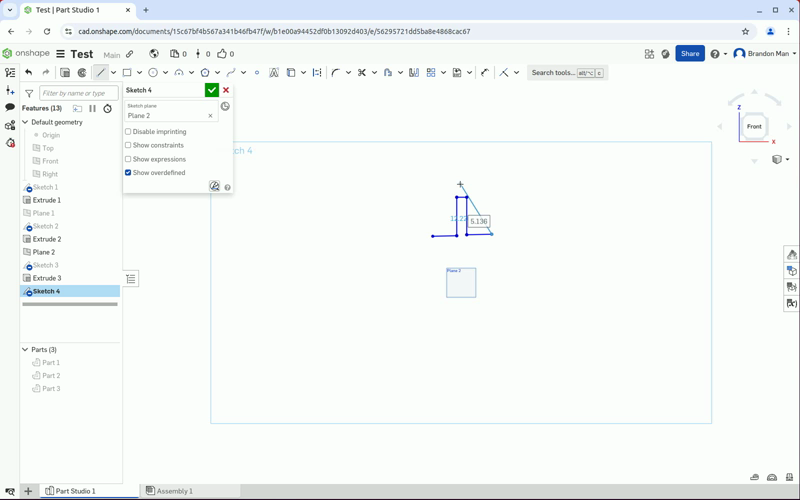
key_up(shift)
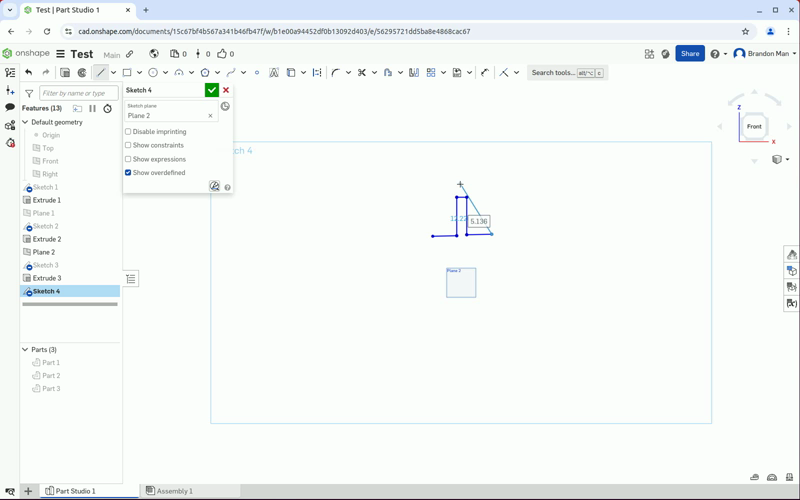
mouse_move(490, 183)
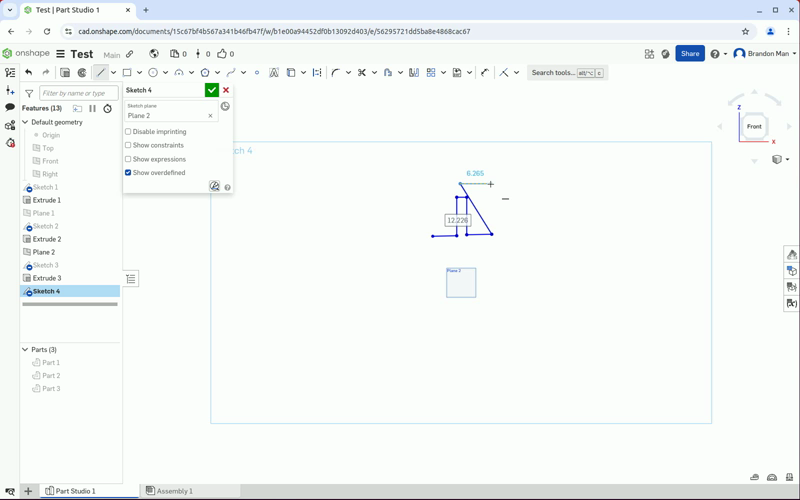
key_down(shift)
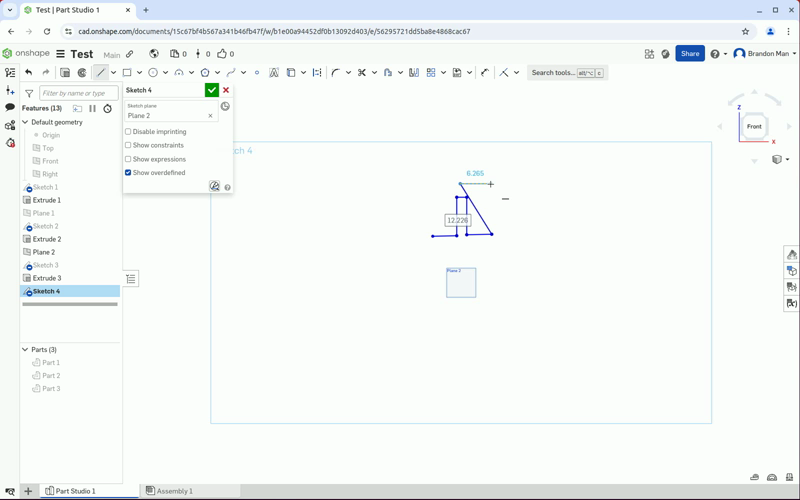
mouse_move(432, 236)
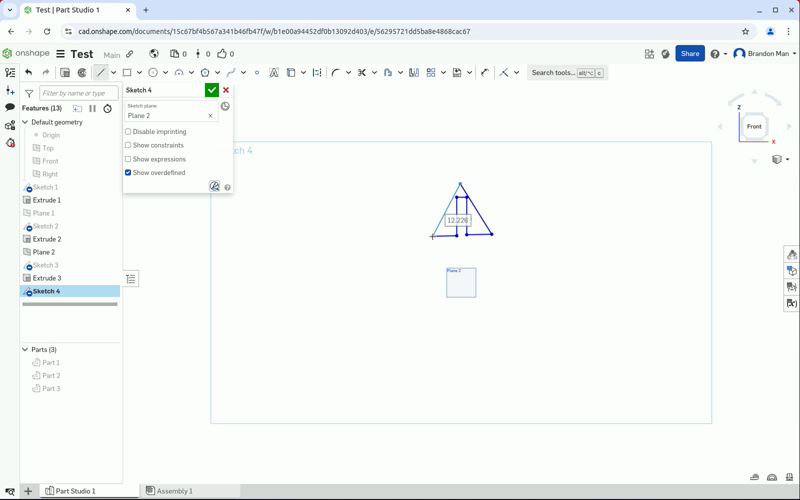
key_up(shift)
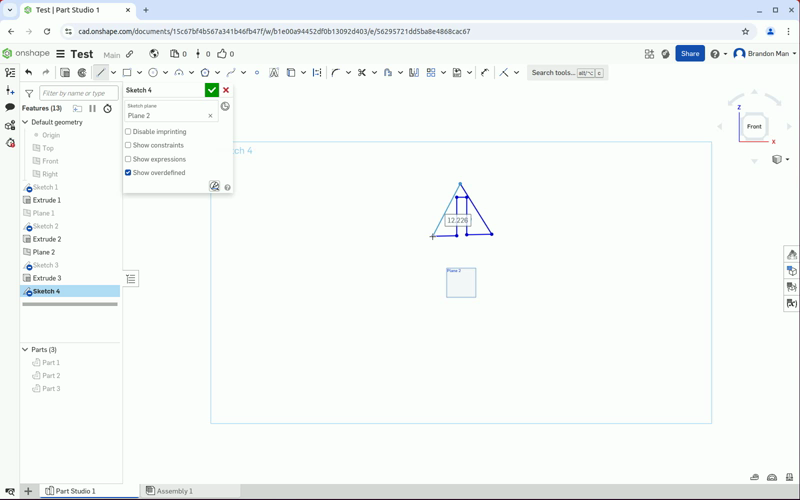
click(432, 236)
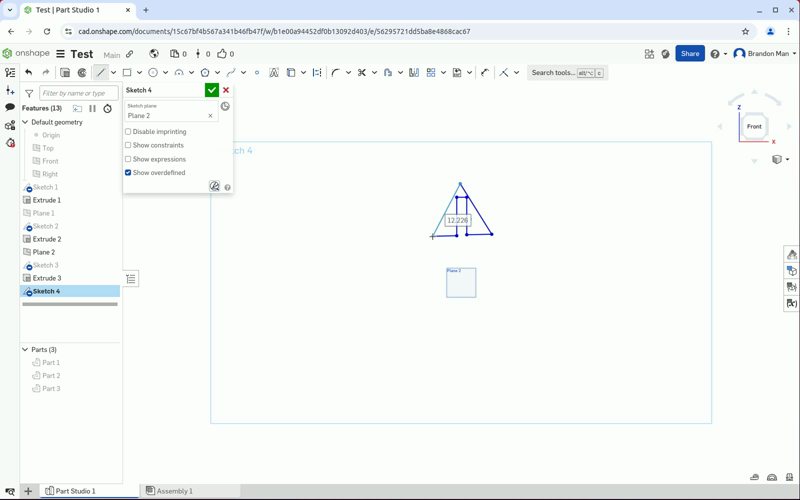
key(esc)
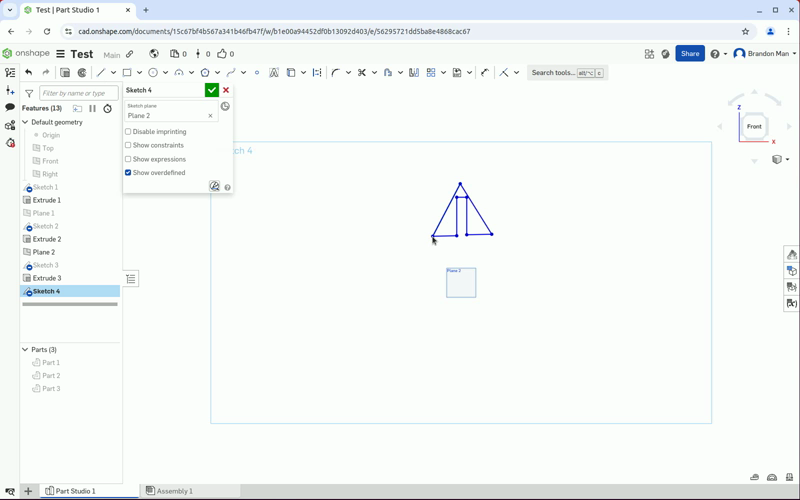
mouse_move(470, 227)
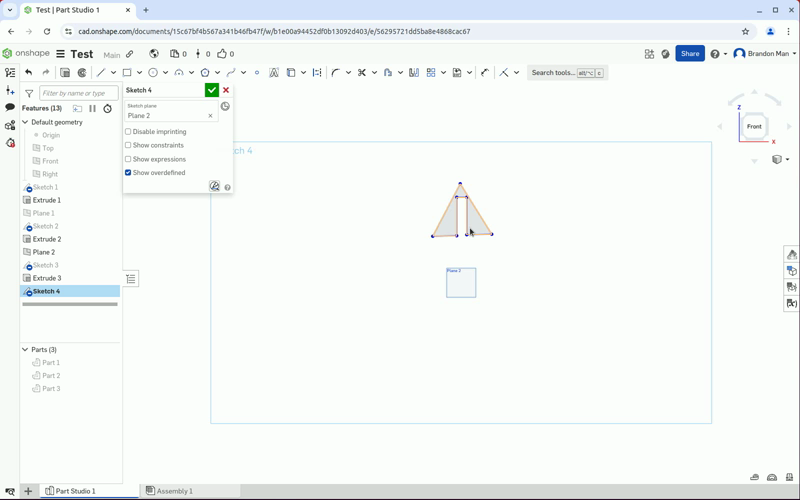
scroll(6)
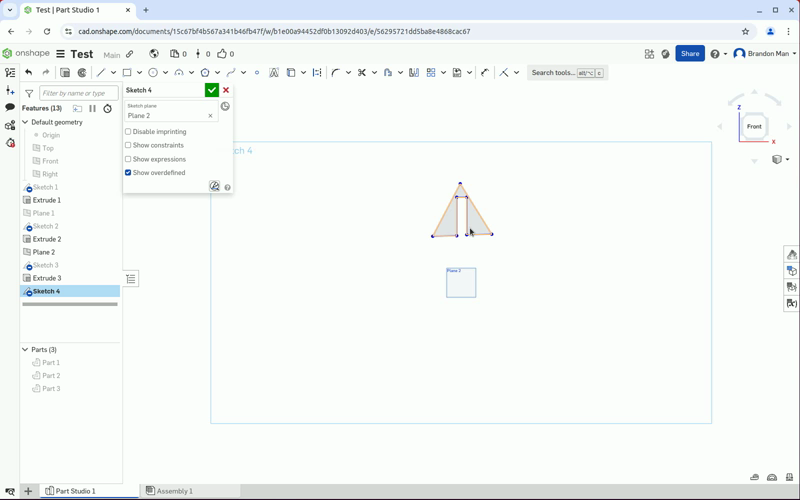
scroll(6)
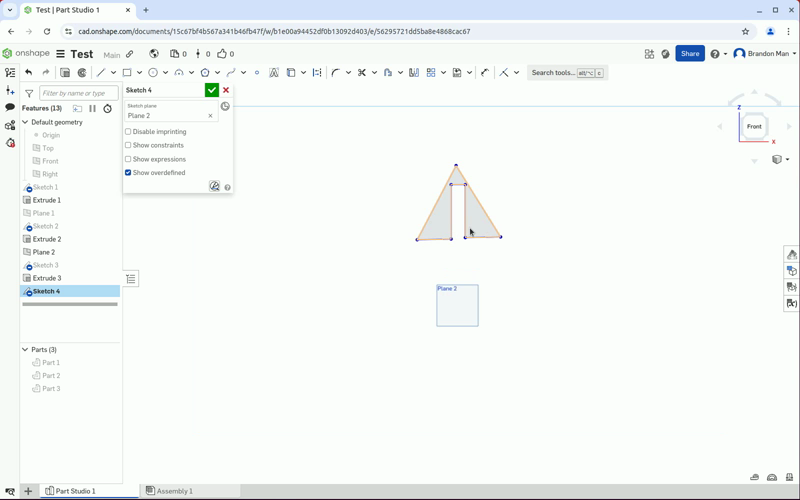
scroll(6)
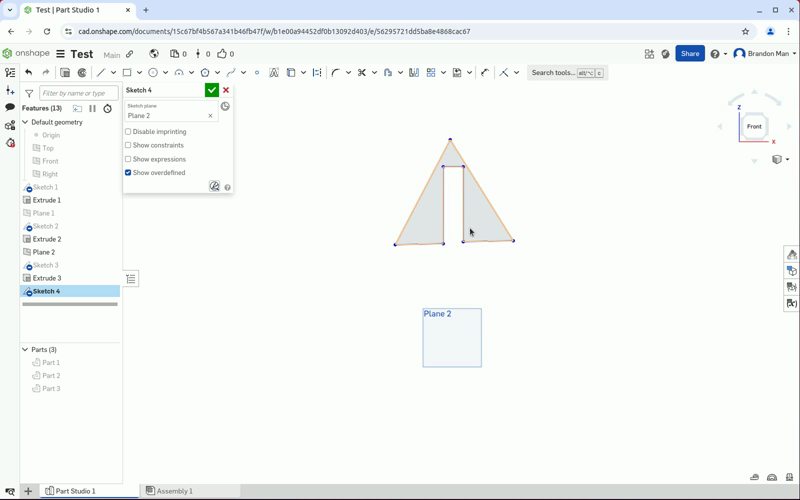
scroll(6)
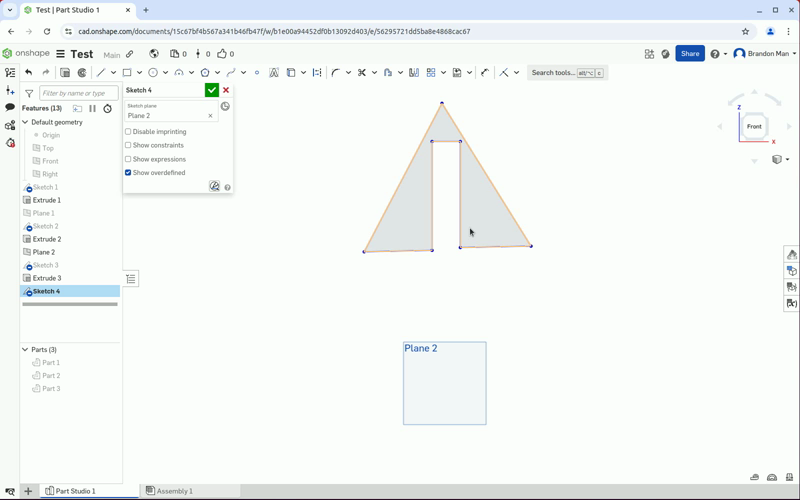
scroll(6)
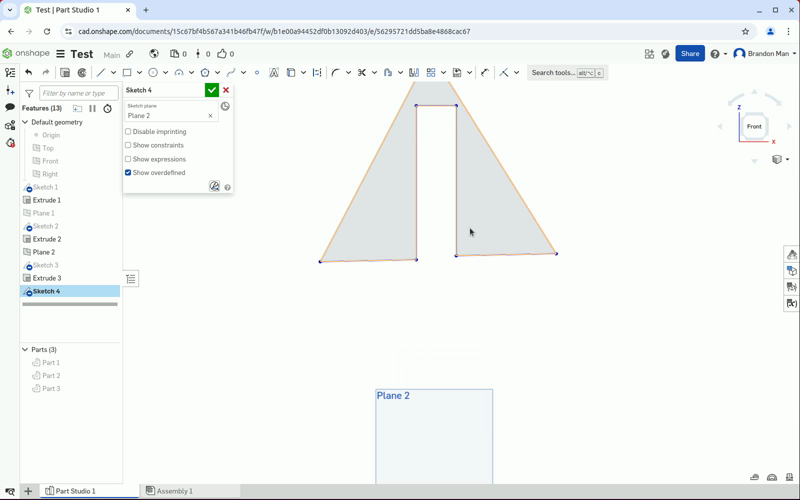
scroll(6)
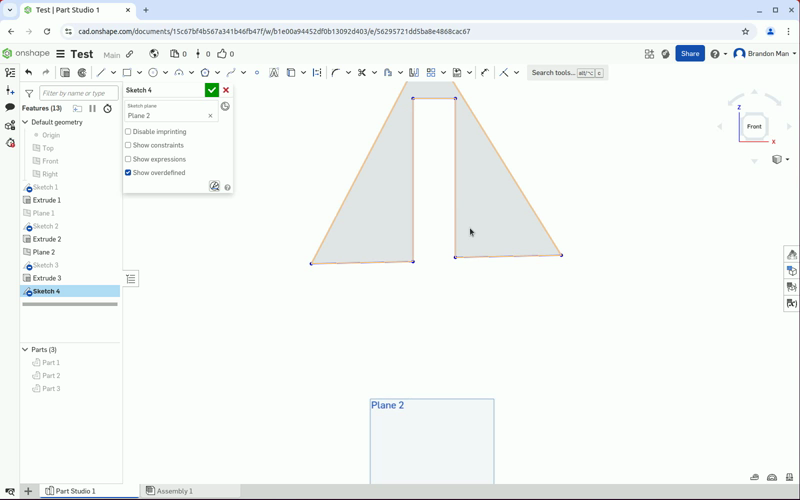
scroll(6)
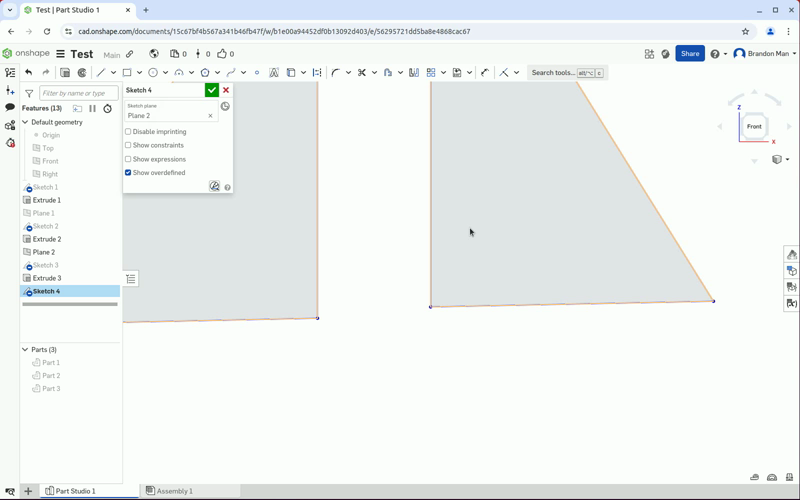
click(470, 227)
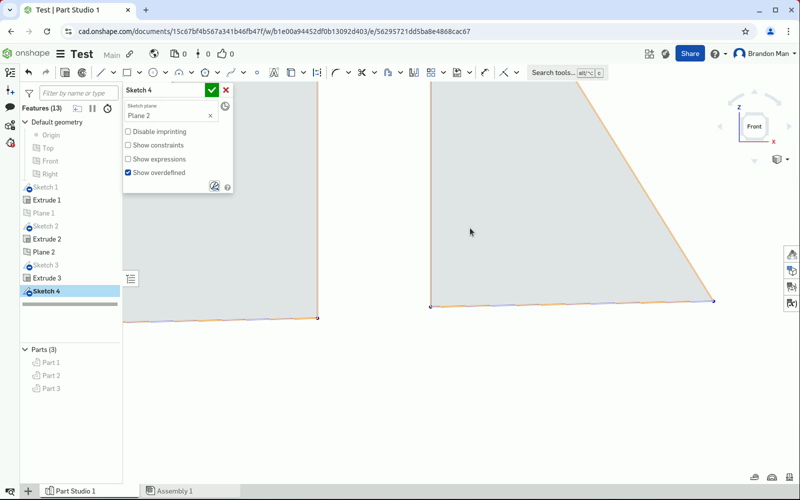
scroll(-6)
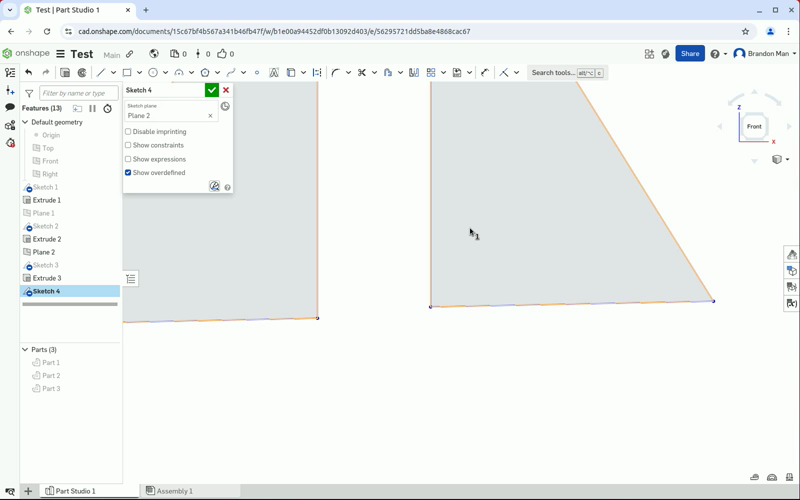
scroll(-6)
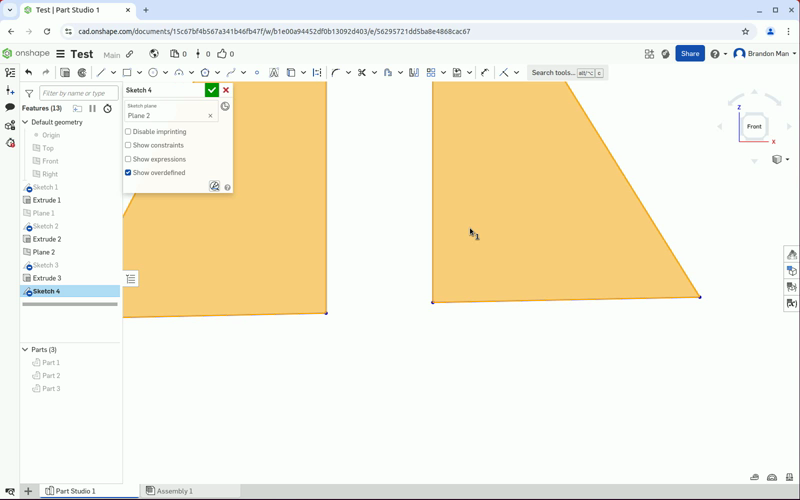
scroll(-6)
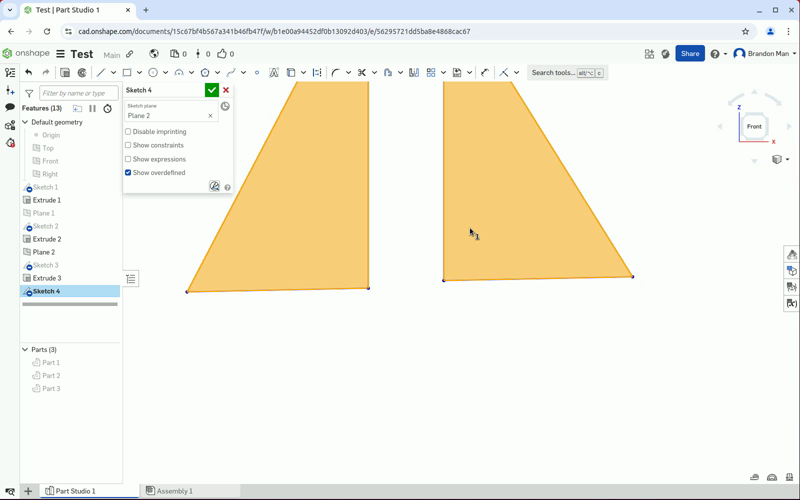
scroll(-6)
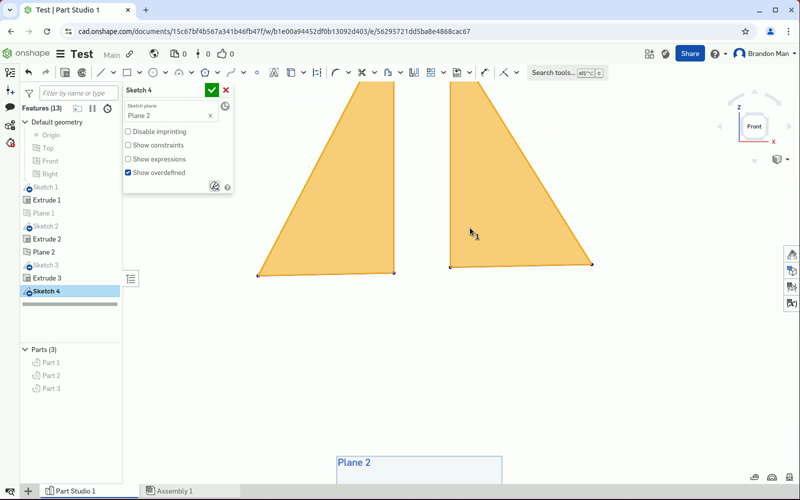
scroll(-6)
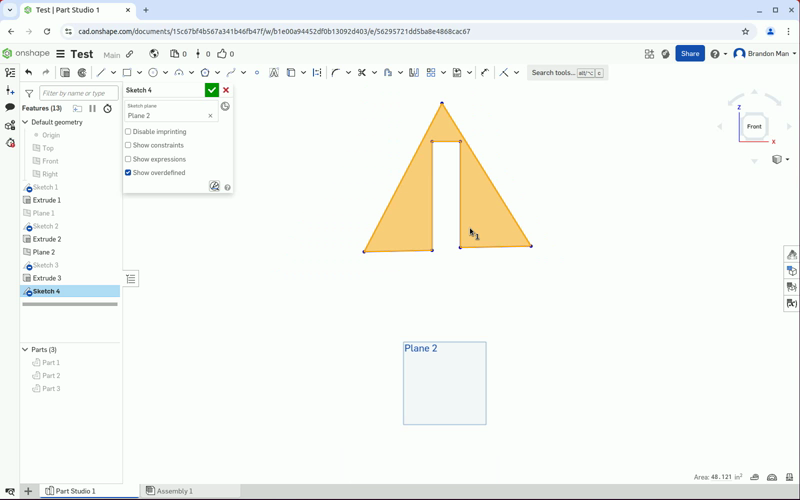
scroll(-6)
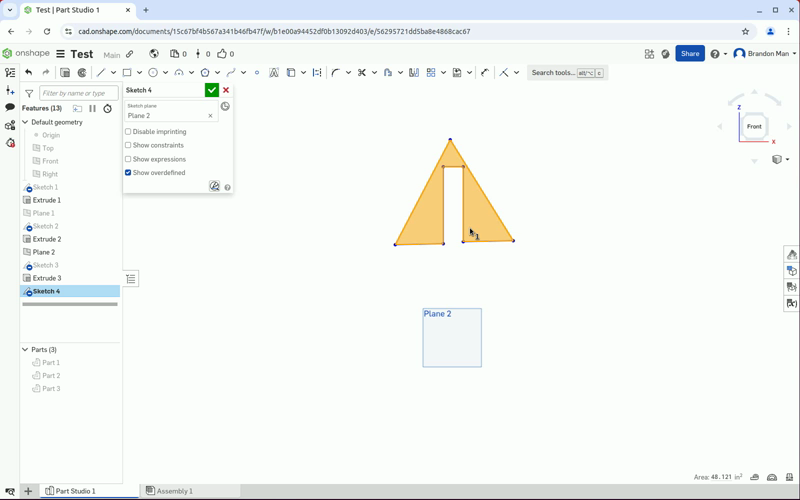
scroll(-6)
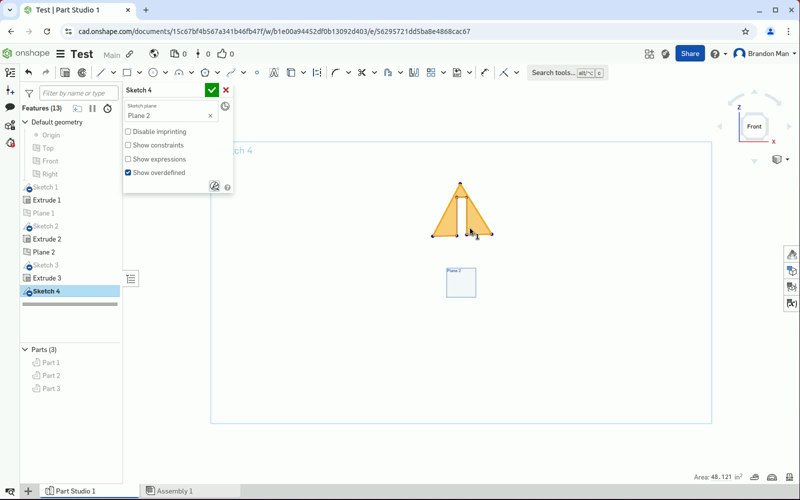
mouse_move(73, 352)
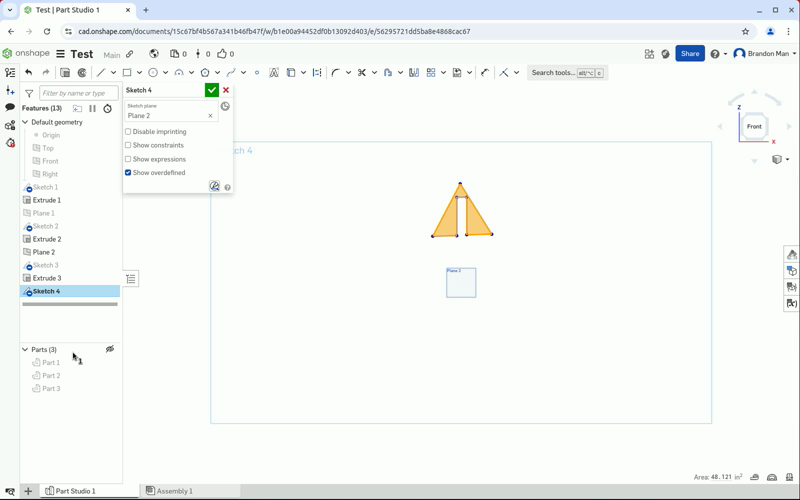
key(shift+y)
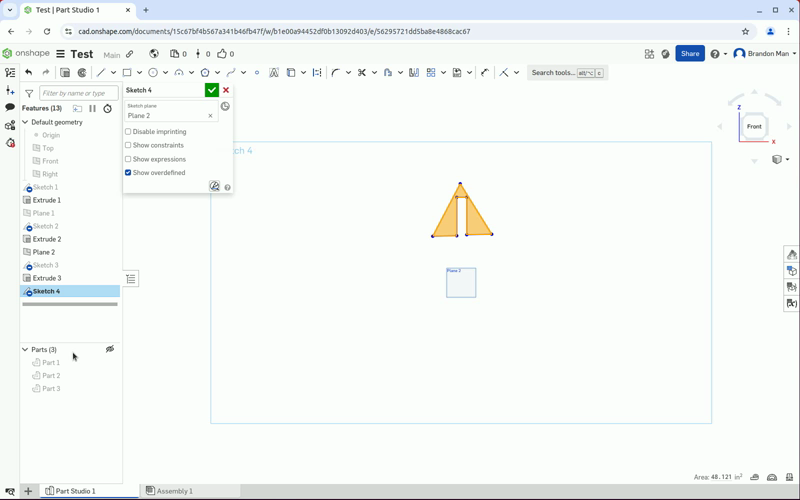
key(shift+e)
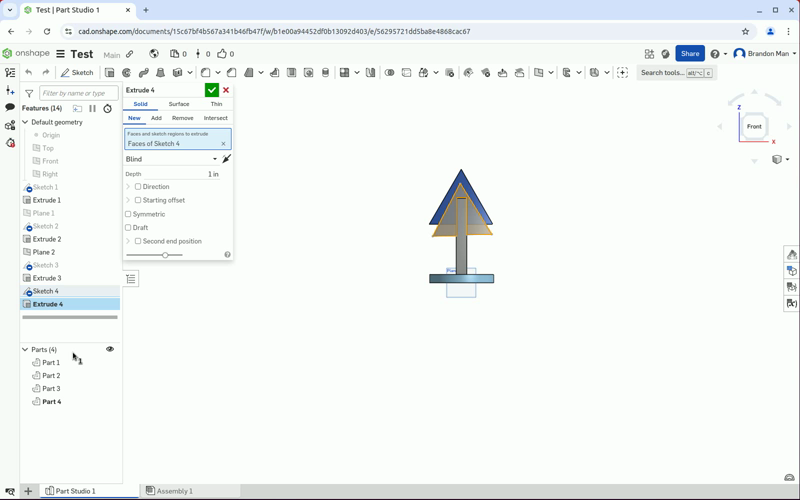
mouse_move(143, 106)
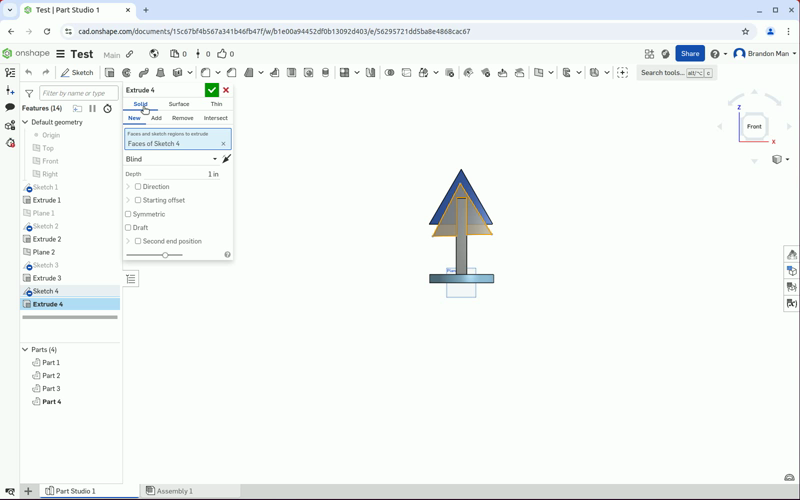
click(143, 106)
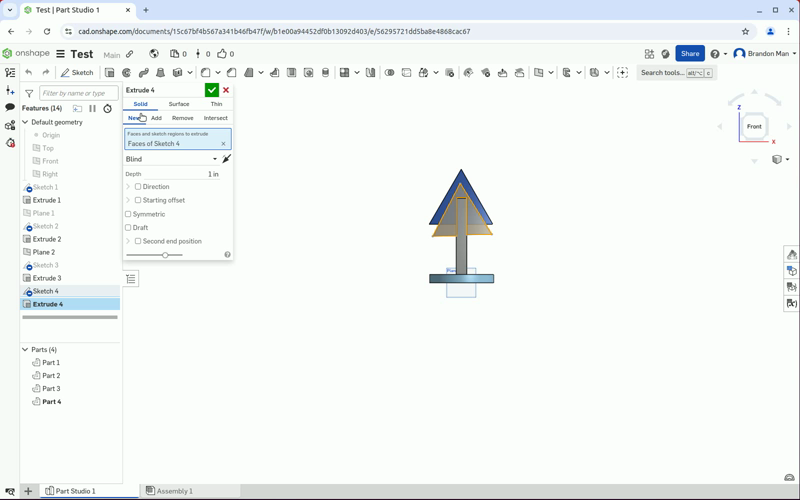
mouse_move(137, 120)
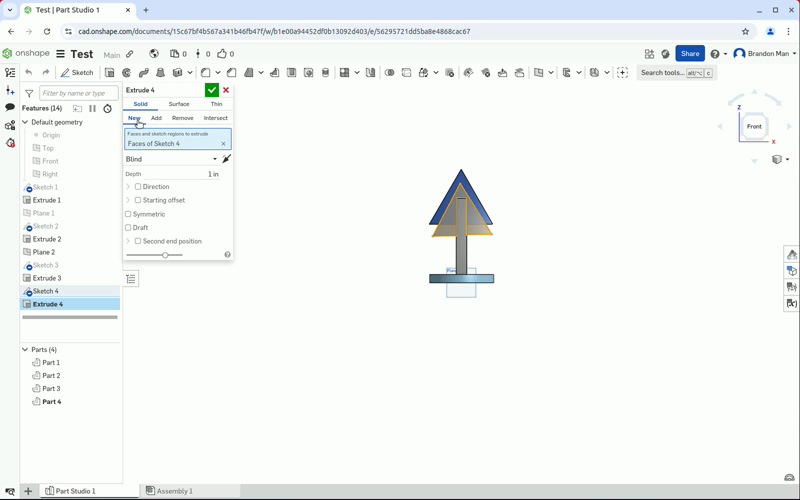
click(137, 120)
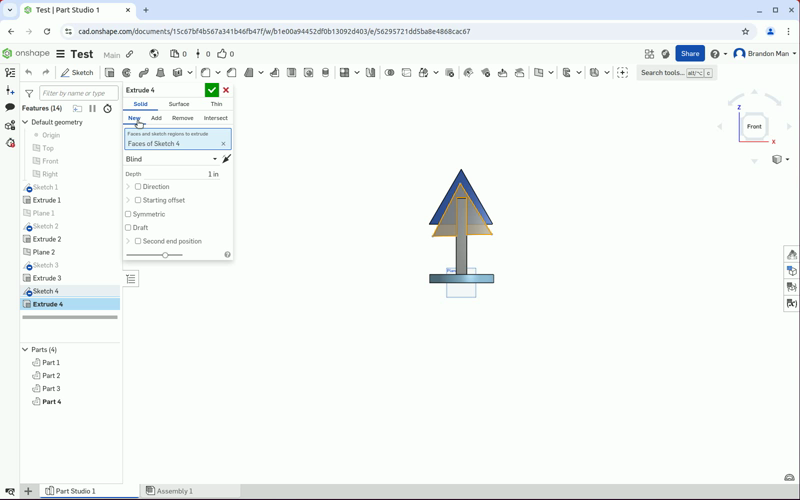
key(tab, 4)
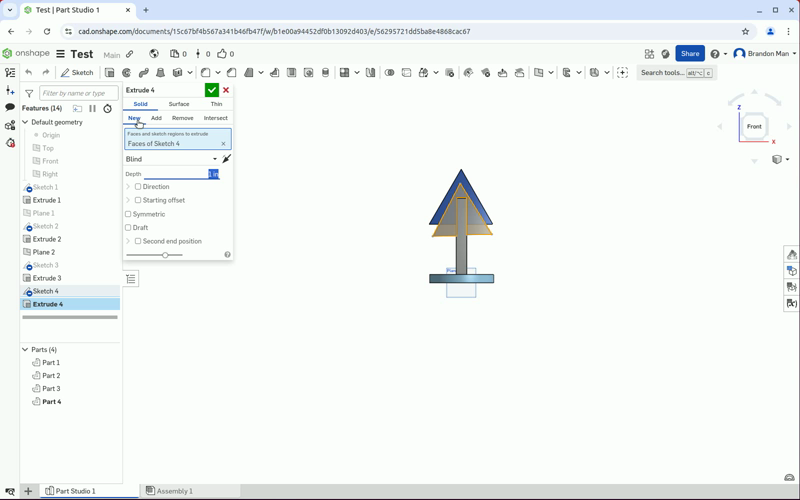
text(2.648)
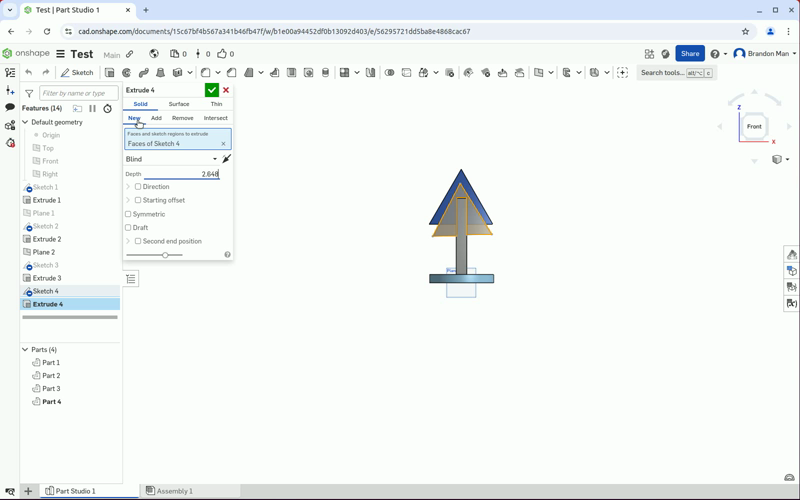
key(enter)
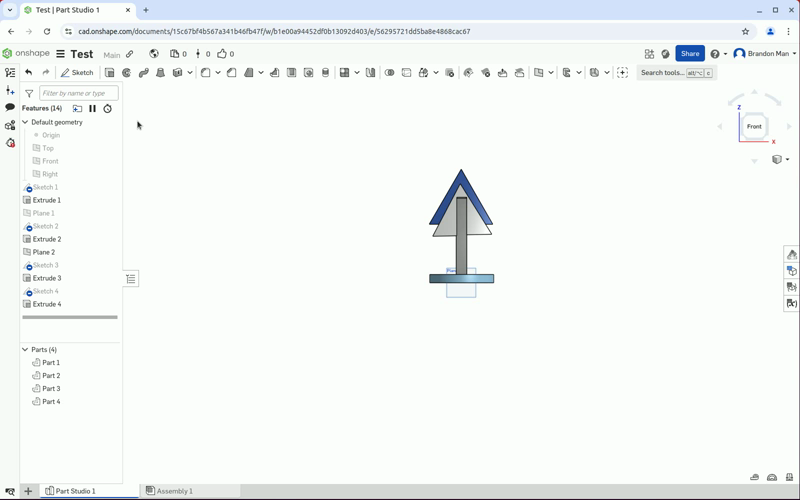
key(shift+h)
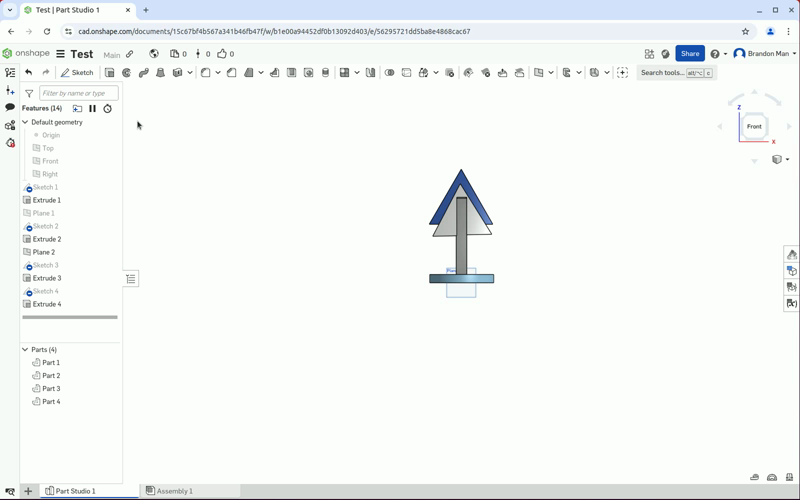
key(shift+h)
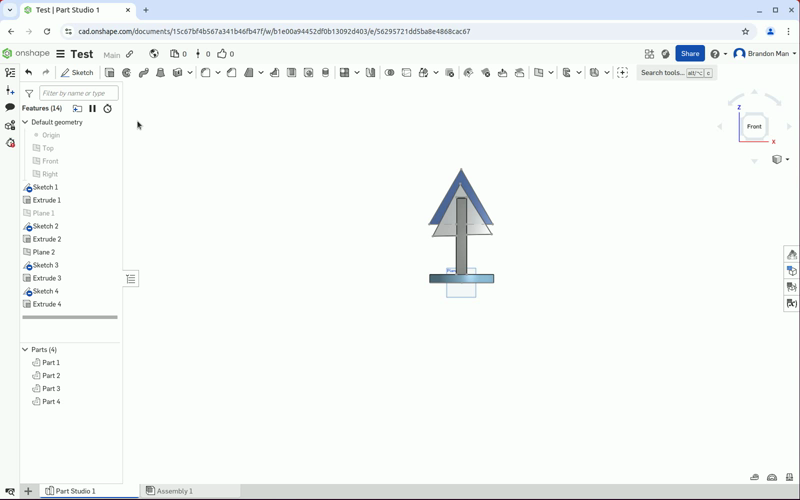
key(shift+7)
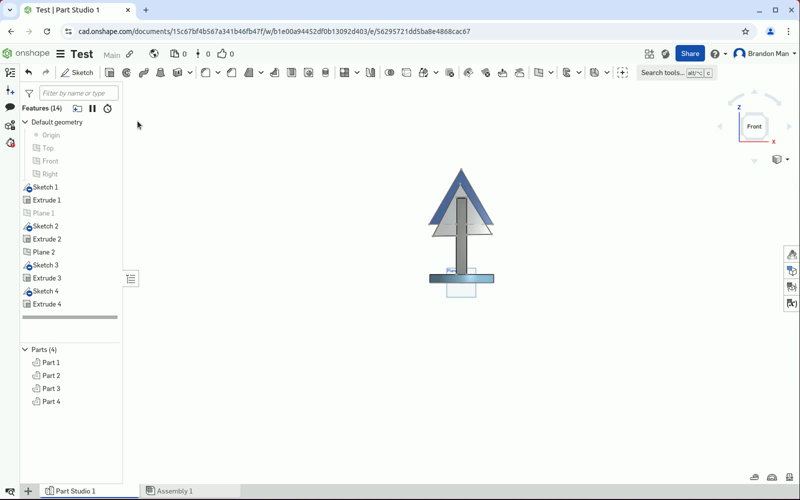
key(left, 2)
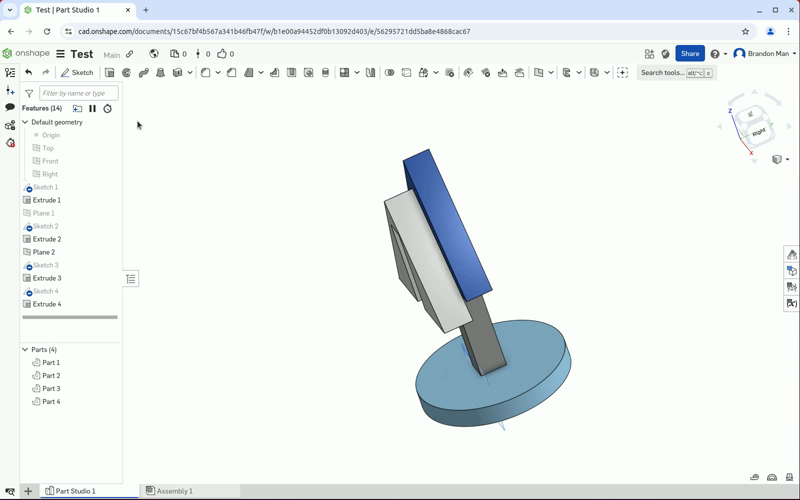
key(down, 2)
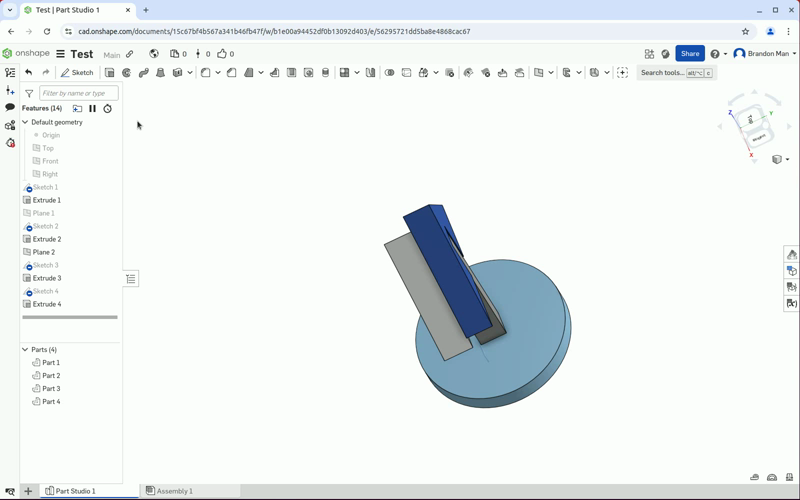
key(up, 2)
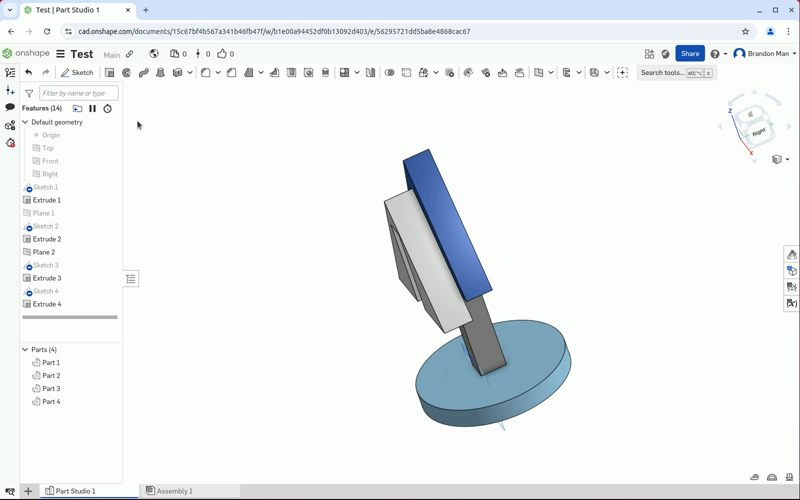
key(right, 2)
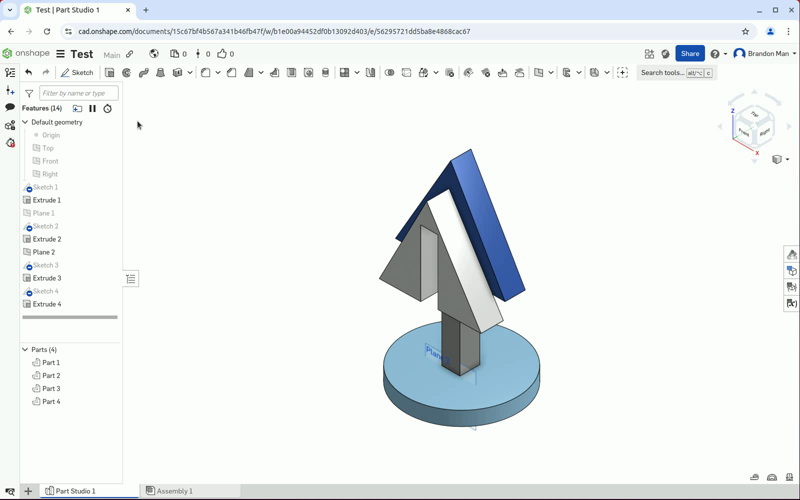
mouse_move(73, 189)
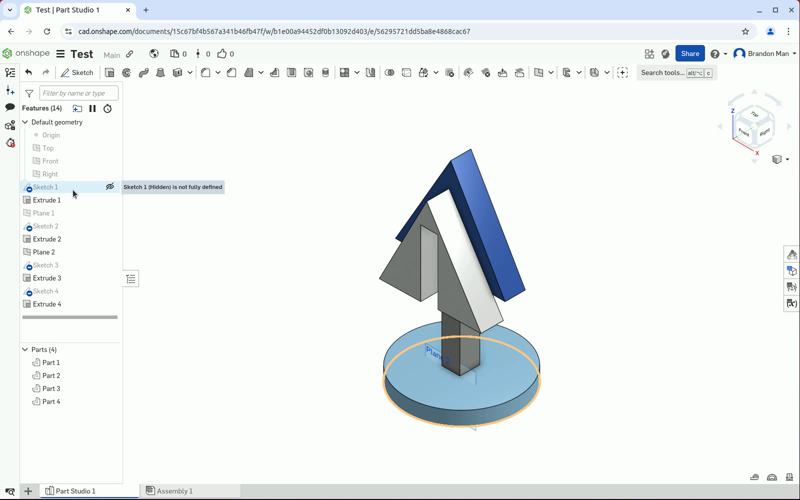
click(73, 189)